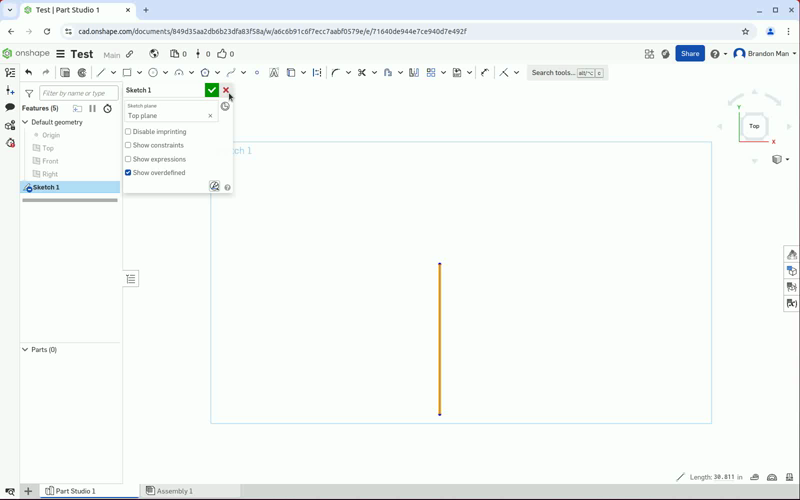
key(shift+h)
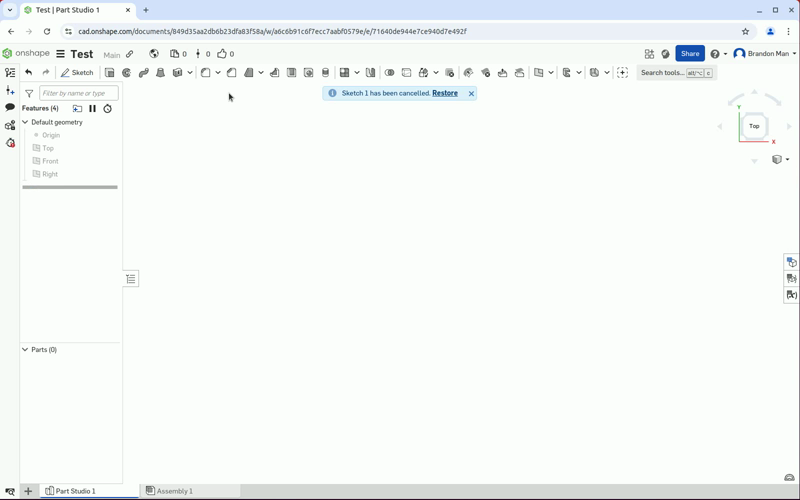
mouse_move(73, 352)
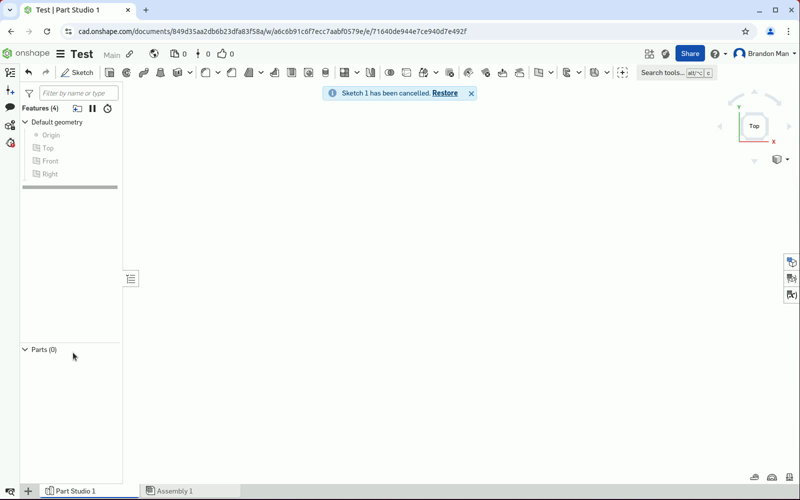
key(y)
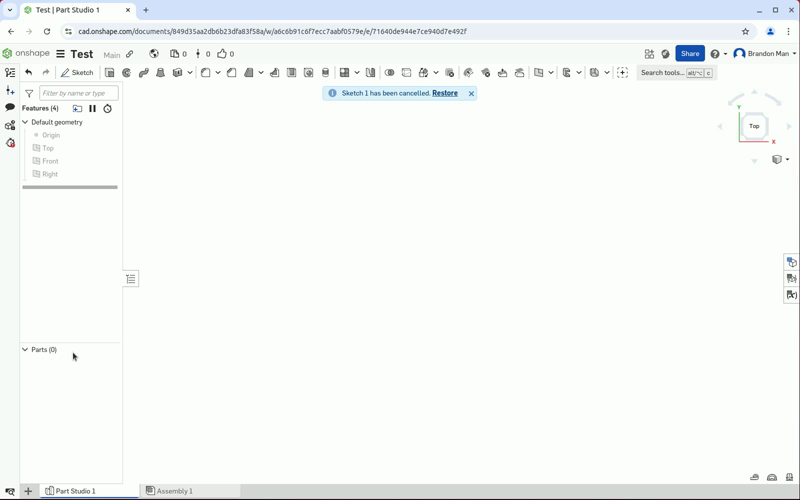
key(shift+p)
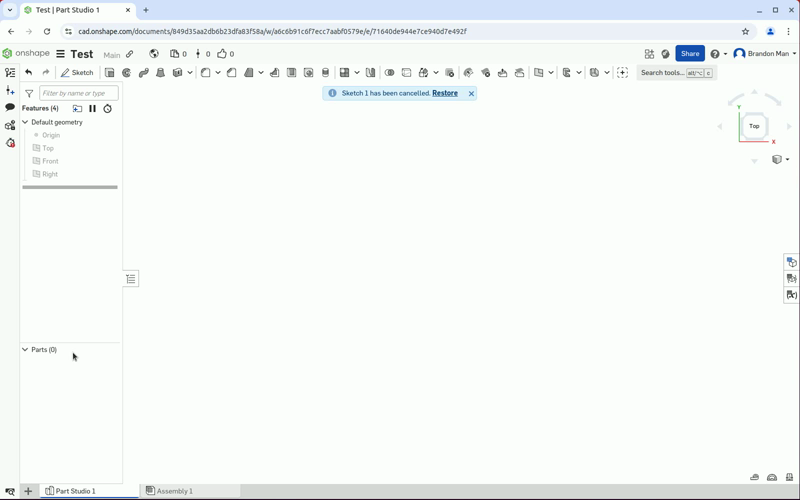
key(space)
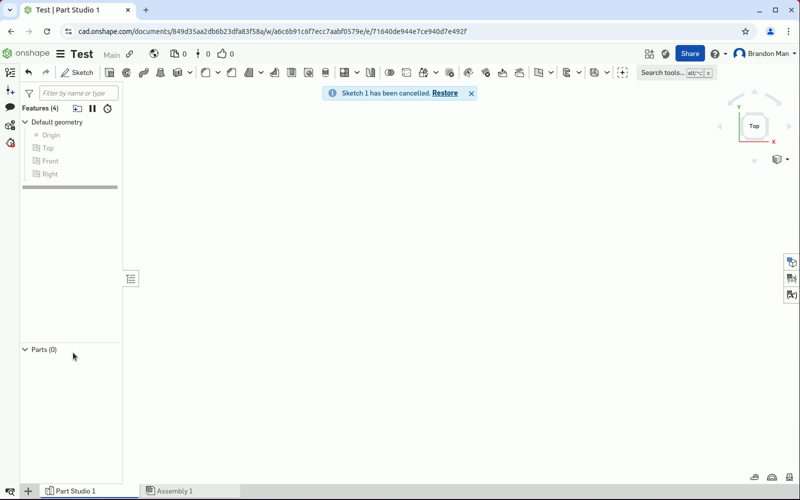
key_down(shift)
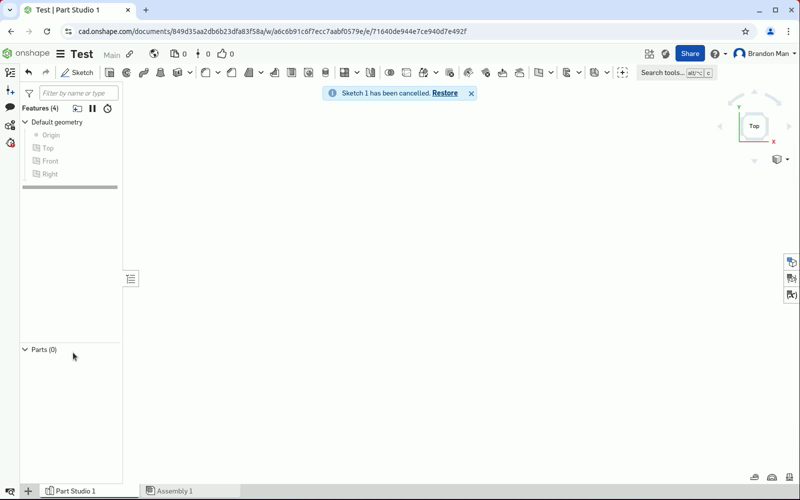
key(up)
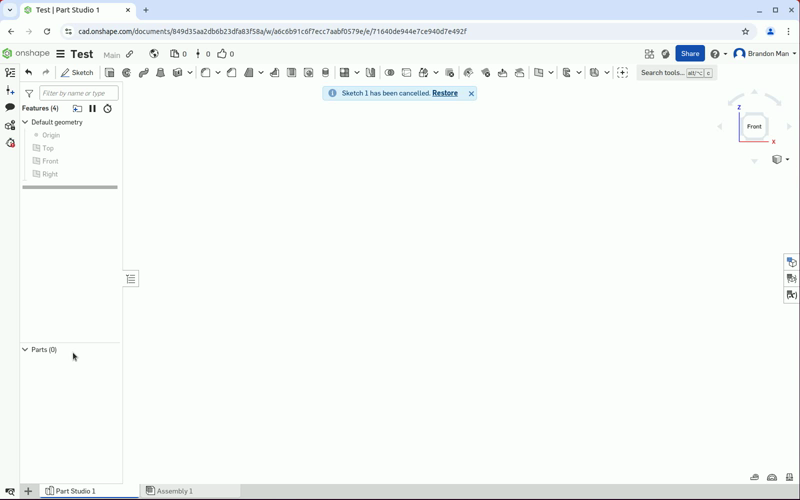
key_up(shift)
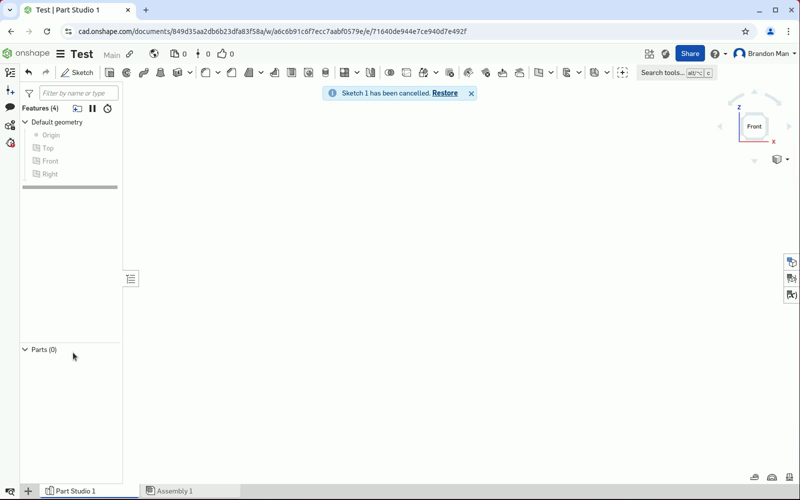
mouse_move(73, 352)
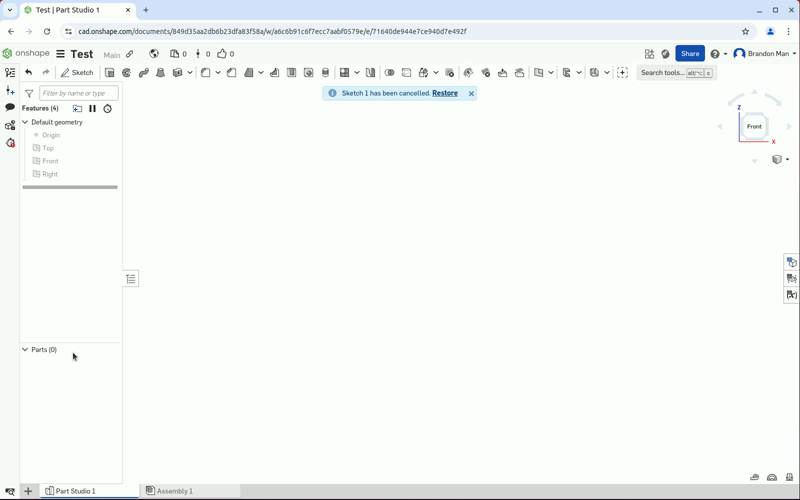
key(shift+y)
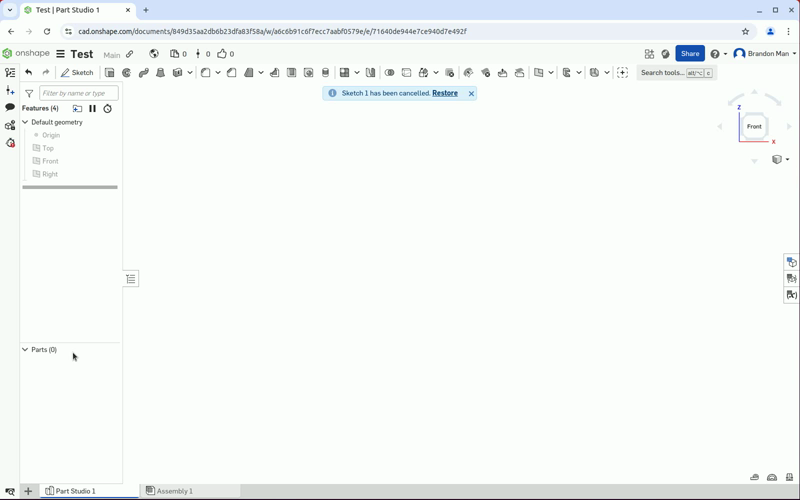
key(shift+s)
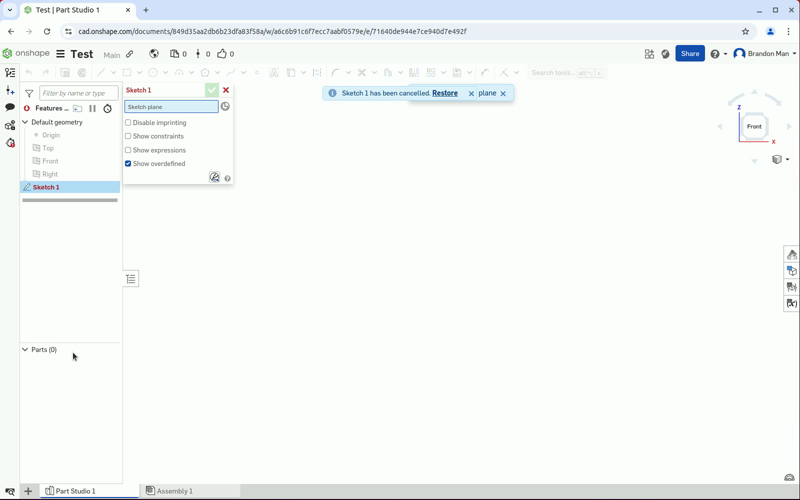
mouse_move(73, 163)
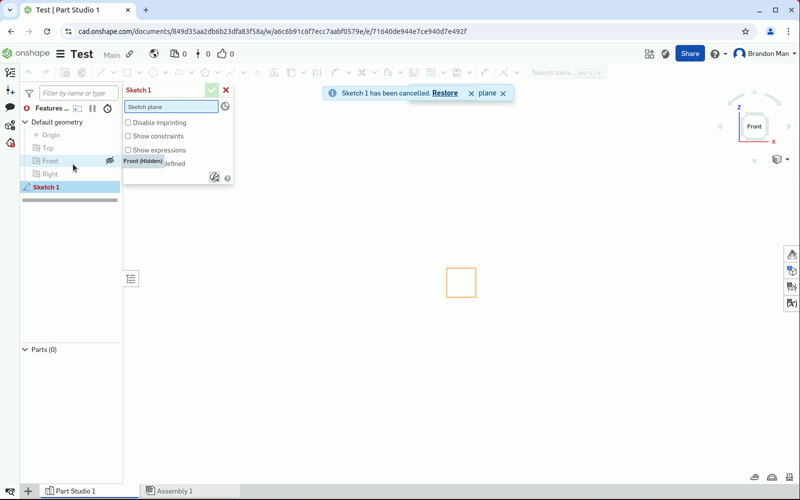
click(73, 163)
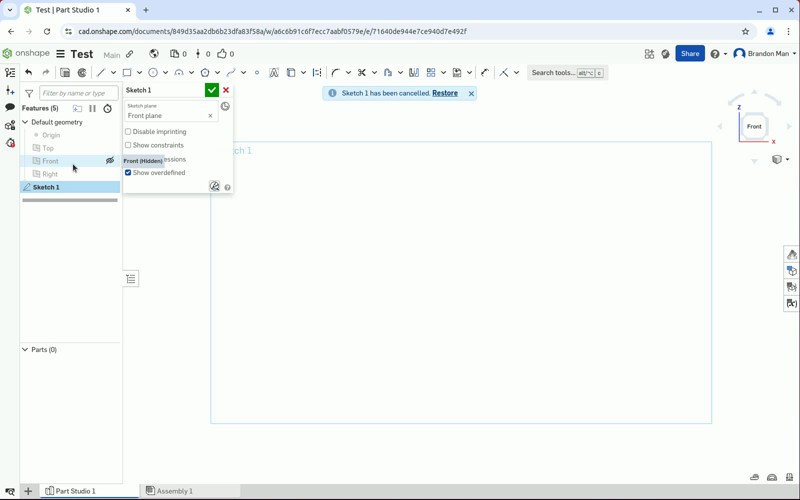
mouse_move(73, 352)
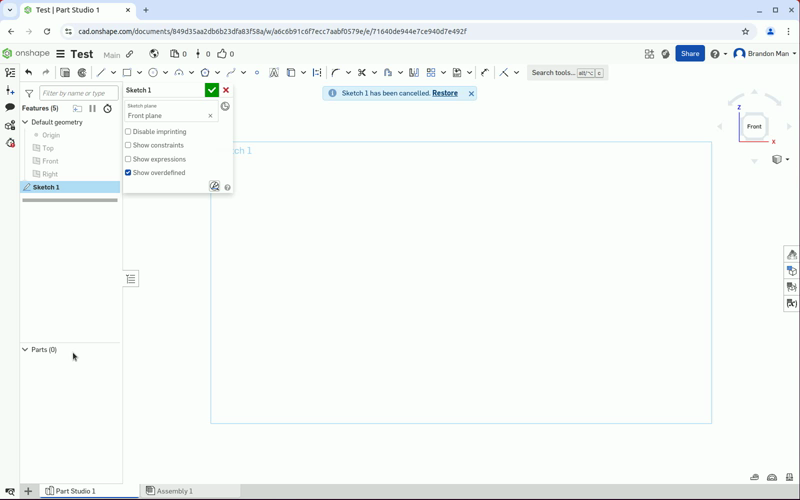
key(y)
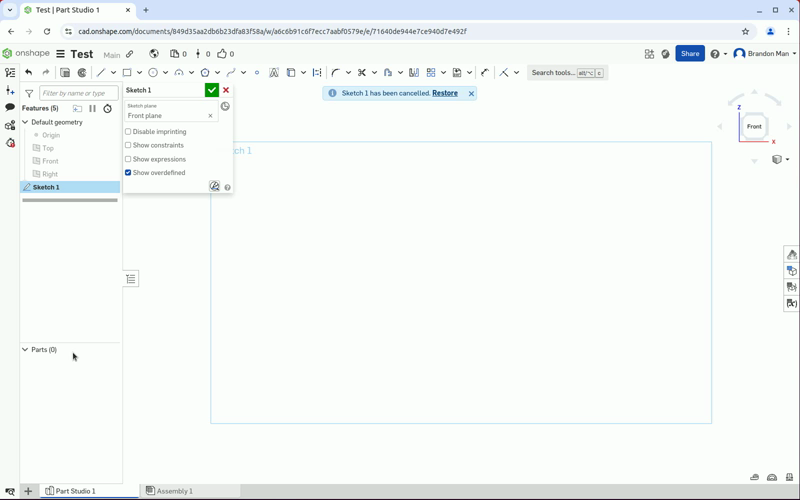
key(l)
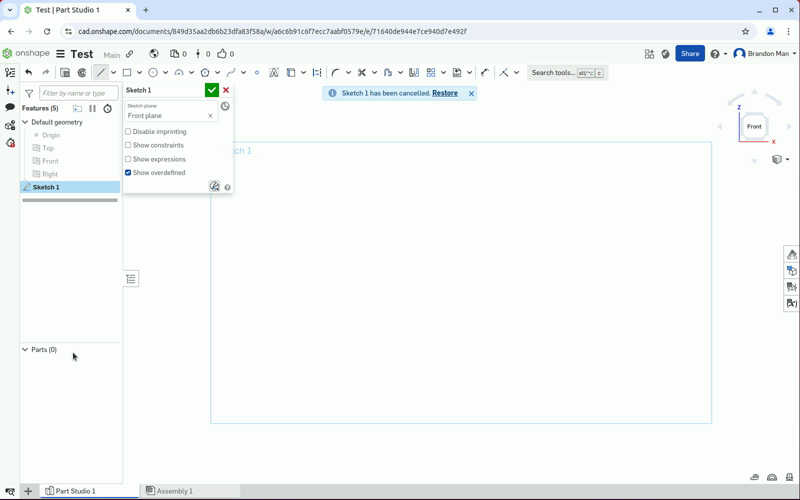
key_down(shift)
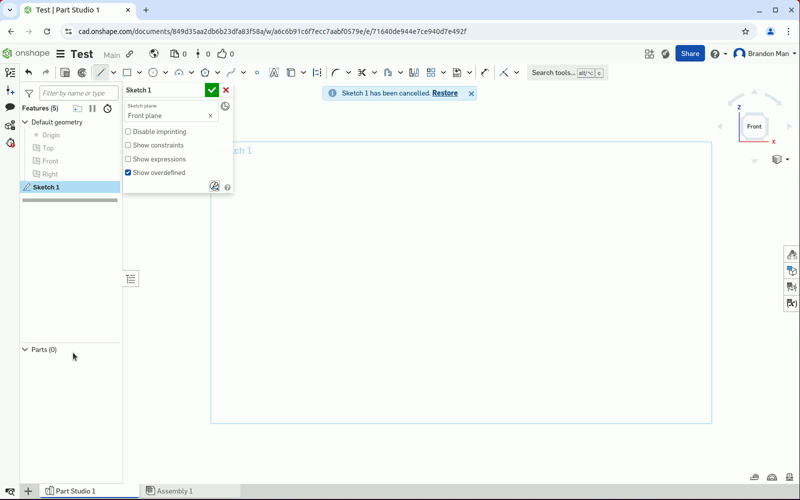
mouse_move(460, 282)
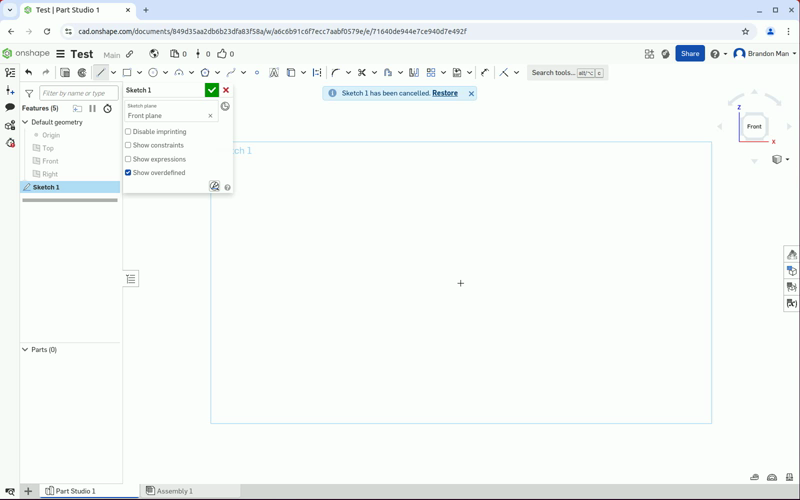
click(460, 282)
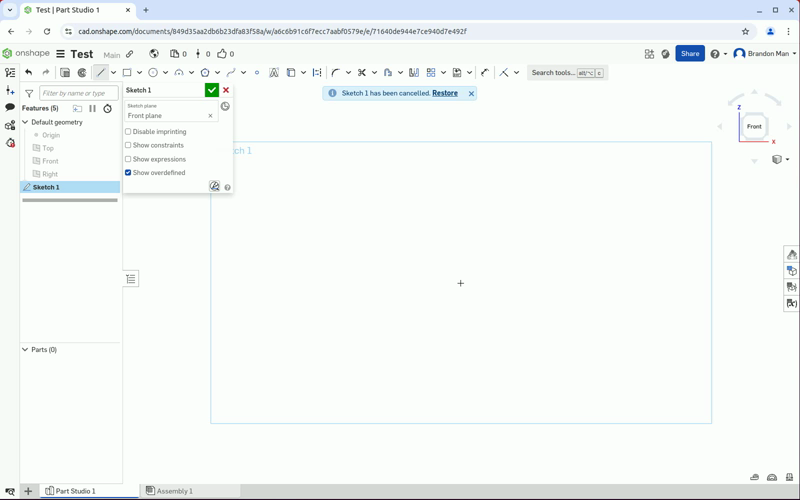
key_up(shift)
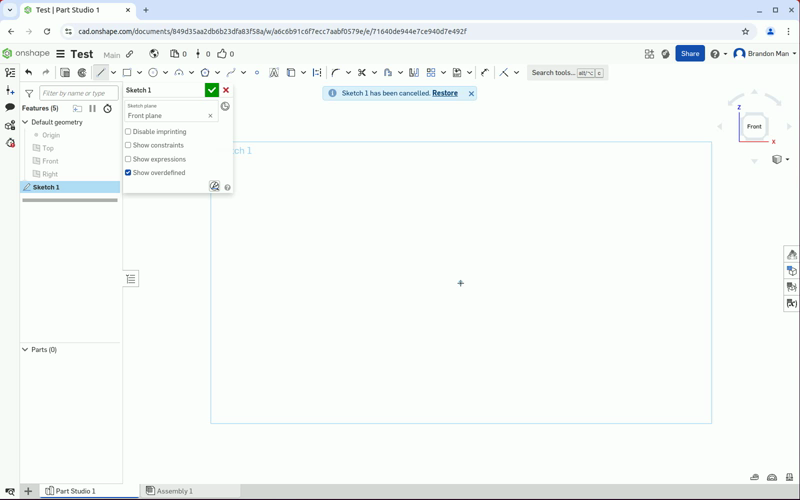
key_down(shift)
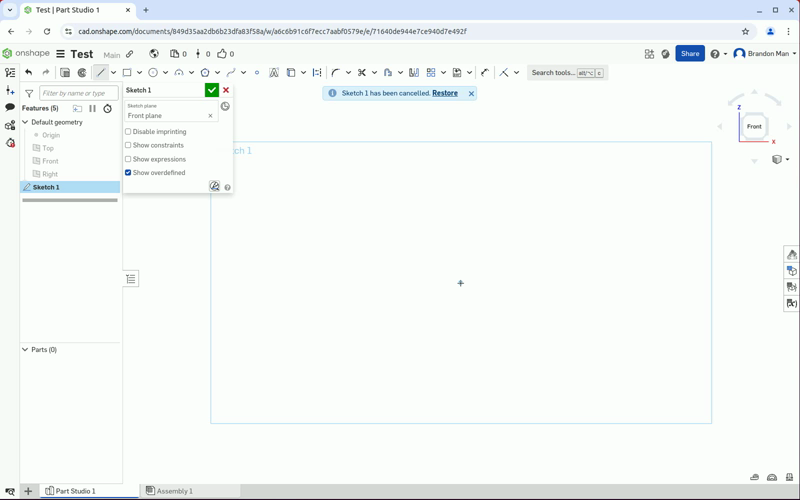
mouse_move(573, 282)
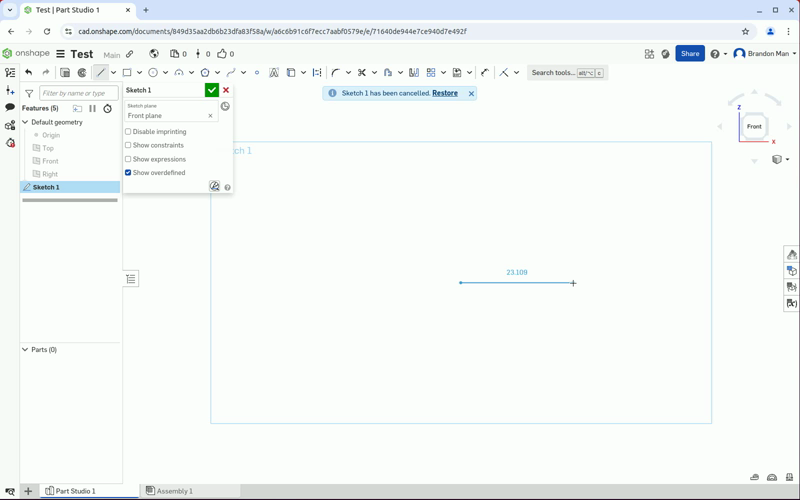
click(573, 282)
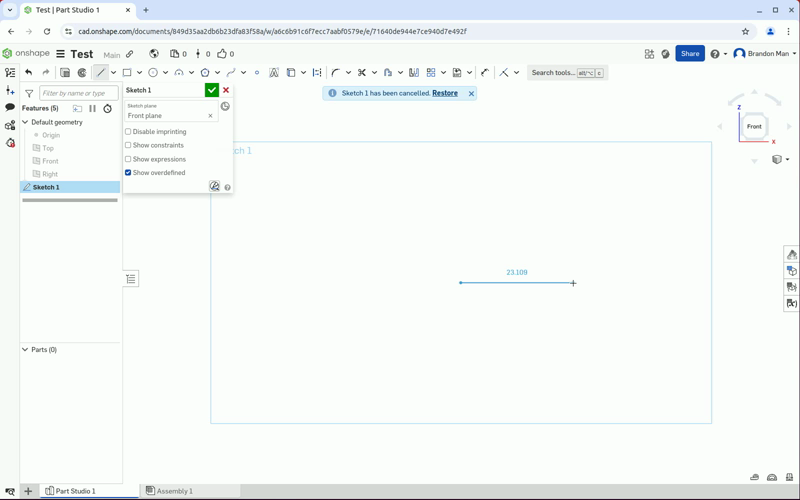
key_up(shift)
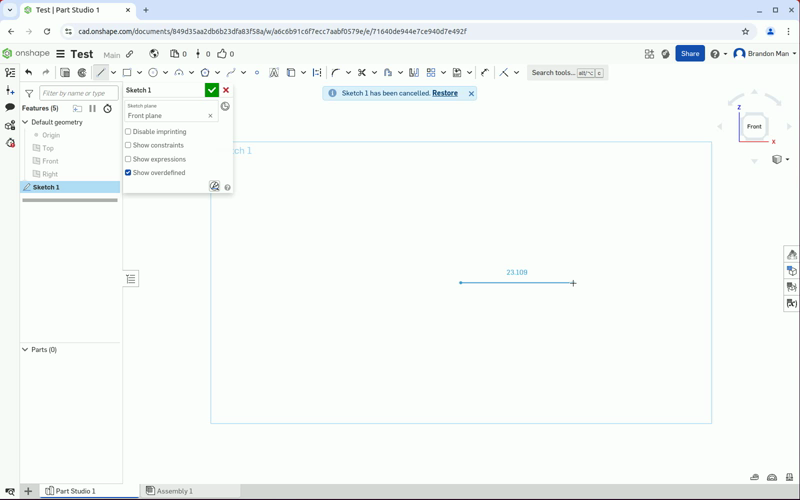
key_down(shift)
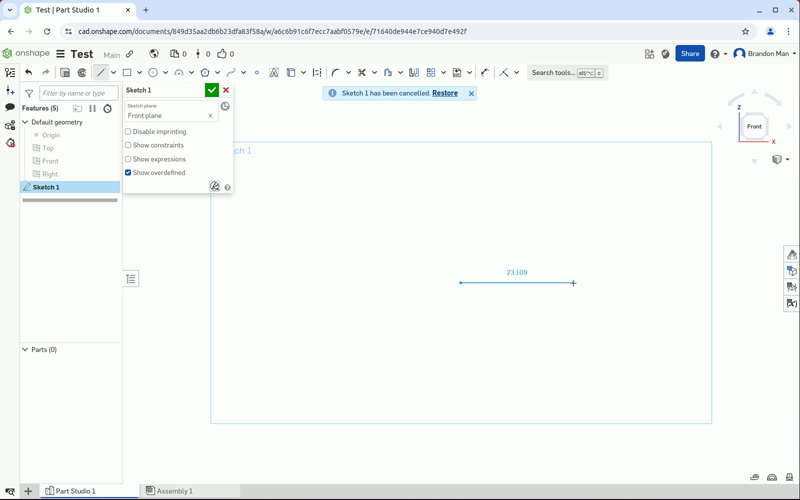
mouse_move(573, 192)
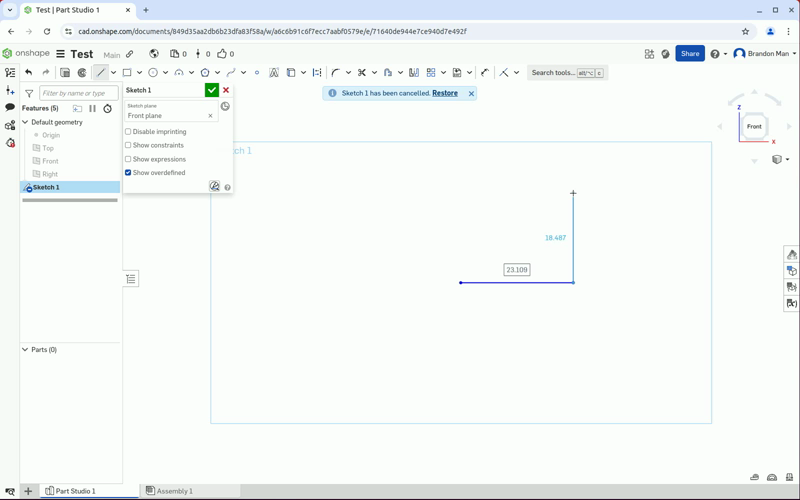
click(573, 192)
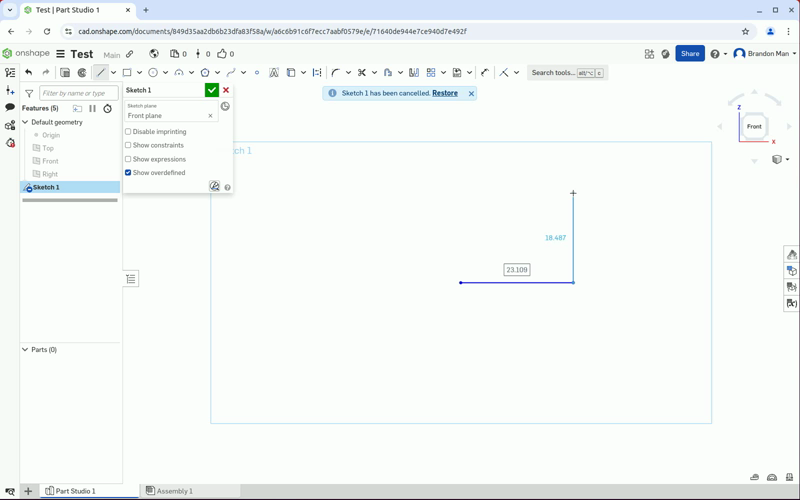
key_up(shift)
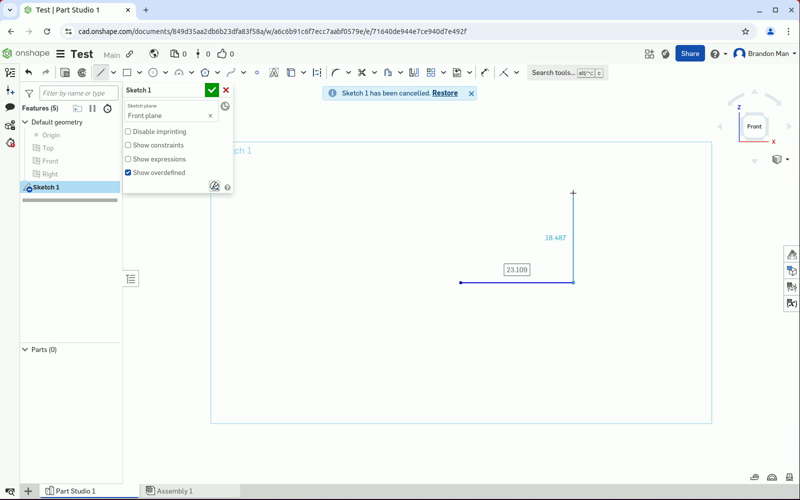
key_down(shift)
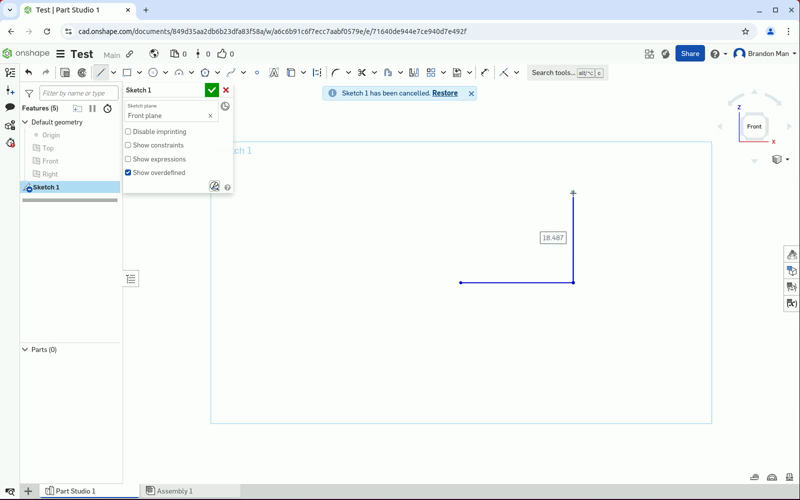
mouse_move(460, 192)
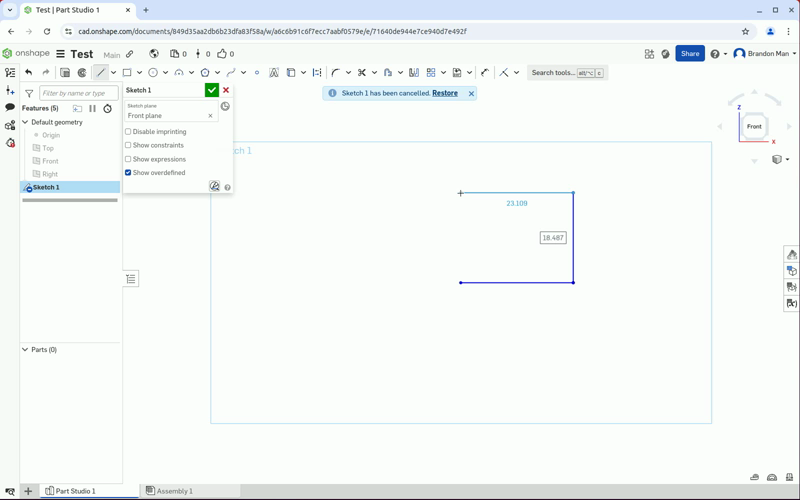
click(460, 192)
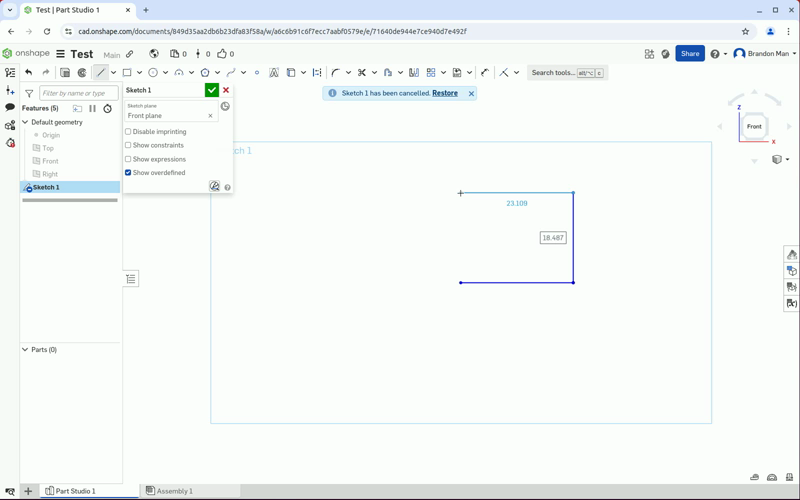
key_up(shift)
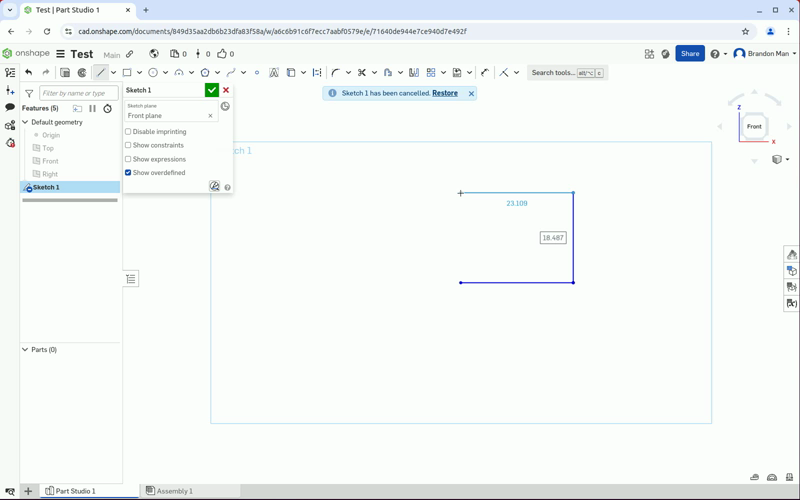
key_down(shift)
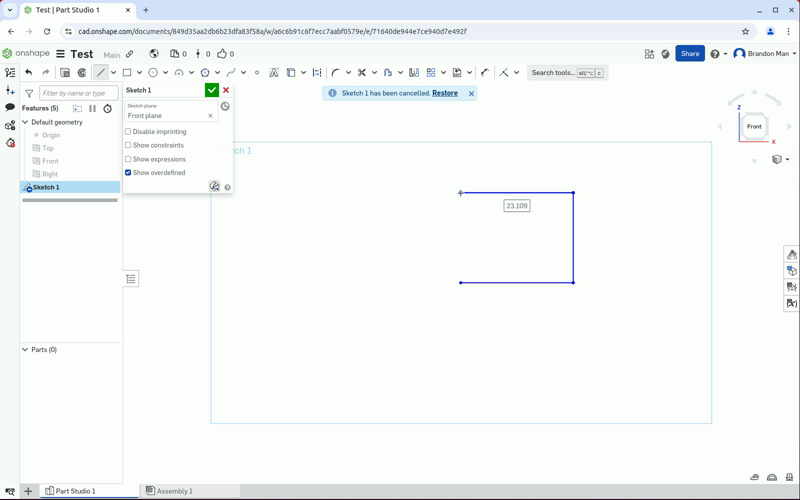
mouse_move(460, 282)
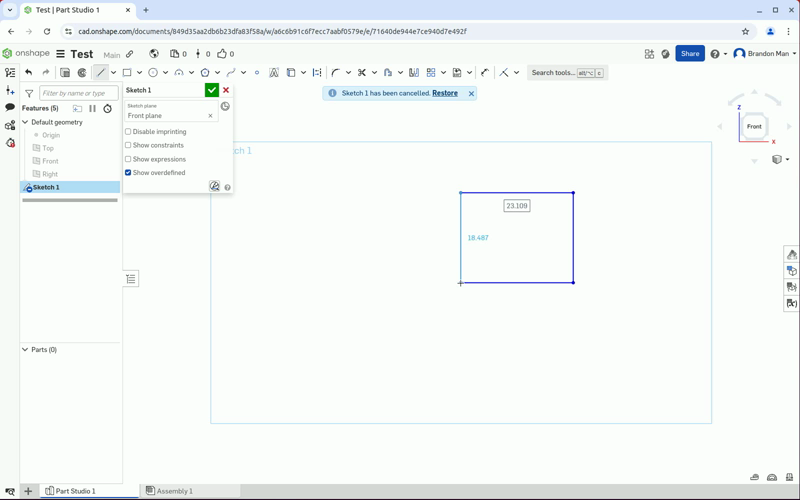
key_up(shift)
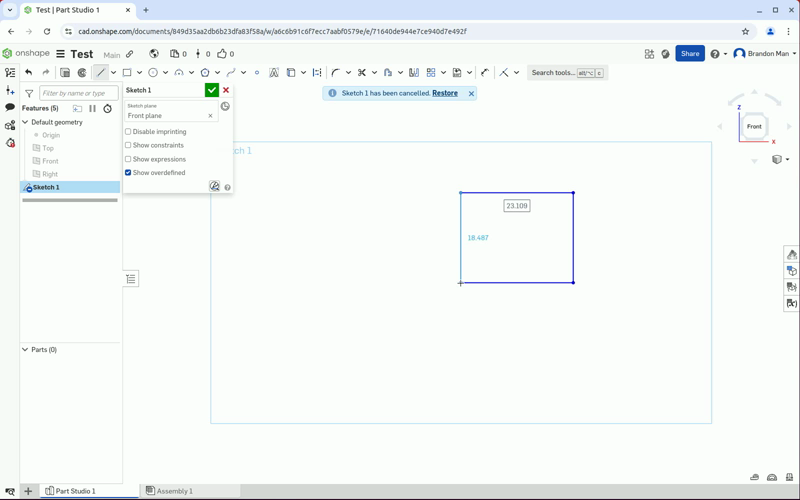
click(460, 282)
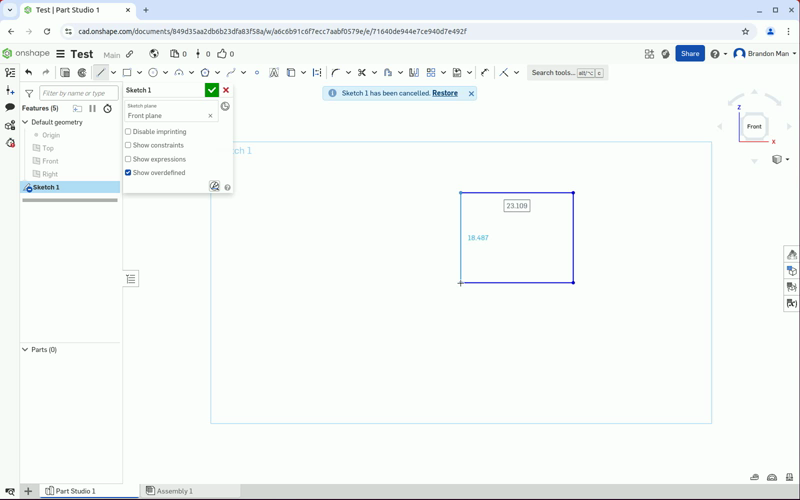
key(esc)
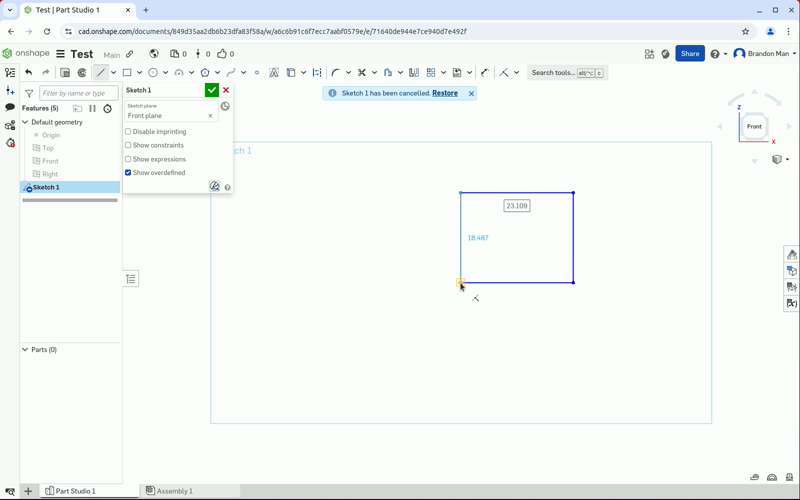
key(c)
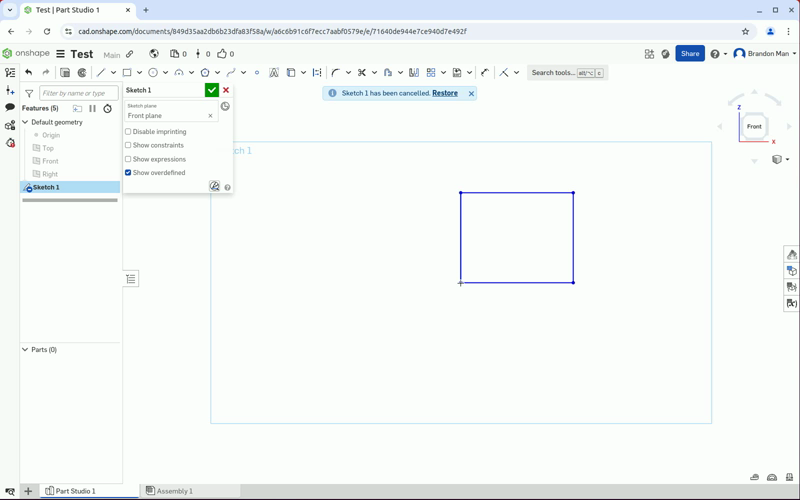
key_down(shift)
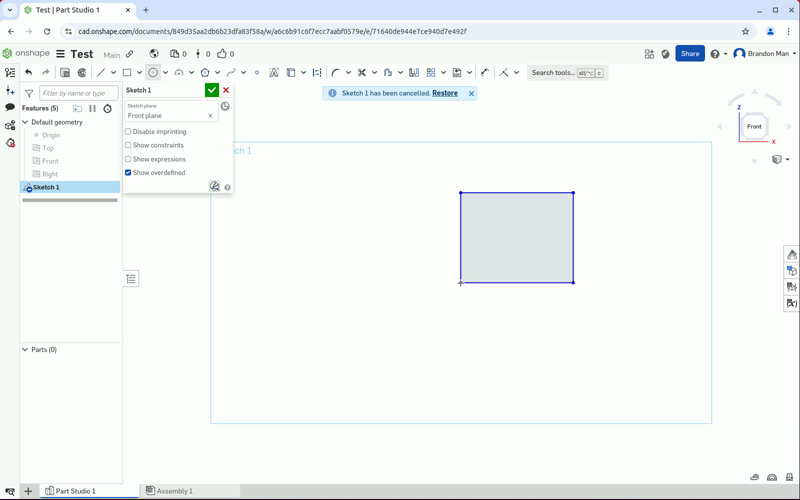
mouse_move(505, 237)
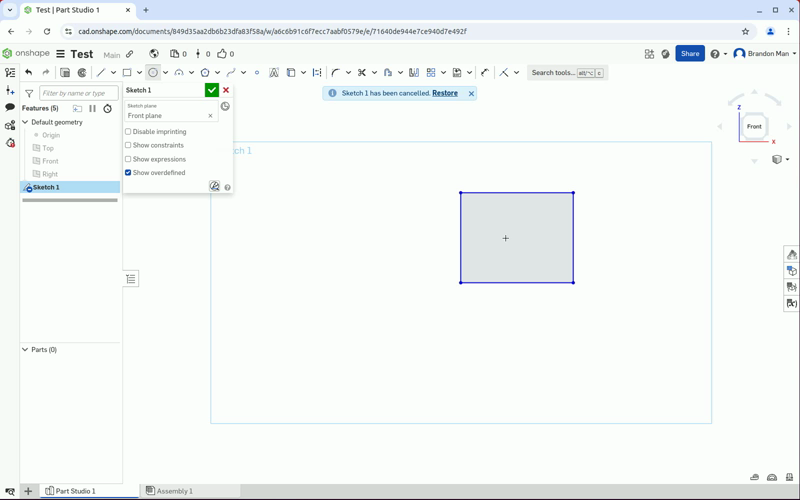
click(505, 237)
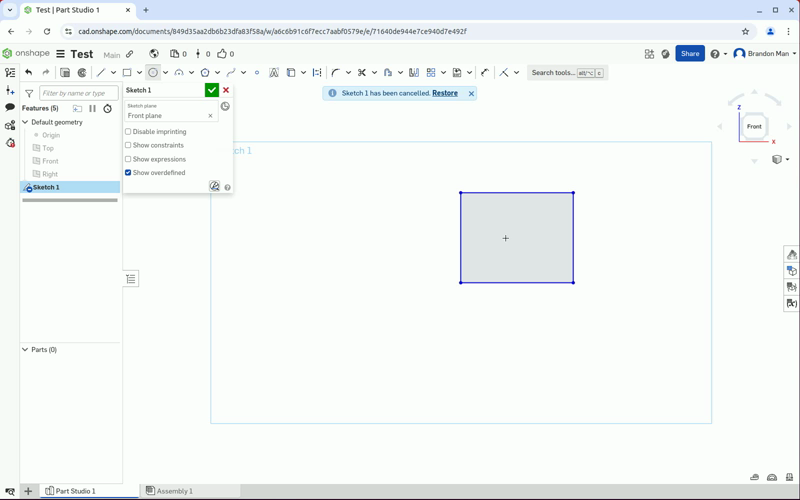
key_up(shift)
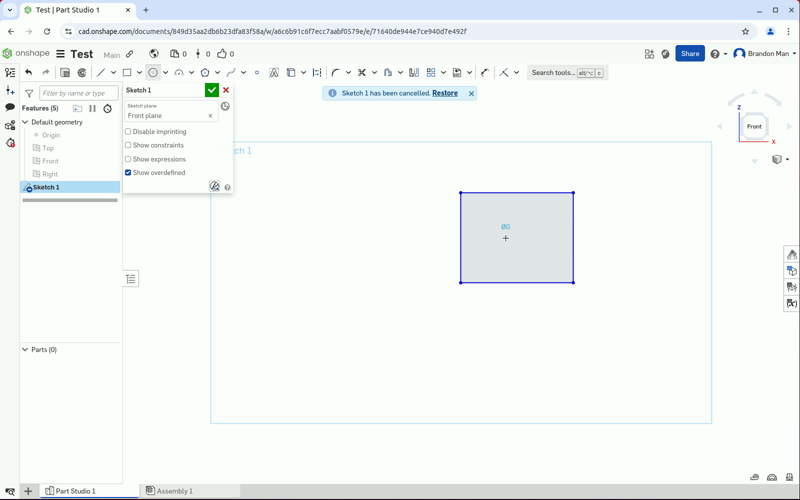
mouse_move(534, 237)
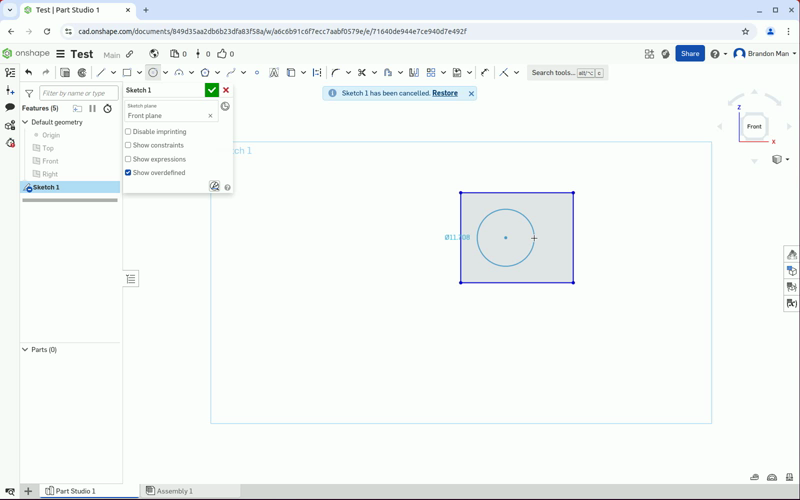
click(534, 237)
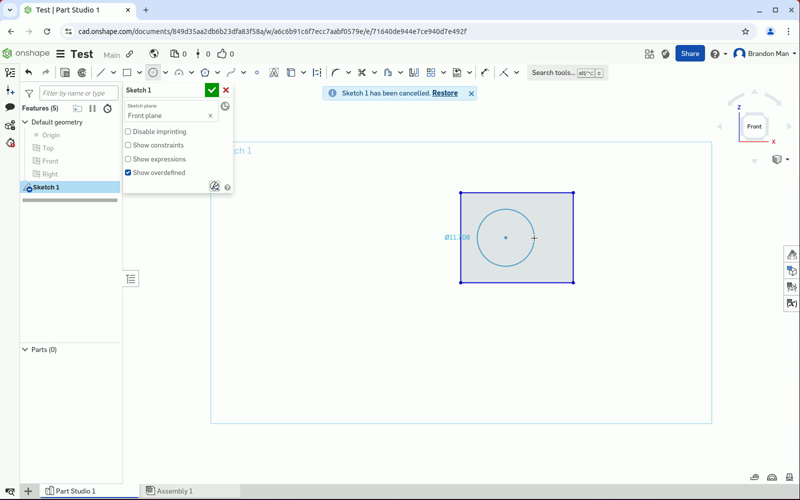
key(esc)
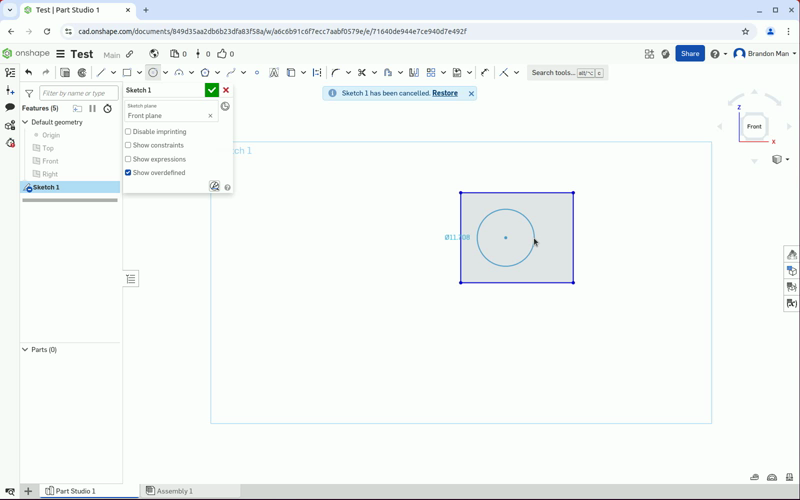
mouse_move(552, 252)
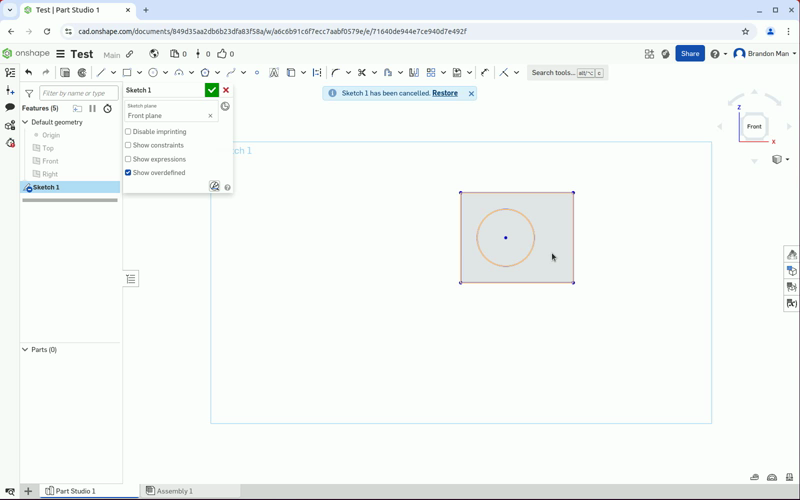
click(552, 252)
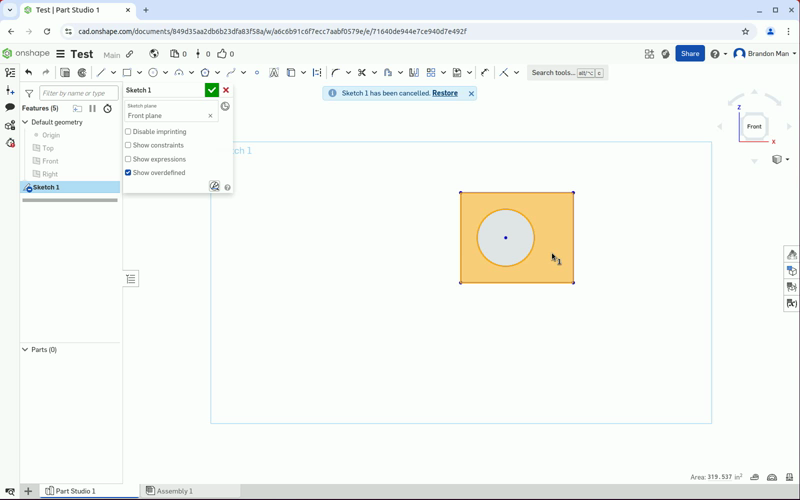
mouse_move(73, 352)
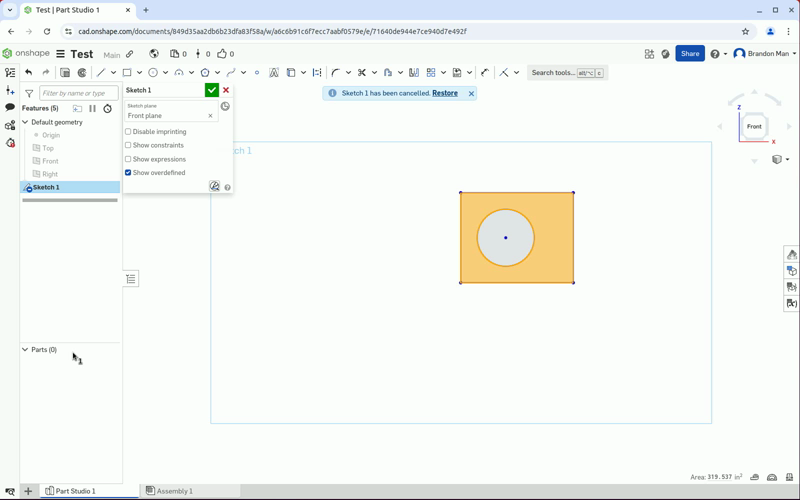
key(shift+y)
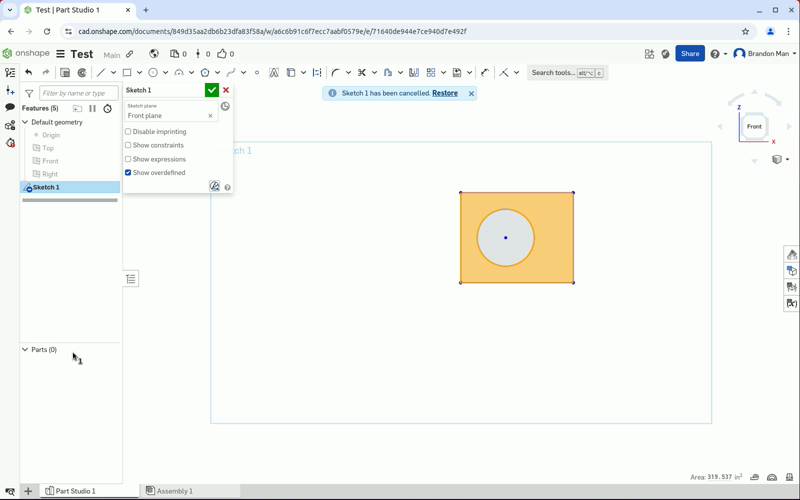
key(shift+e)
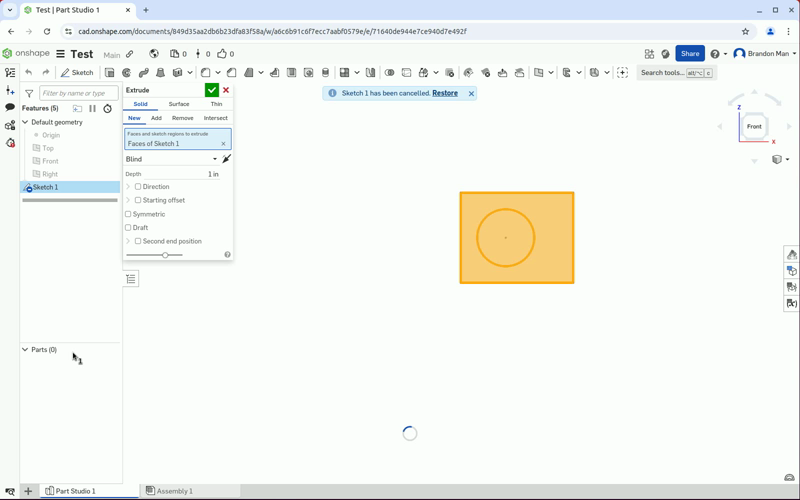
mouse_move(143, 106)
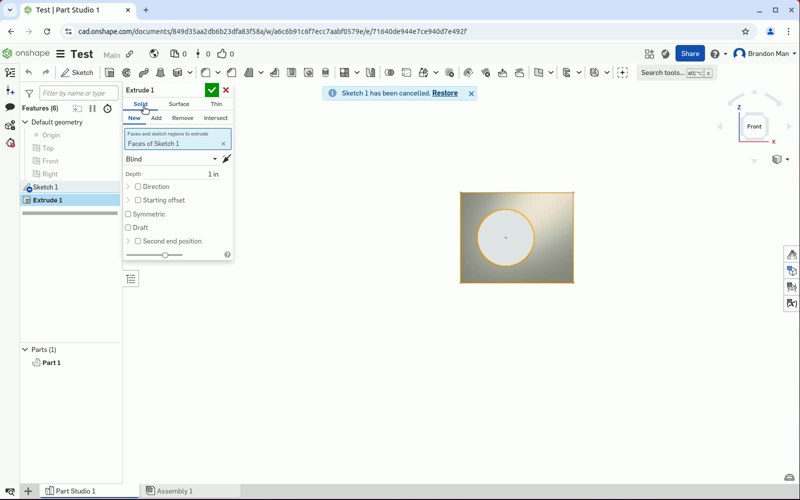
click(143, 106)
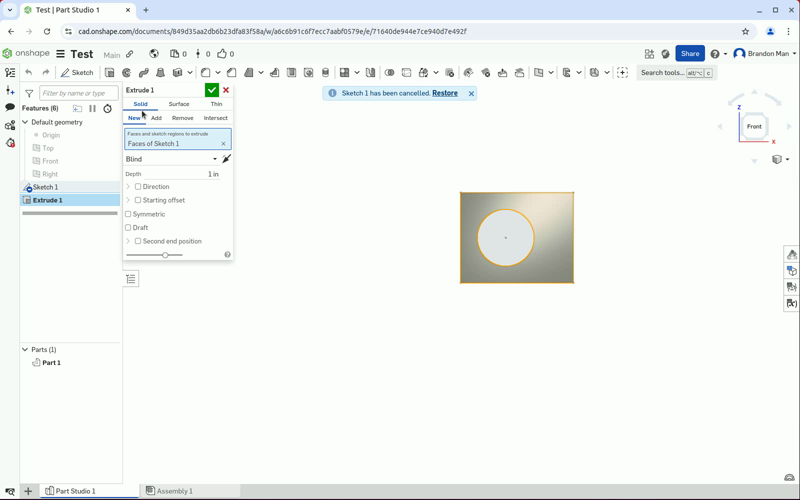
mouse_move(137, 120)
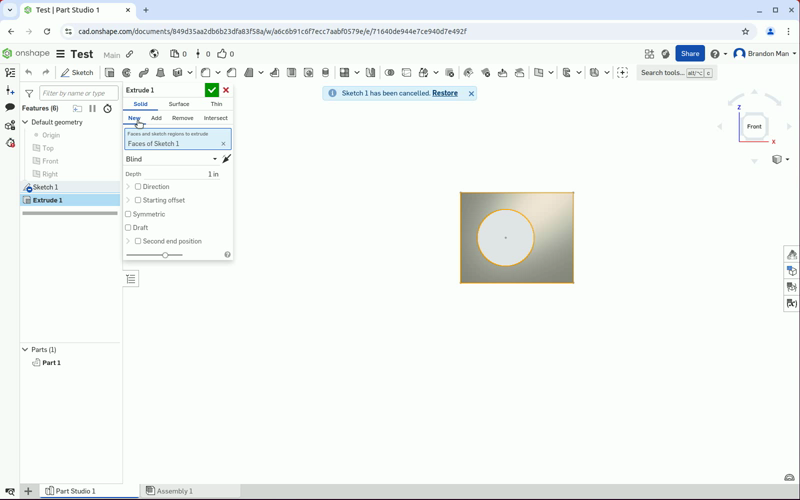
click(137, 120)
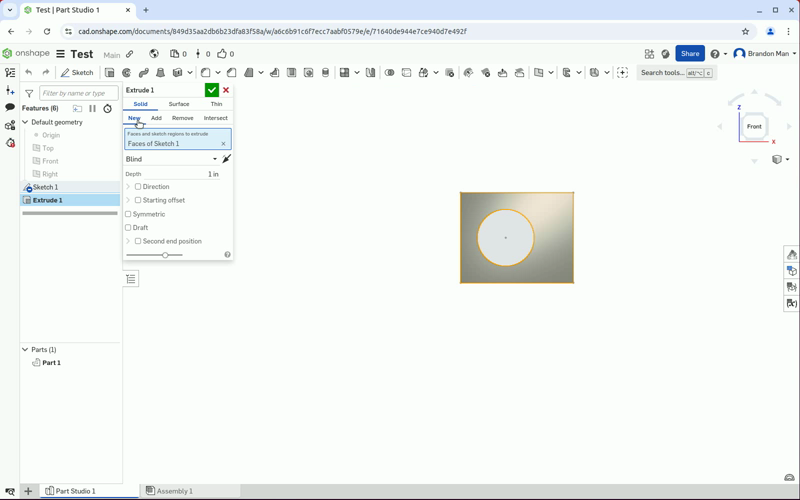
key(tab, 4)
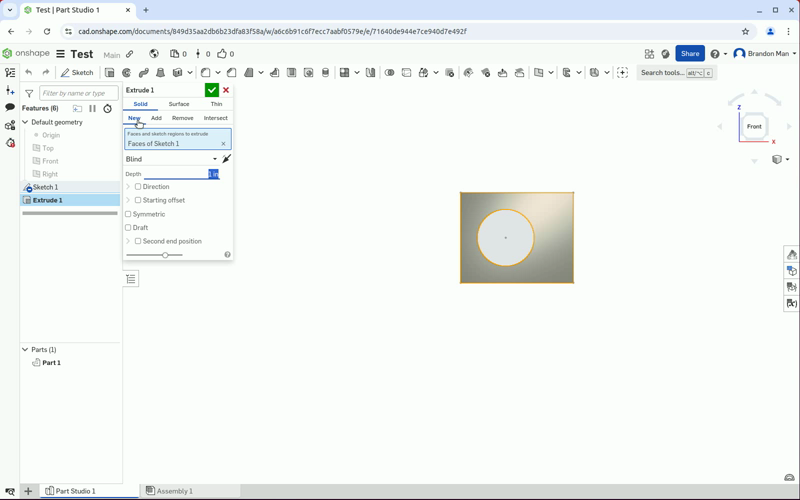
text(10.11)
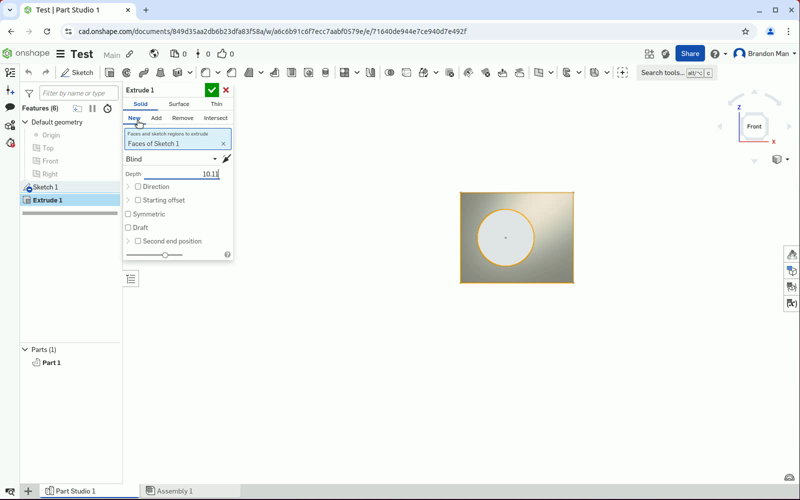
key(enter)
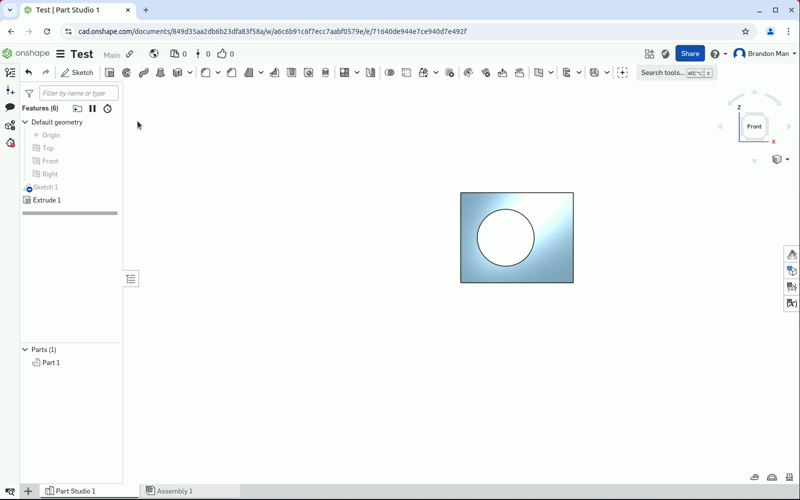
key(shift+h)
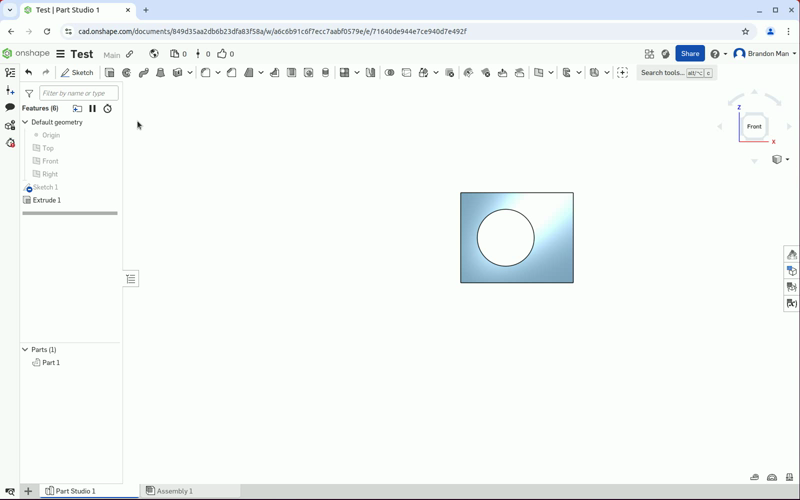
key(shift+h)
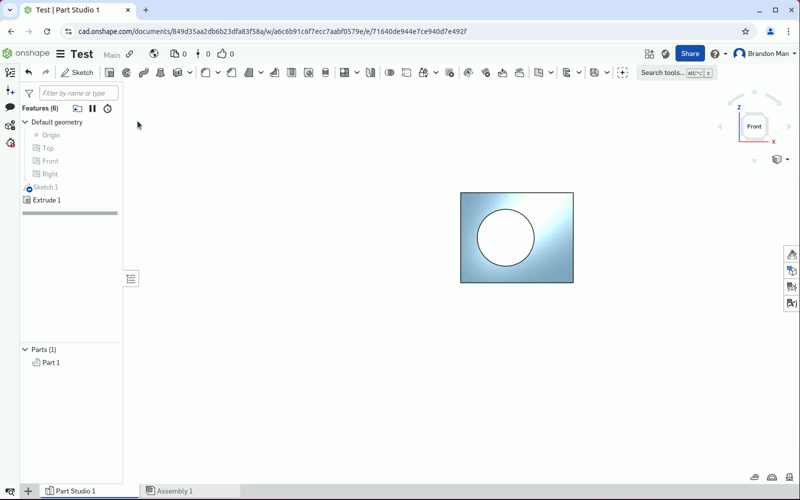
mouse_move(73, 189)
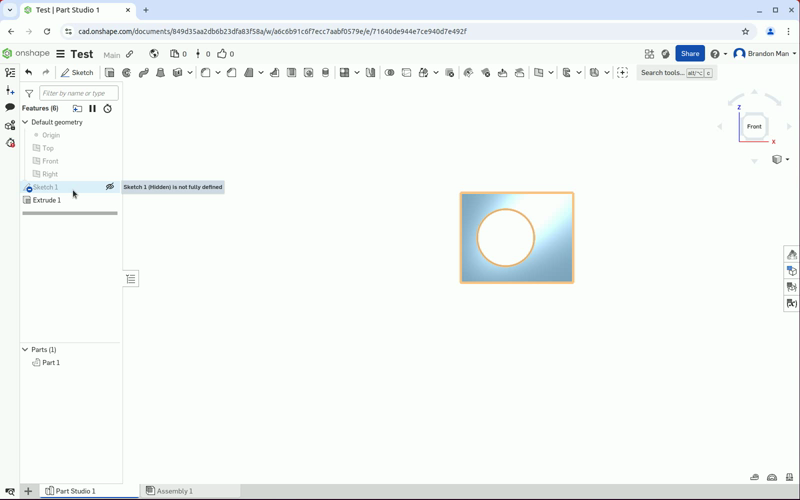
click(73, 189)
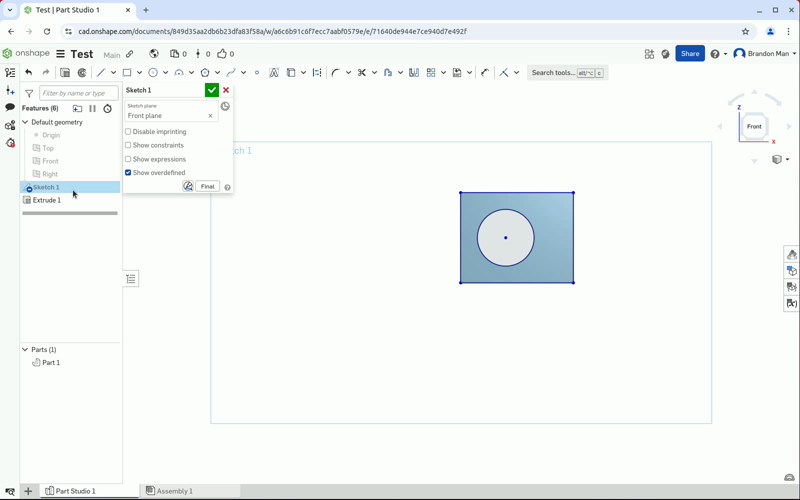
mouse_move(229, 92)
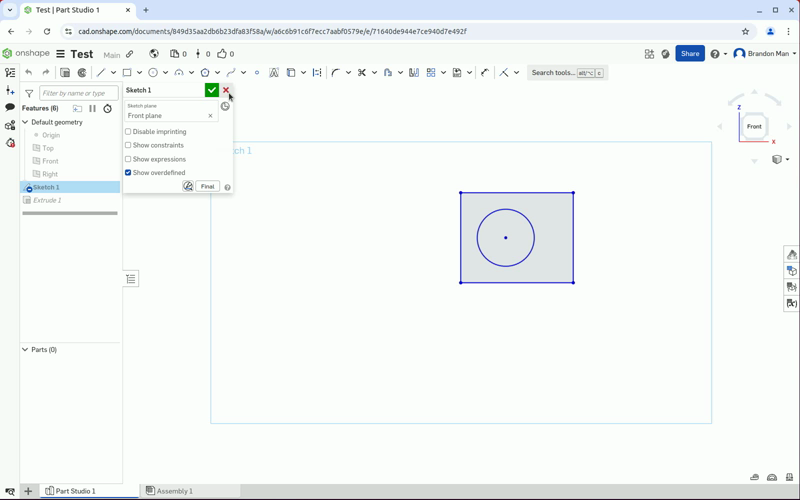
click(229, 92)
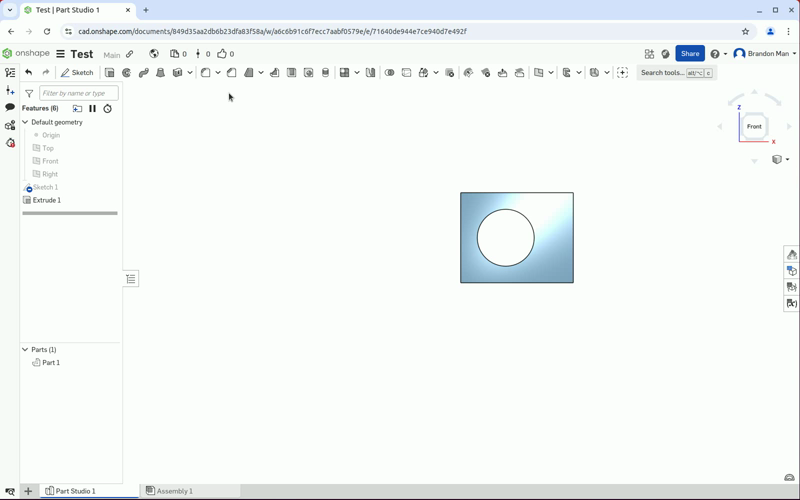
mouse_move(541, 75)
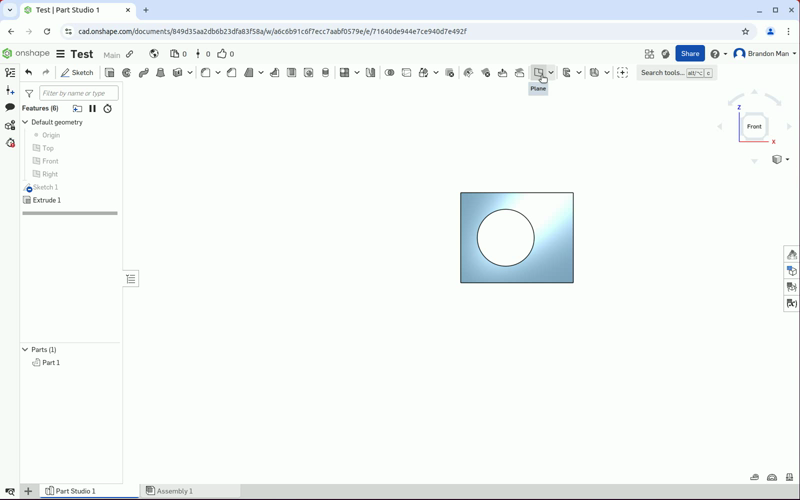
click(541, 75)
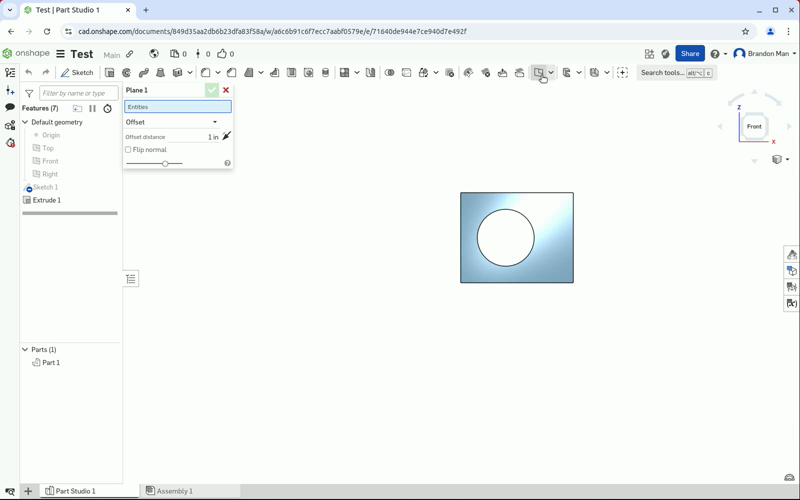
mouse_move(73, 163)
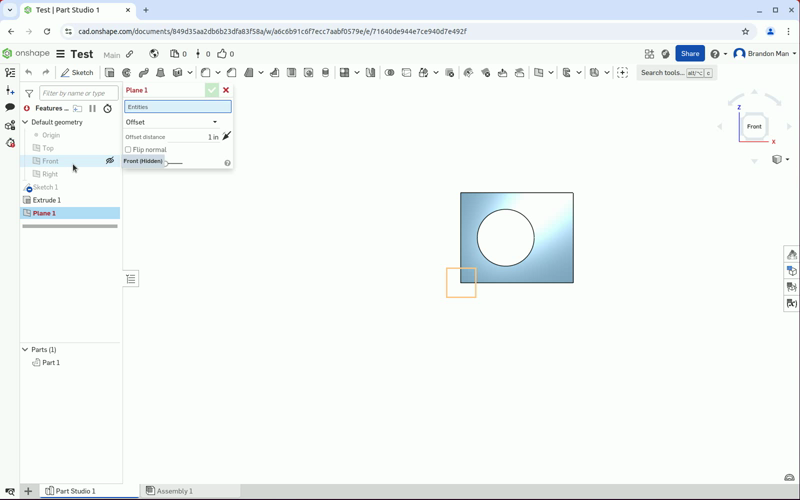
click(73, 163)
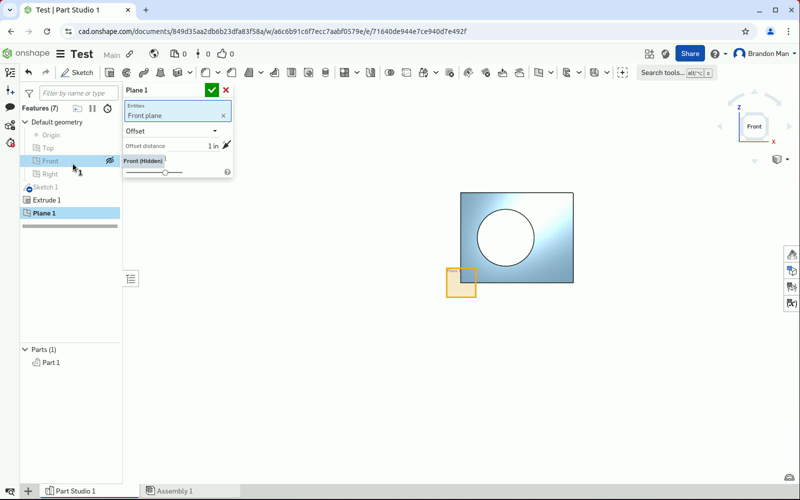
key(tab, 2)
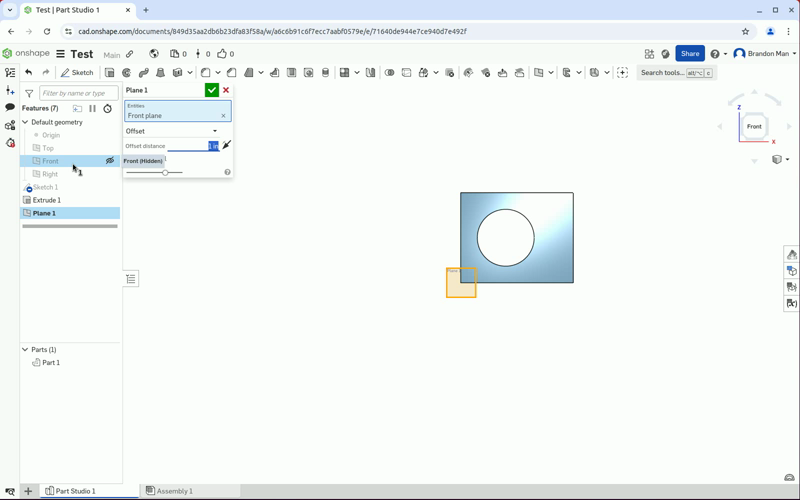
text(10.106)
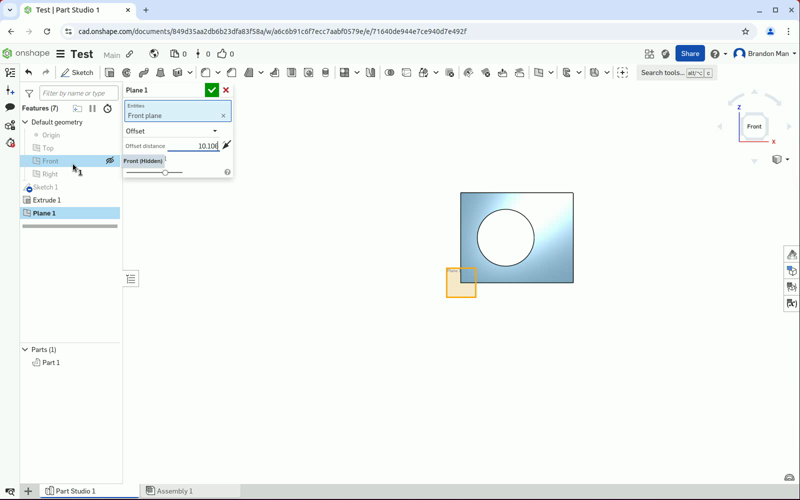
key(enter, 2)
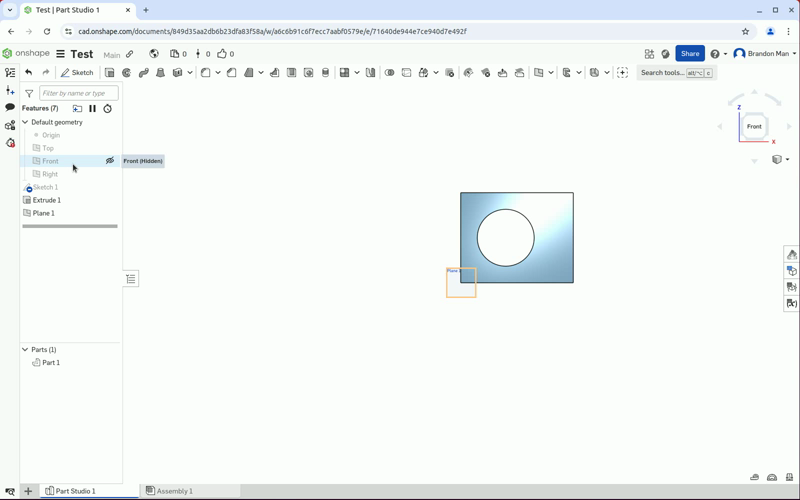
key(shift+s)
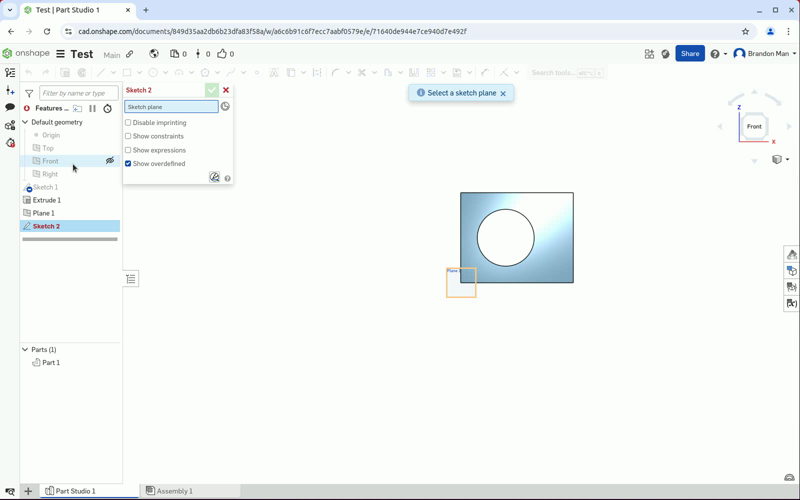
mouse_move(73, 215)
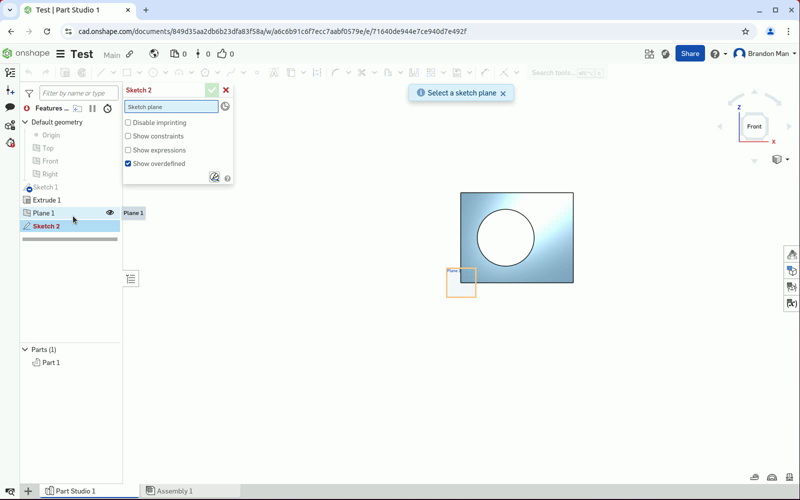
click(73, 215)
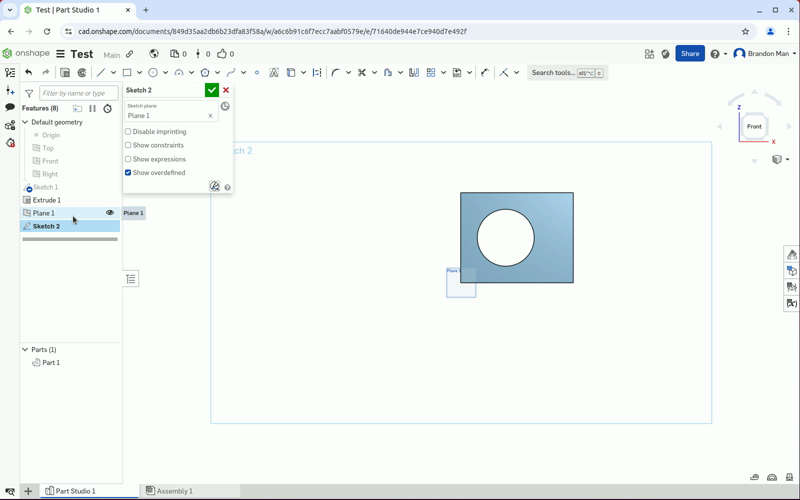
mouse_move(73, 352)
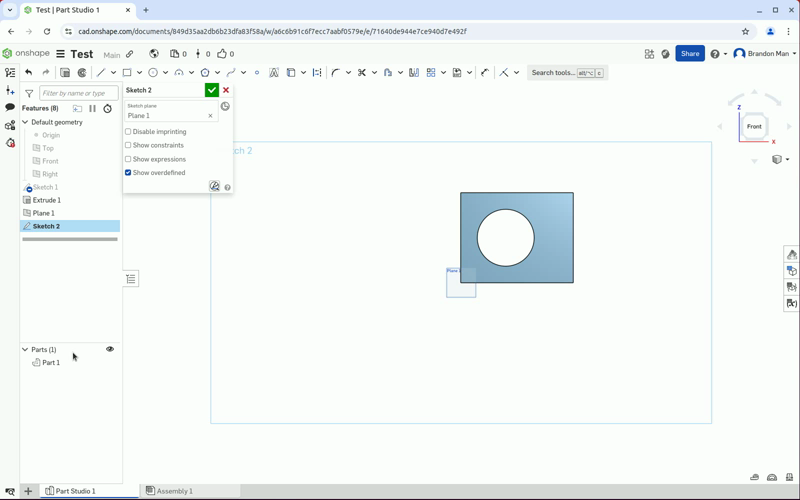
key(y)
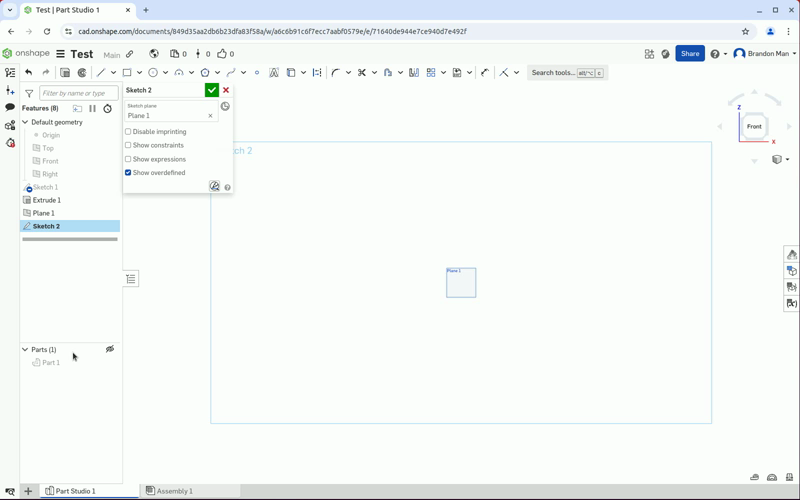
key(l)
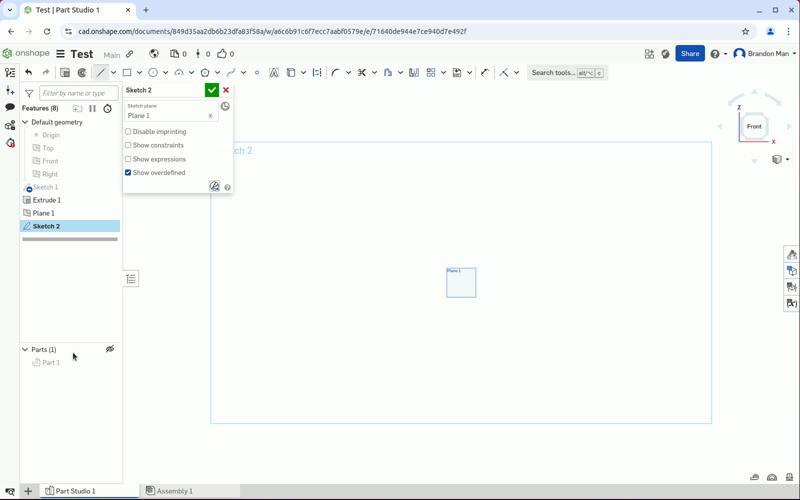
key_down(shift)
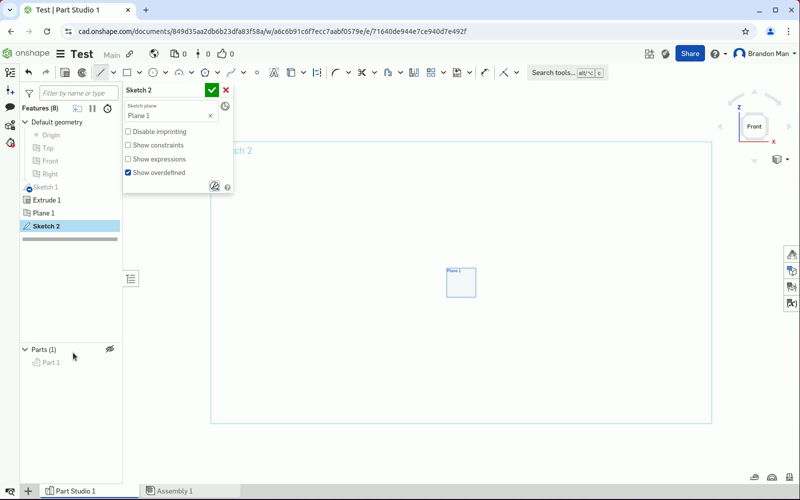
mouse_move(501, 192)
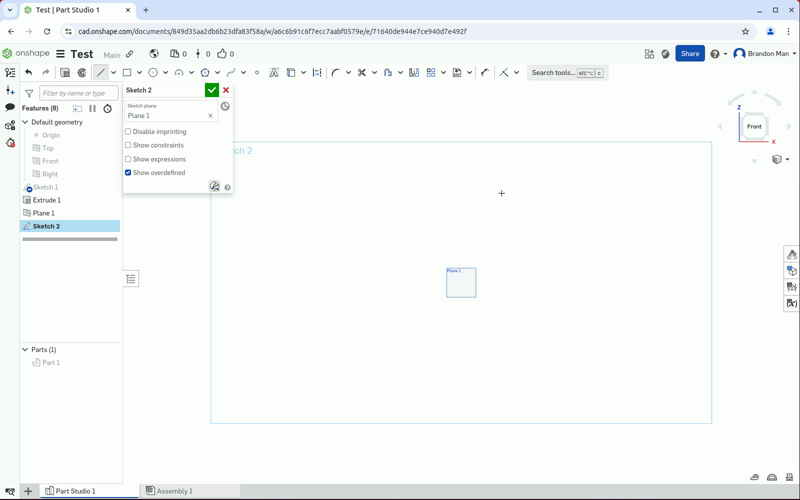
click(501, 192)
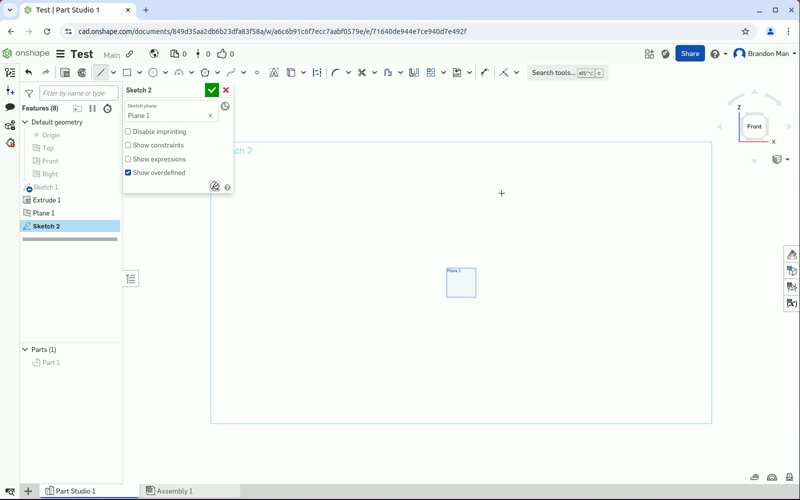
key_up(shift)
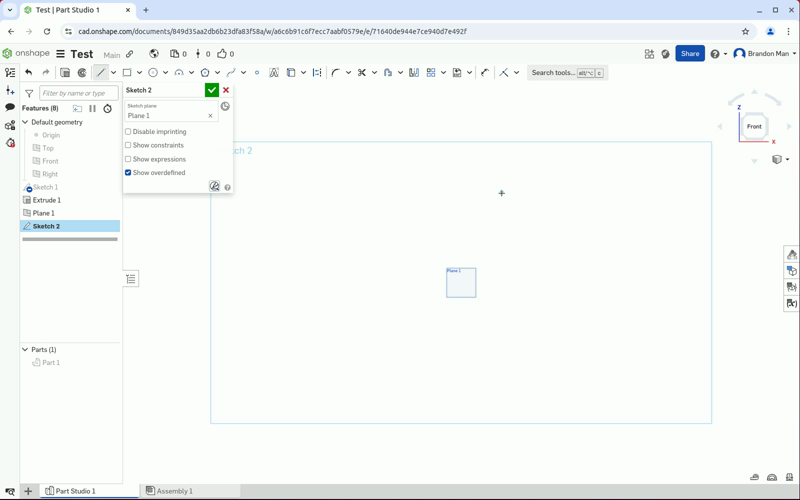
key_down(shift)
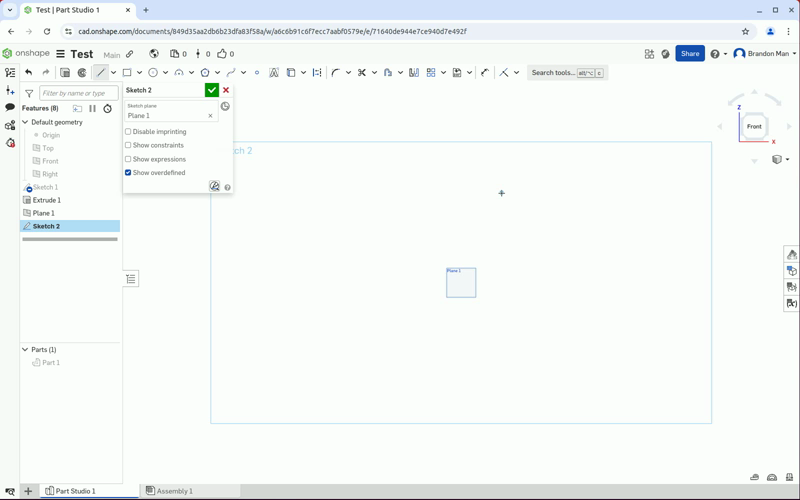
mouse_move(531, 192)
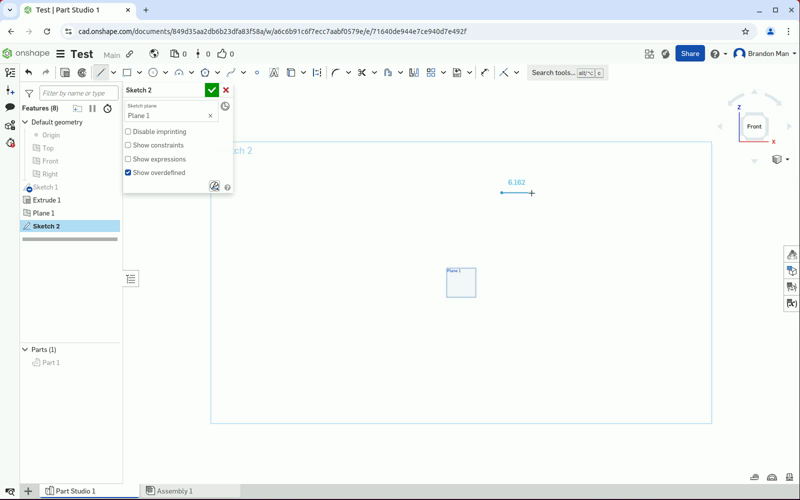
mouse_move(511, 209)
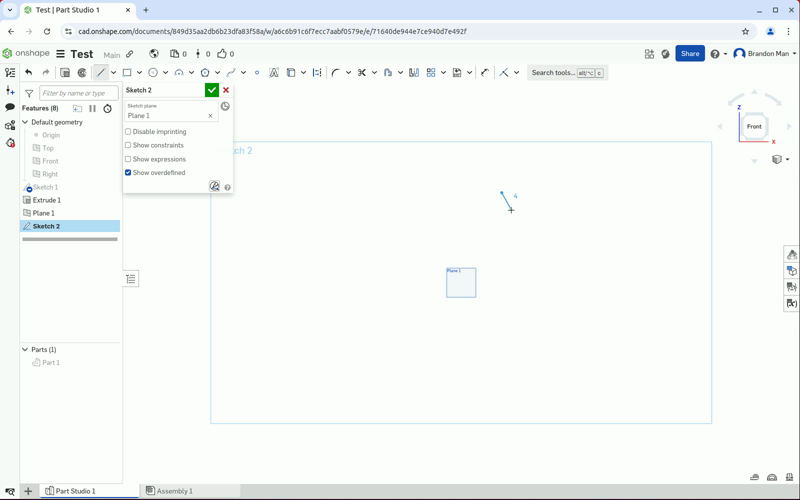
click(511, 209)
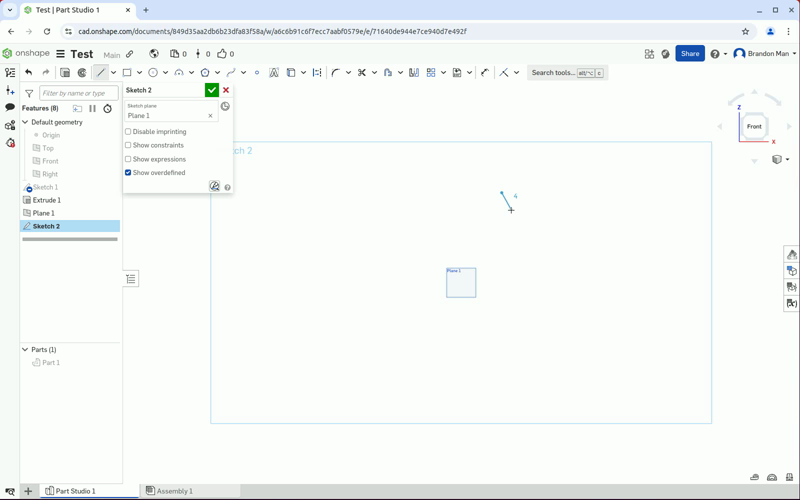
key_up(shift)
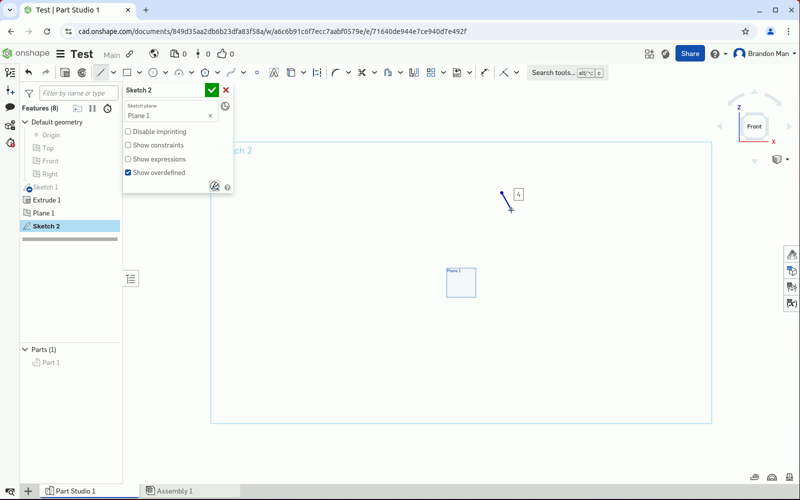
key(esc)
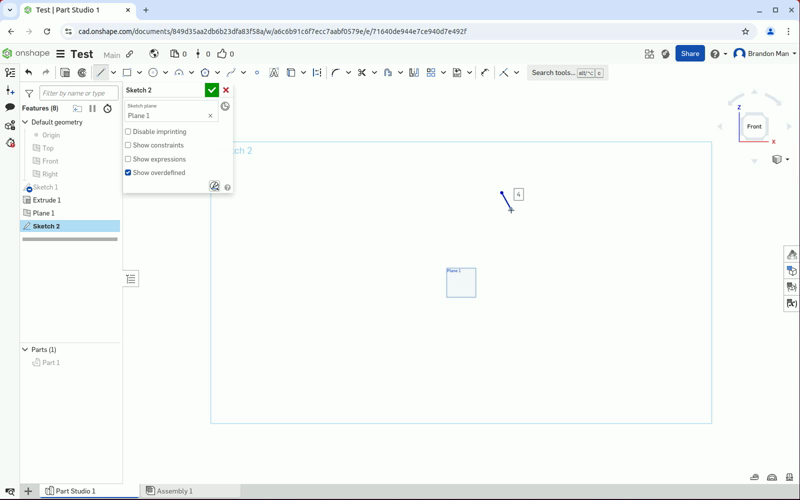
key(a)
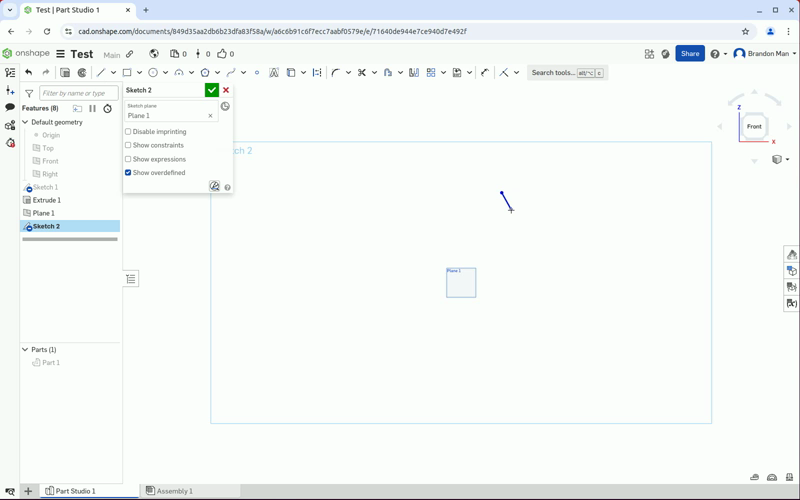
mouse_move(511, 209)
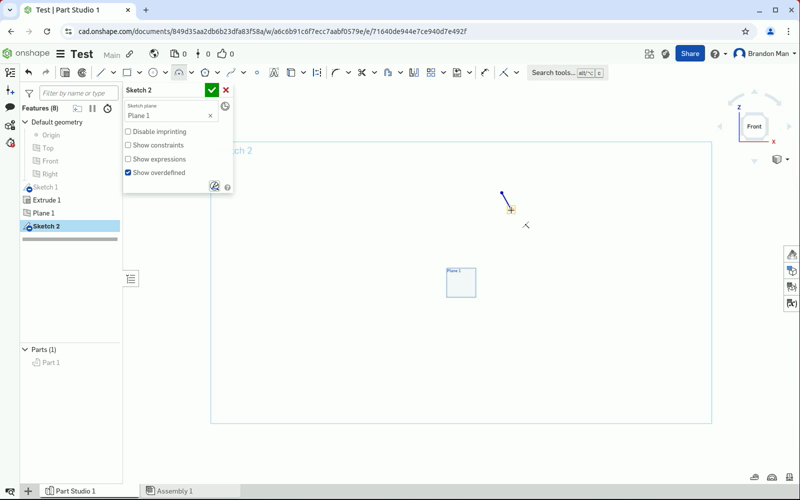
click(511, 209)
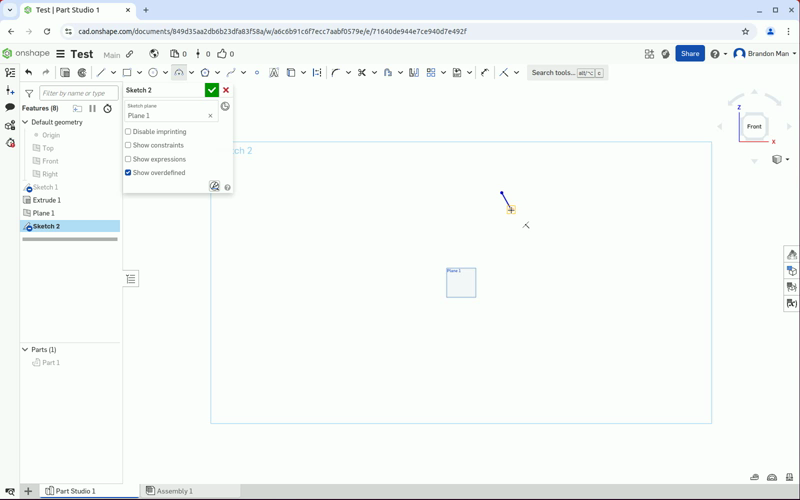
key_down(shift)
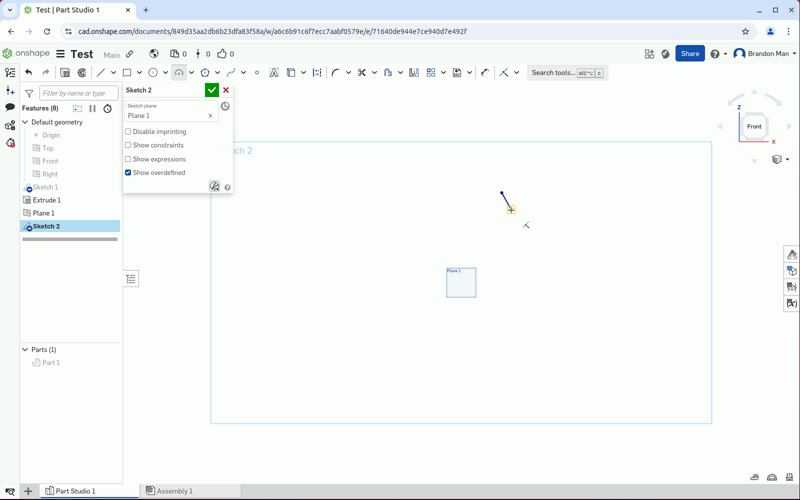
mouse_move(532, 248)
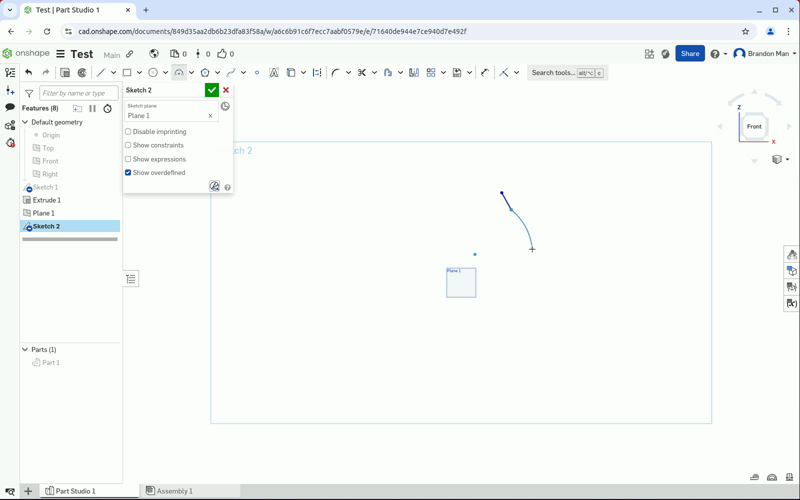
click(532, 248)
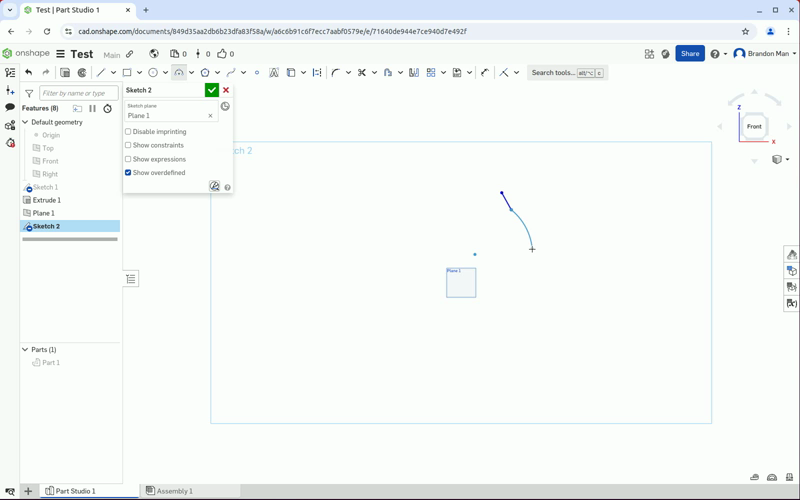
mouse_move(531, 224)
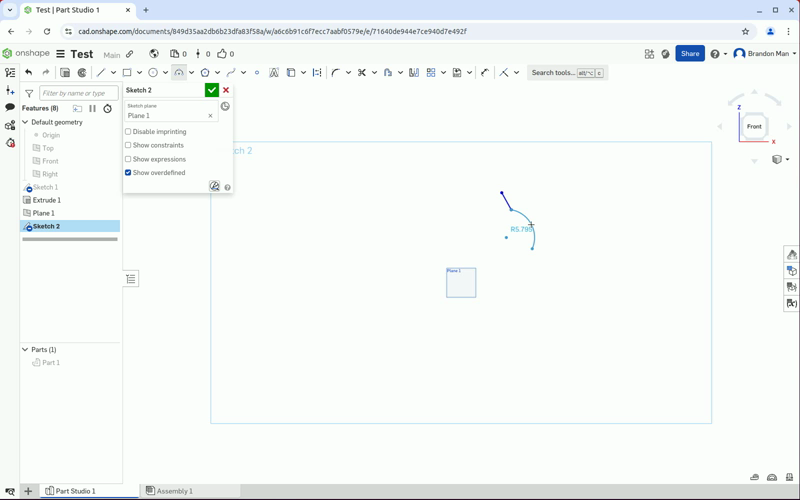
click(531, 224)
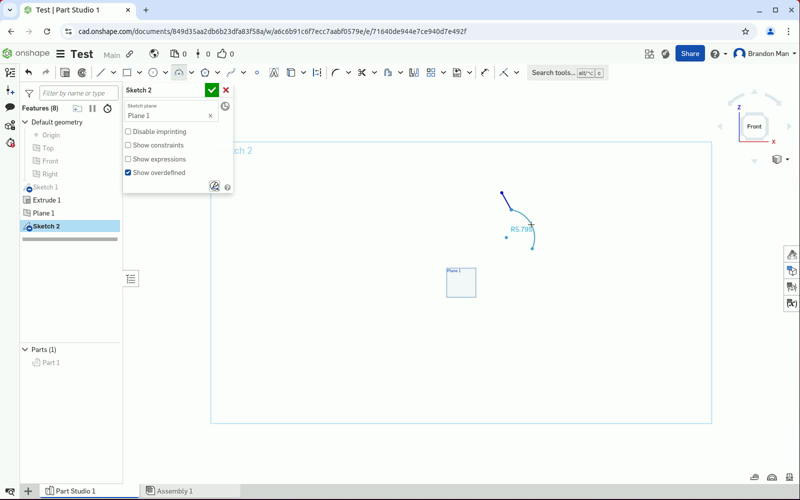
key_up(shift)
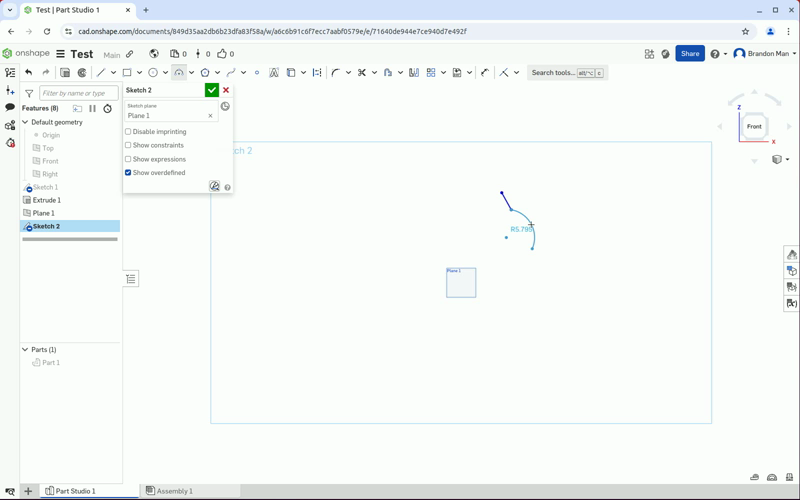
key(esc)
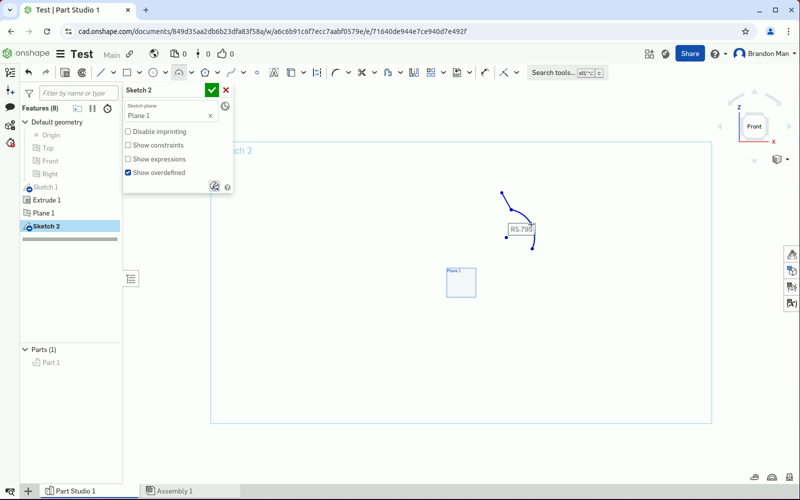
key(l)
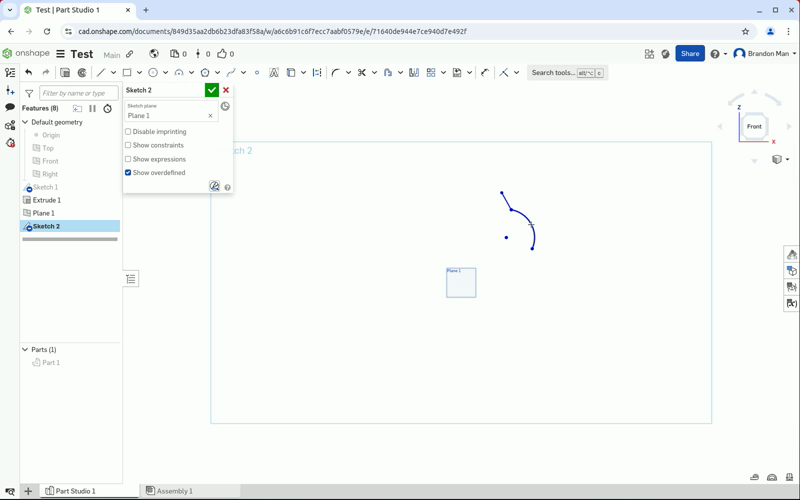
mouse_move(532, 248)
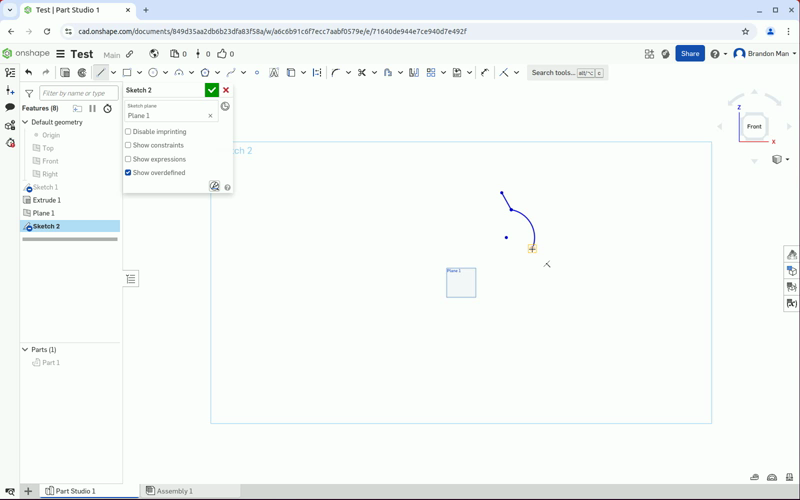
click(532, 248)
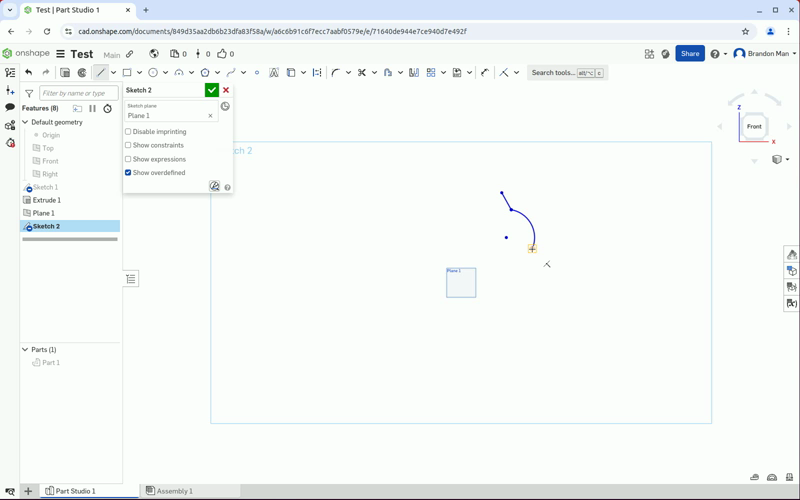
key_down(shift)
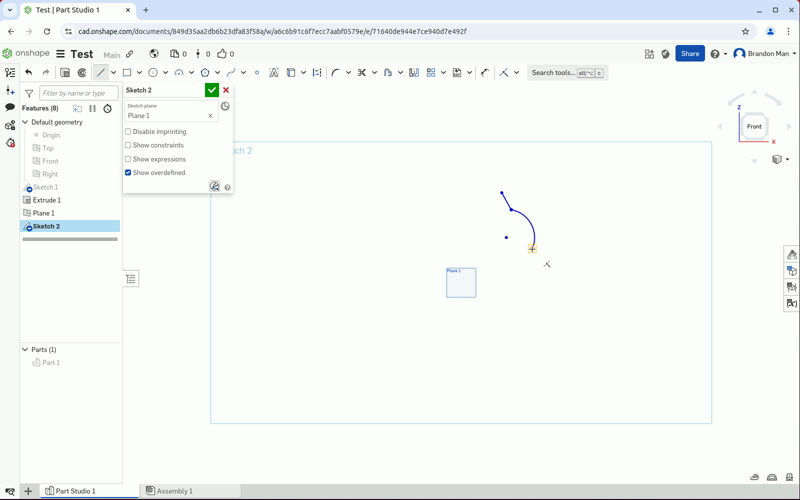
mouse_move(562, 248)
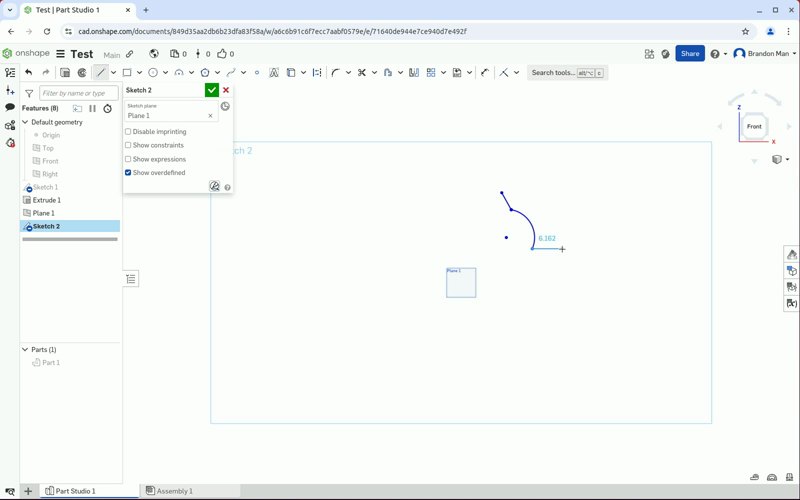
mouse_move(551, 283)
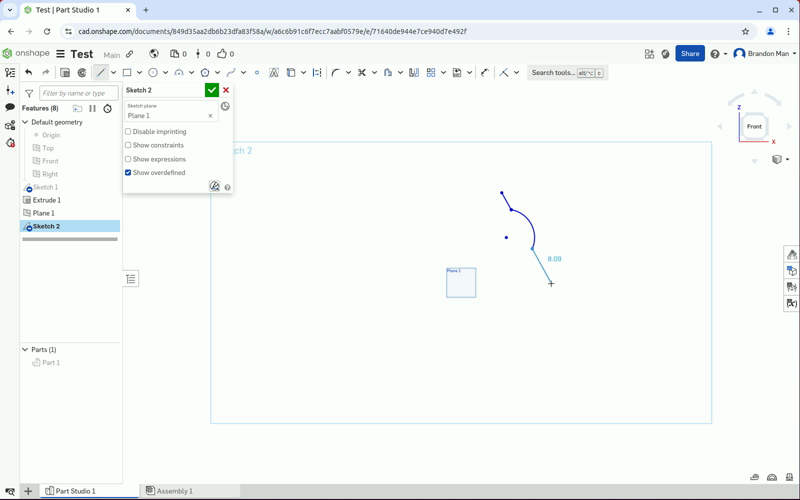
click(551, 283)
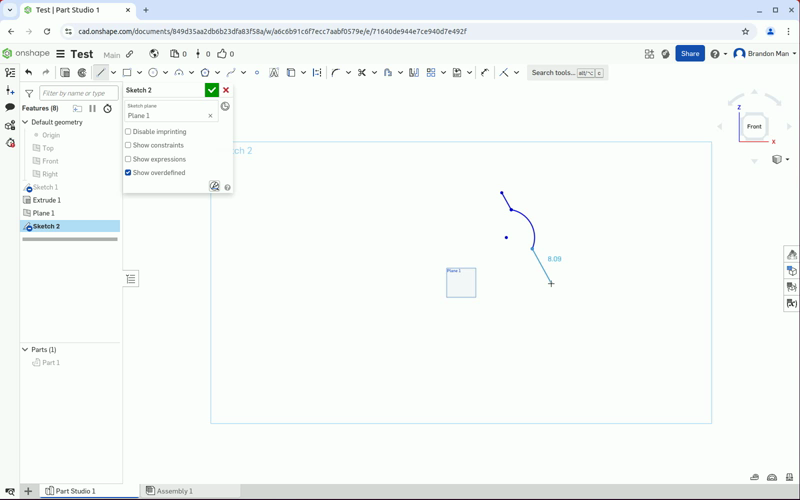
key_up(shift)
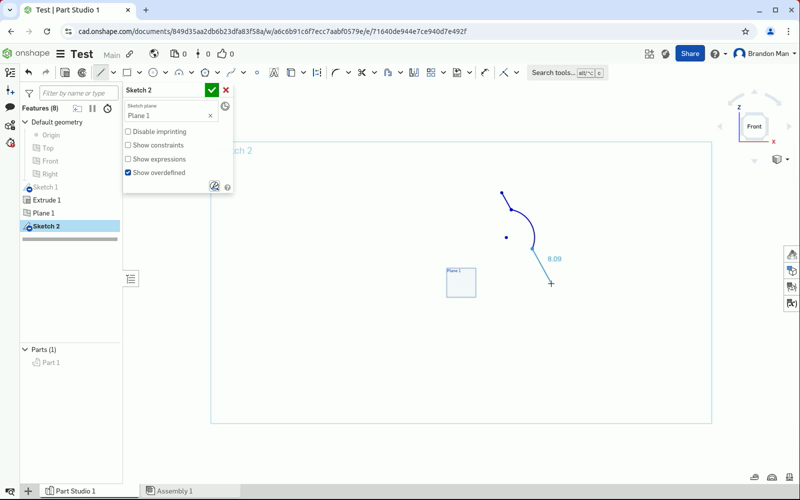
key_down(shift)
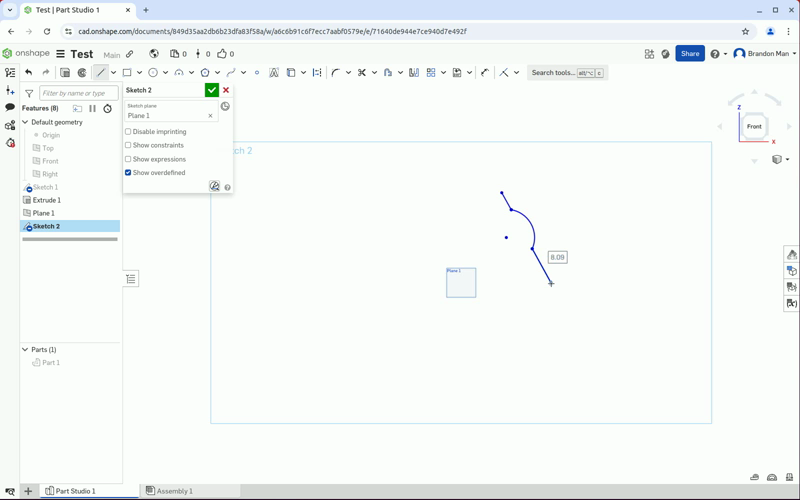
mouse_move(581, 283)
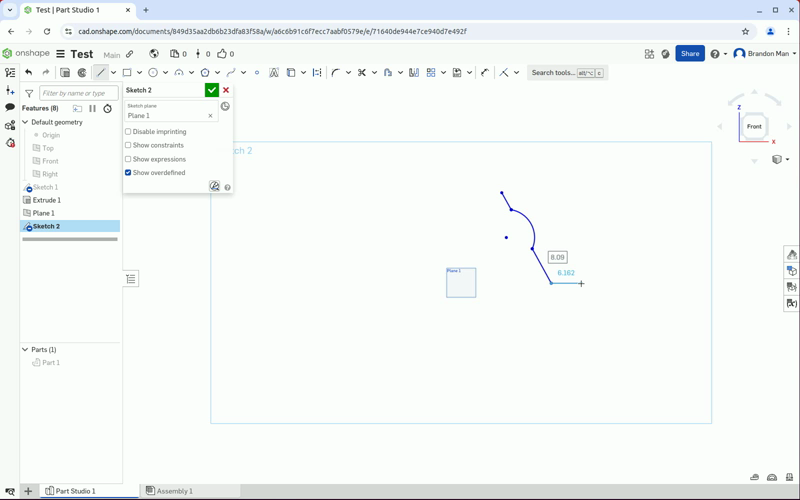
mouse_move(574, 283)
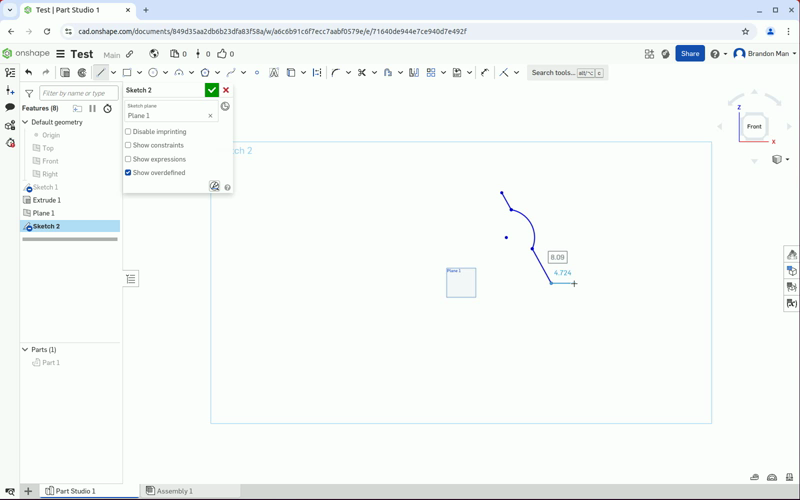
click(574, 283)
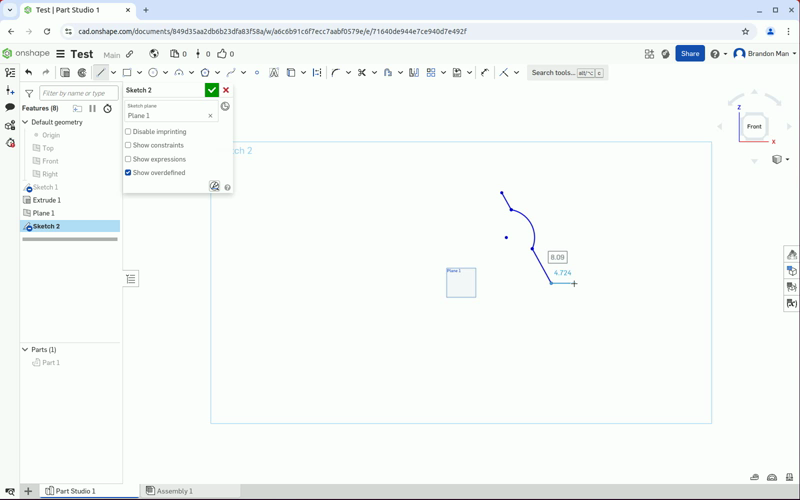
key_up(shift)
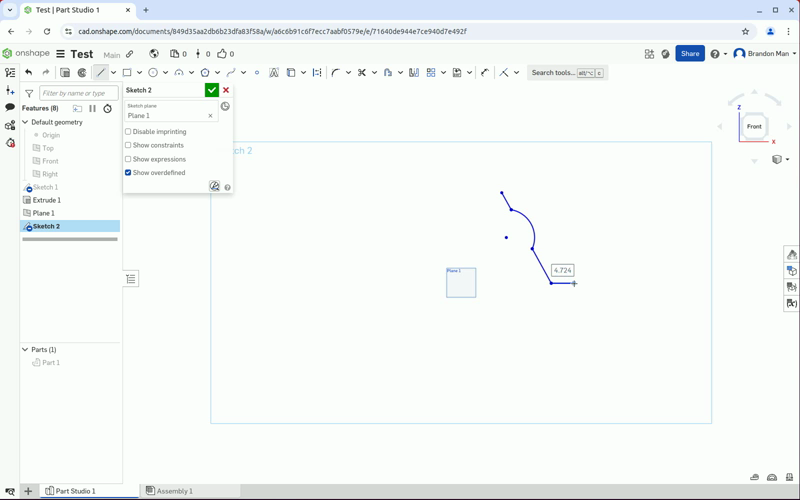
key_down(shift)
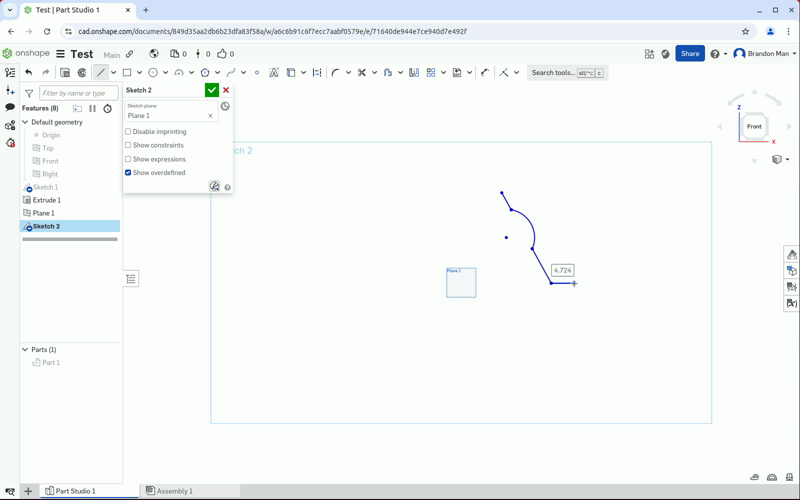
mouse_move(574, 192)
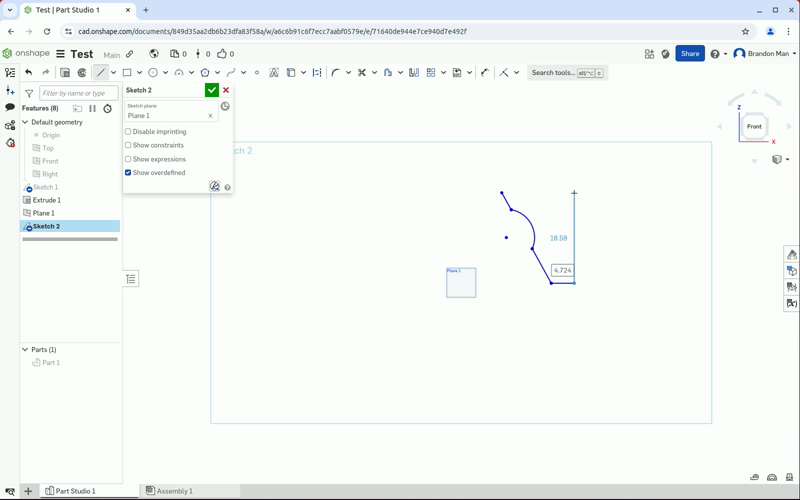
click(574, 192)
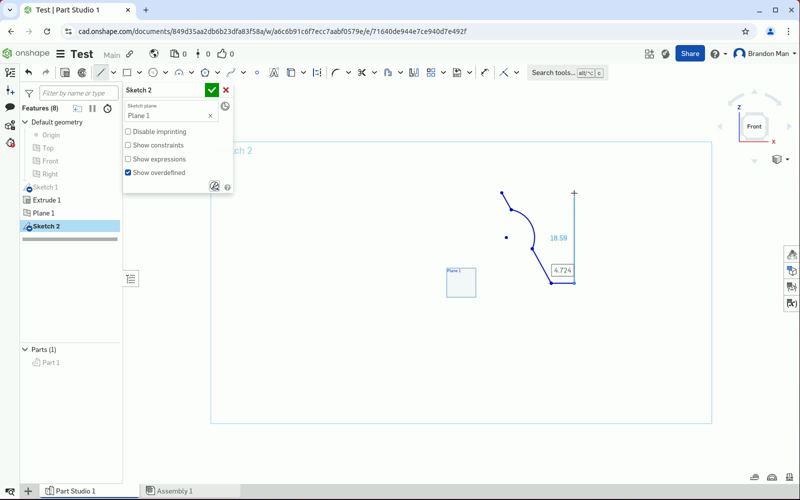
key_up(shift)
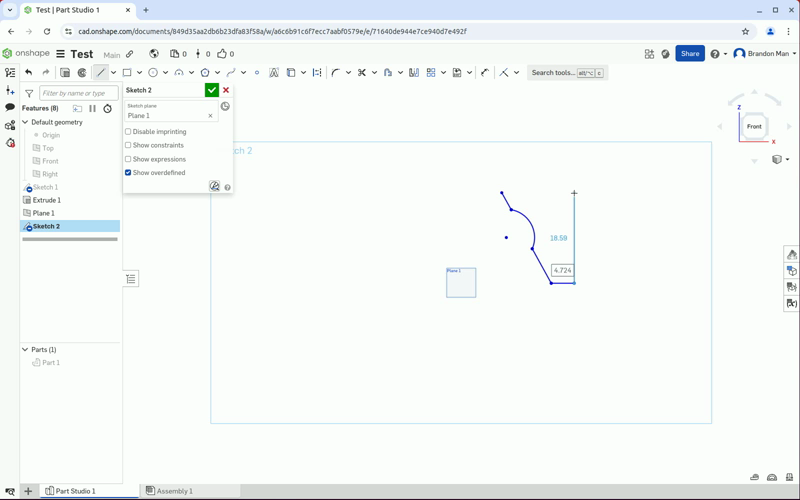
key_down(shift)
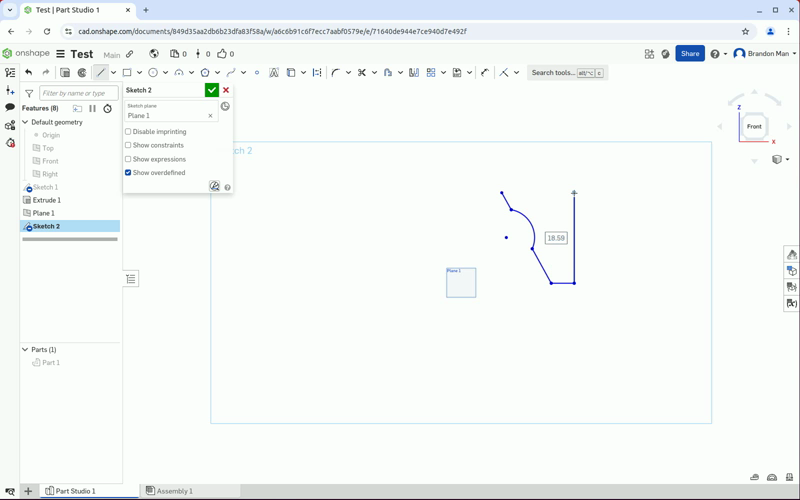
mouse_move(501, 192)
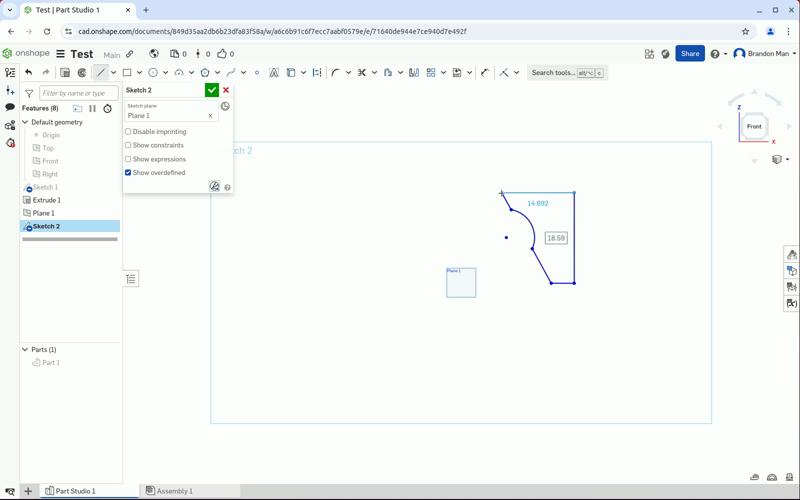
key_up(shift)
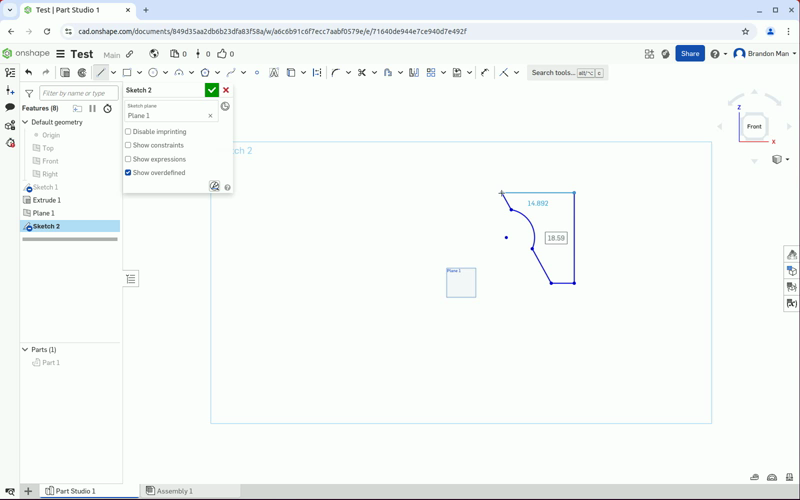
click(501, 192)
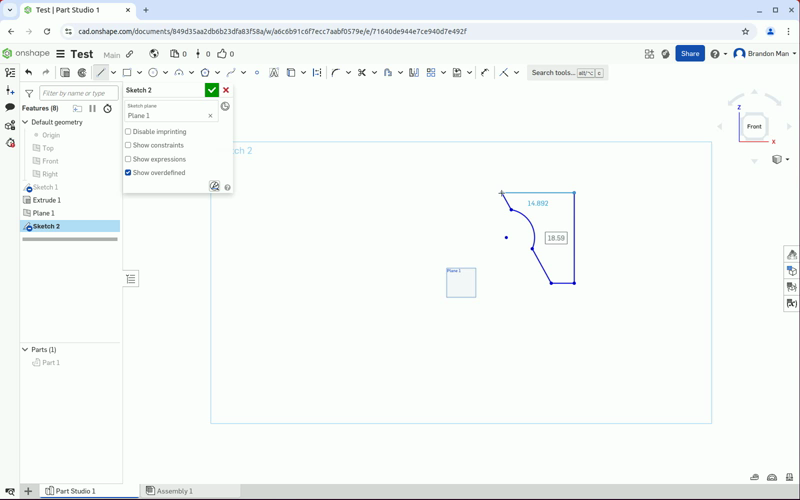
key(esc)
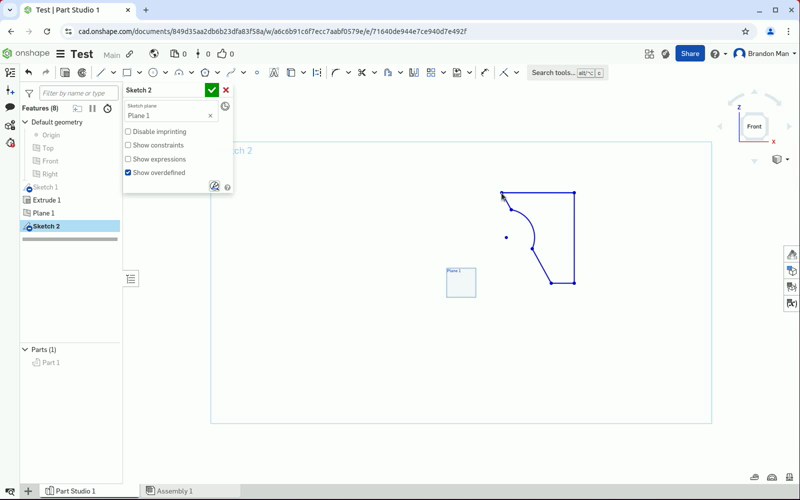
mouse_move(537, 207)
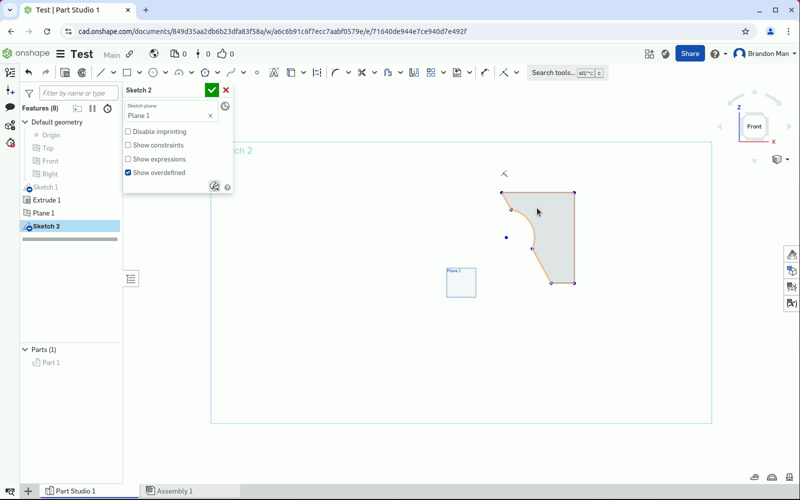
click(537, 207)
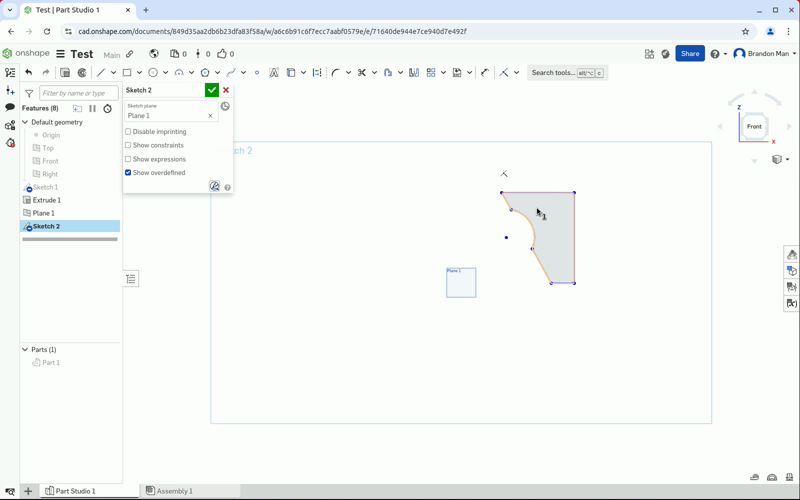
mouse_move(73, 352)
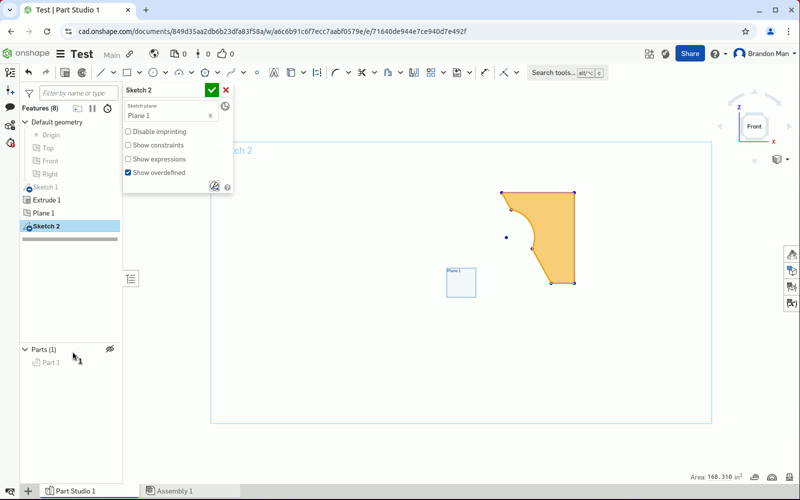
key(shift+y)
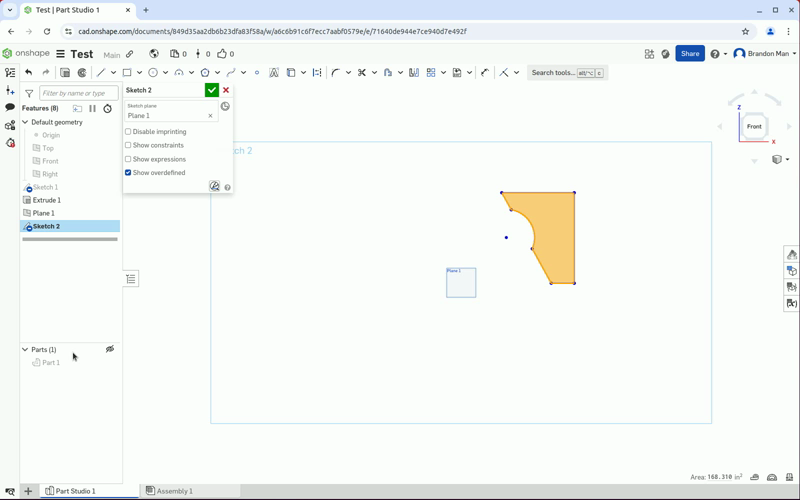
key(shift+e)
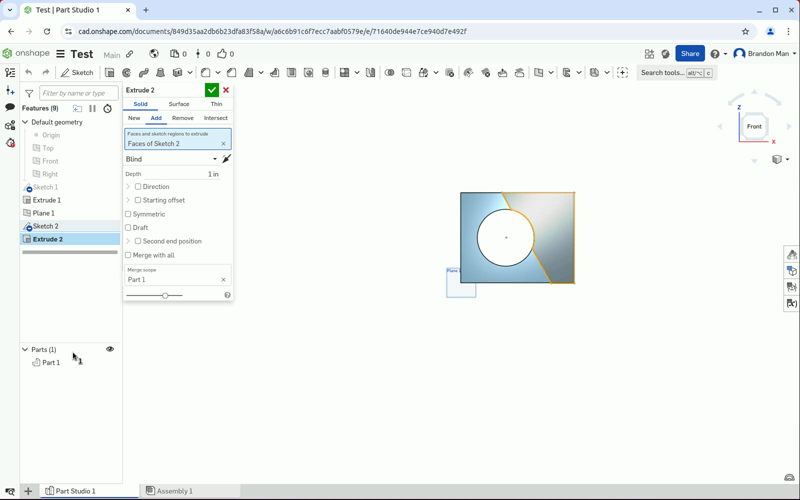
mouse_move(143, 106)
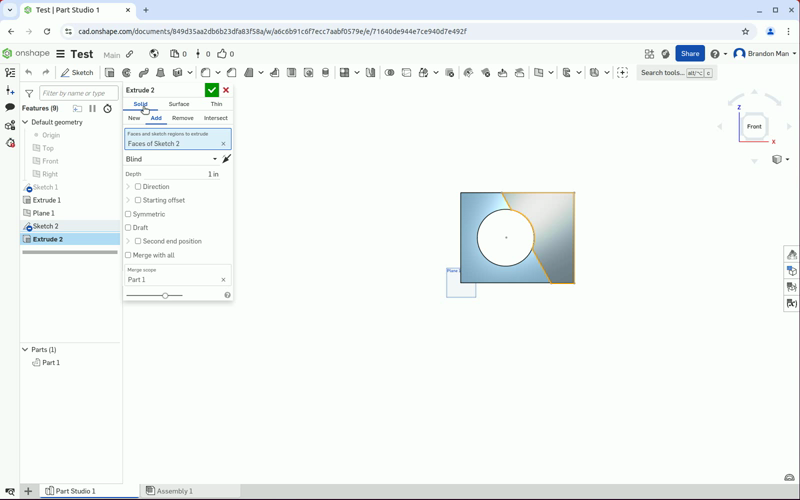
click(143, 106)
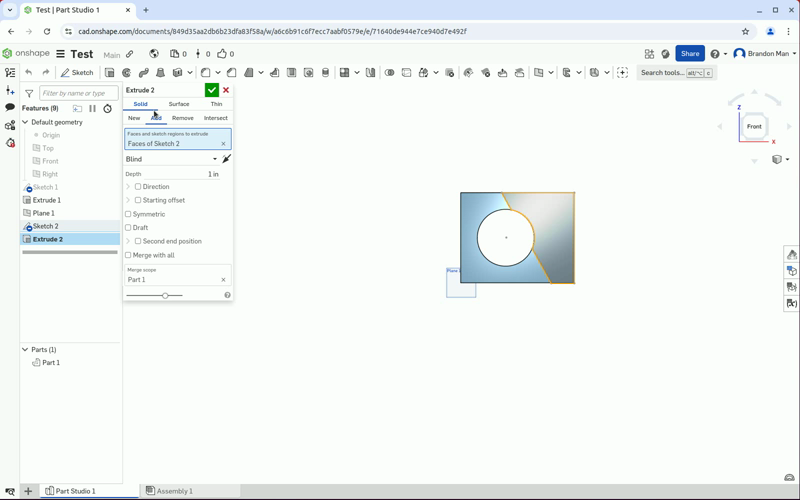
mouse_move(186, 120)
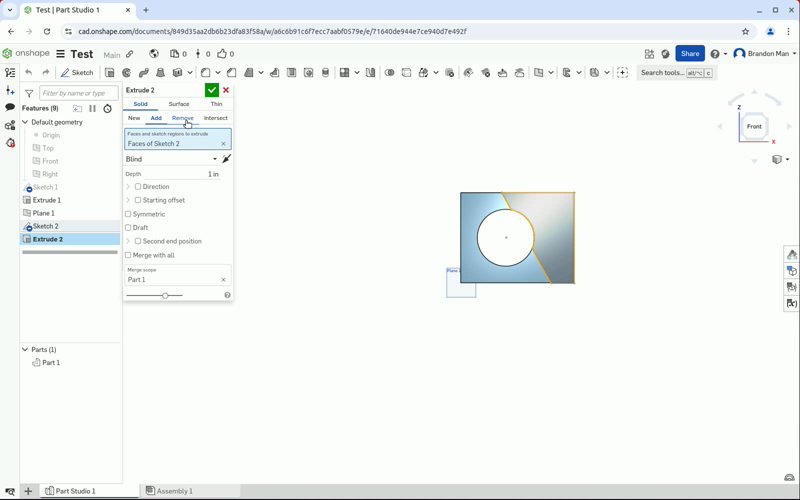
click(186, 120)
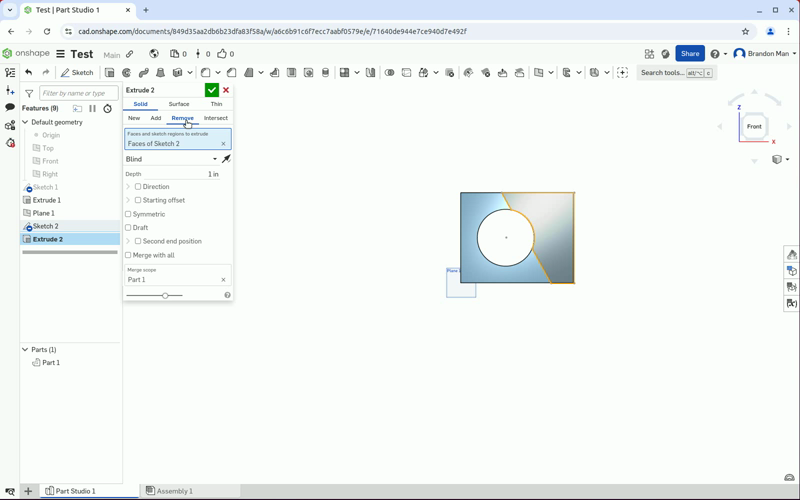
key(tab, 4)
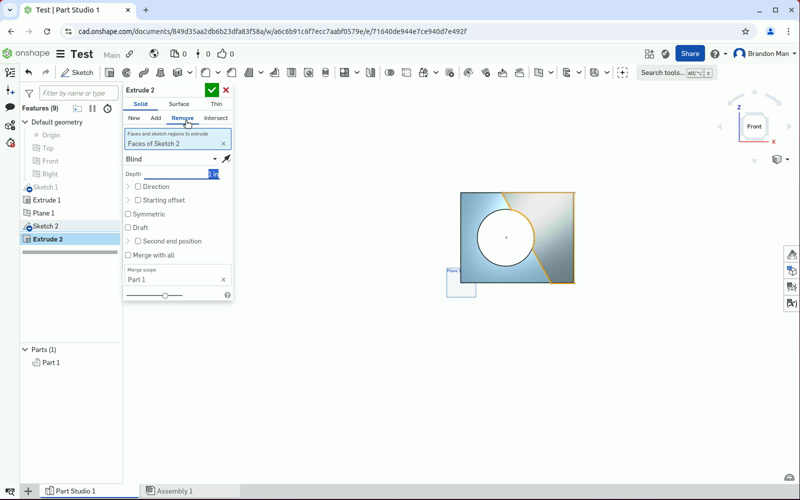
text(5.536)
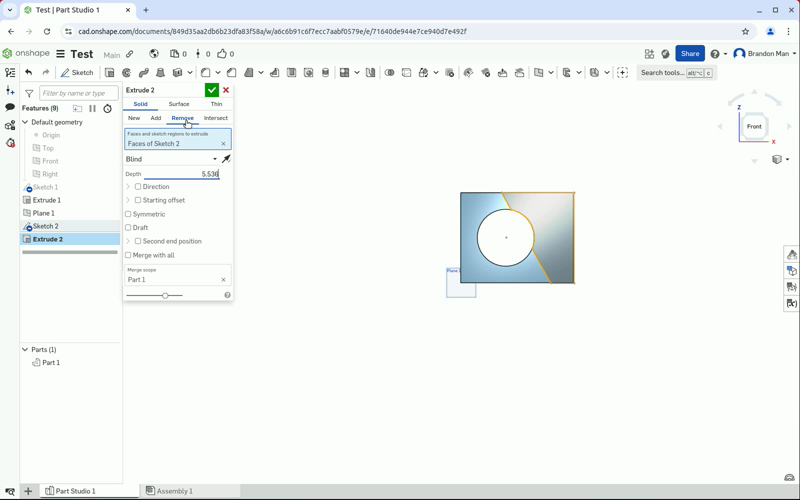
key(tab, 6)
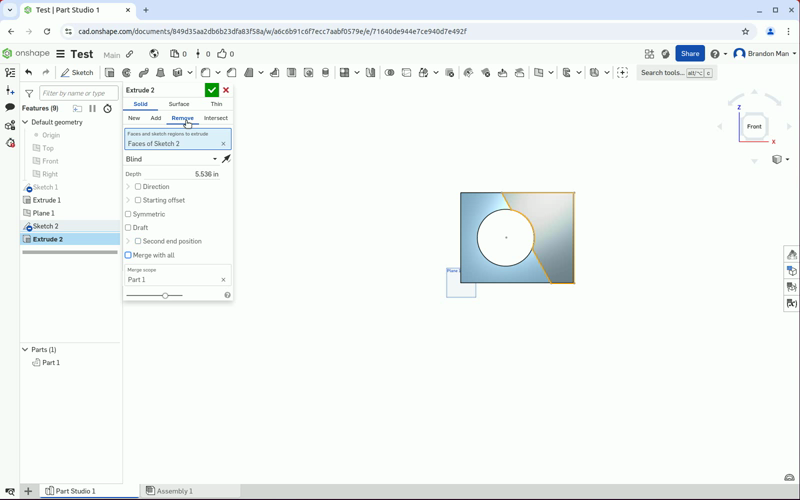
key(space)
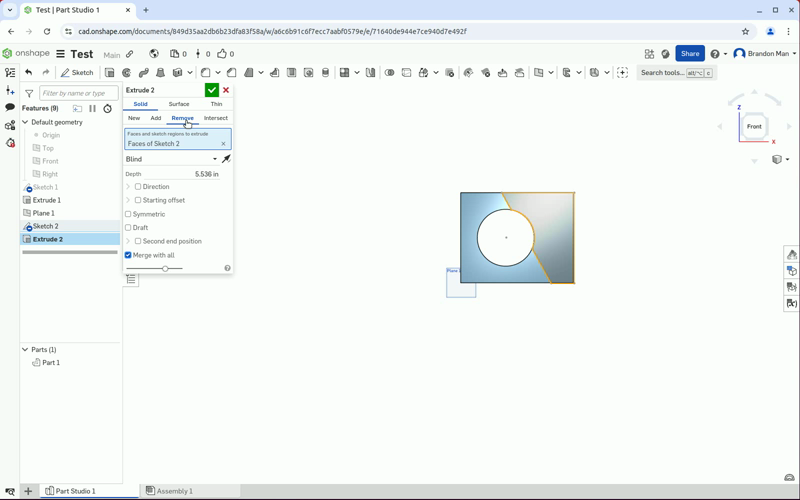
key(enter)
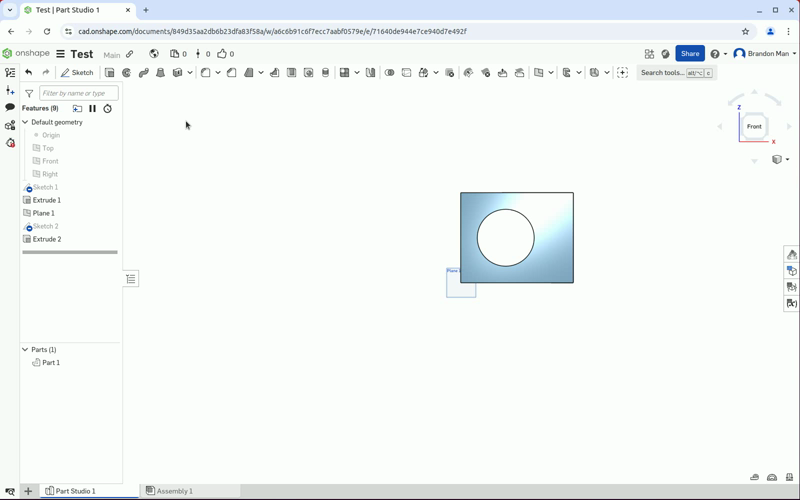
key(shift+h)
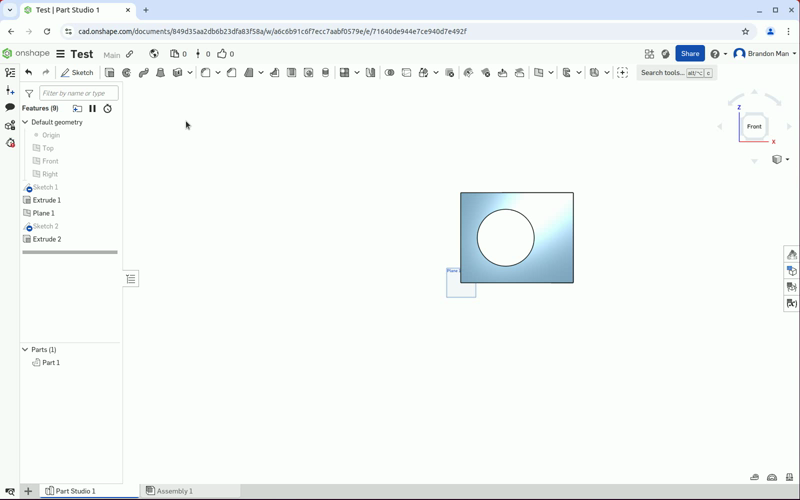
key(shift+h)
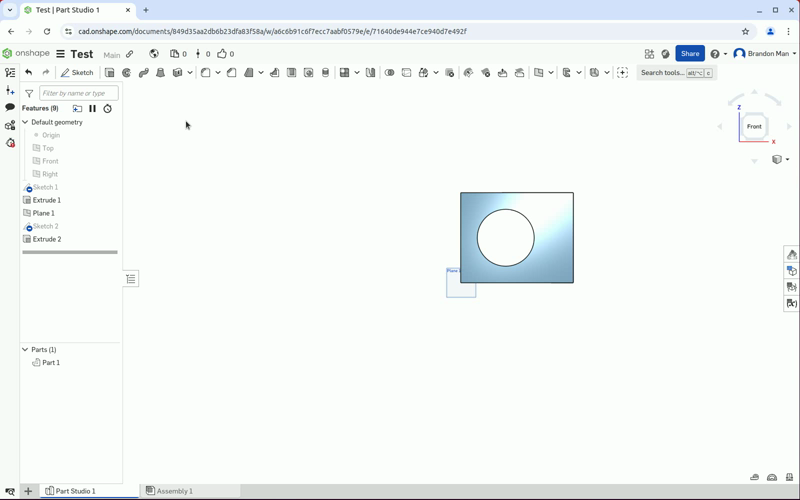
mouse_move(73, 189)
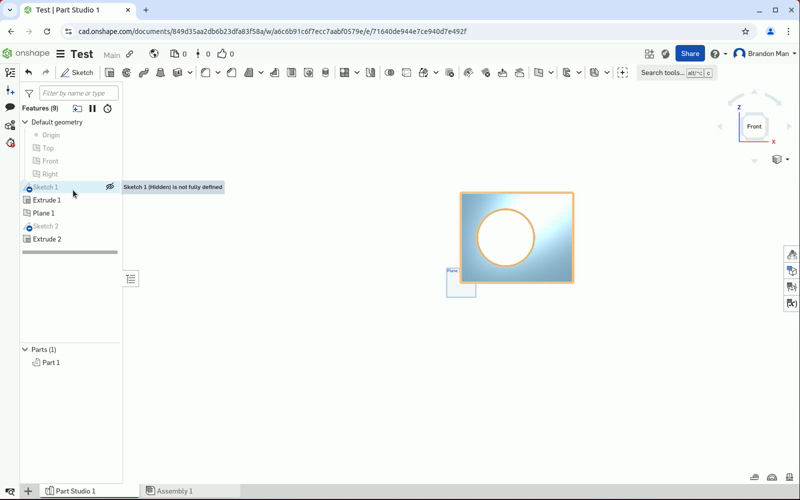
click(73, 189)
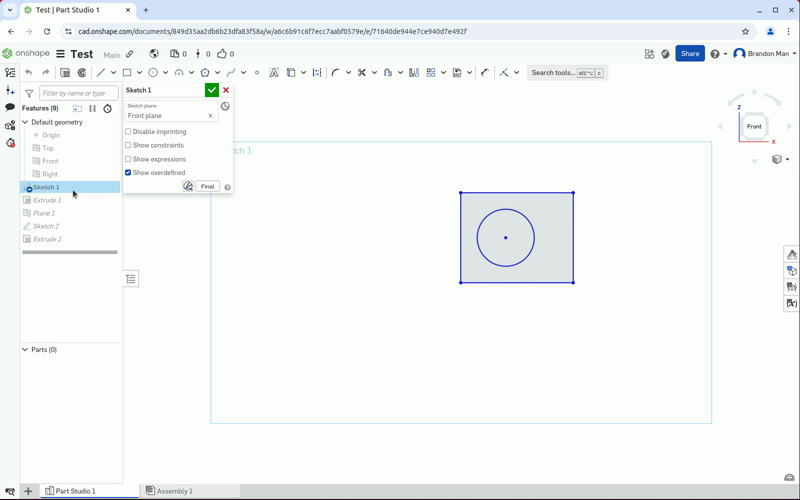
mouse_move(229, 92)
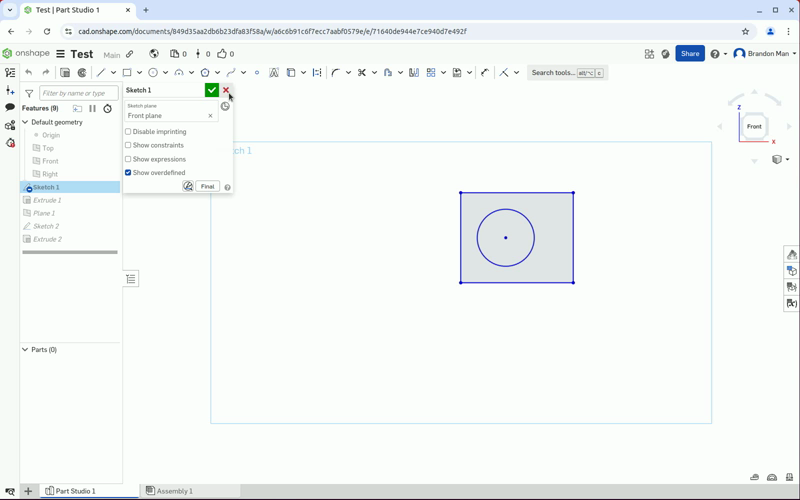
click(229, 92)
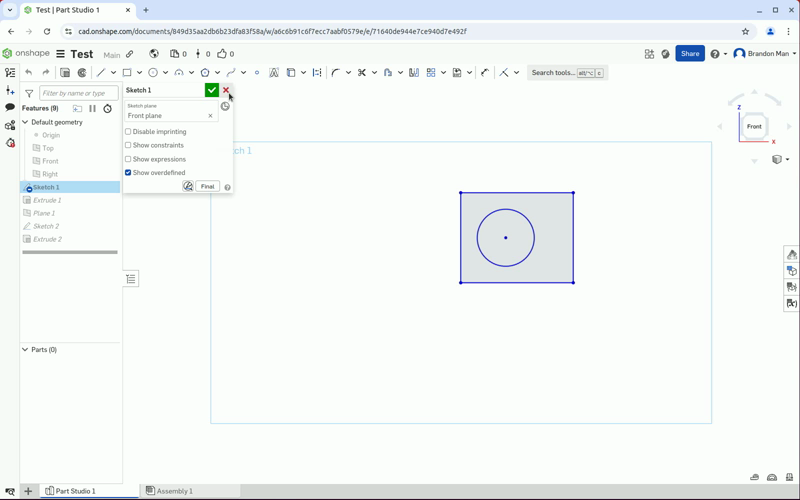
key(shift+s)
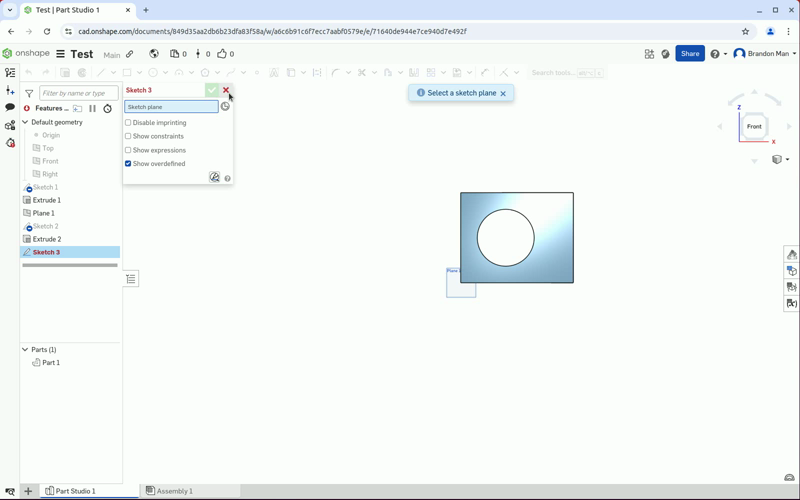
mouse_move(73, 215)
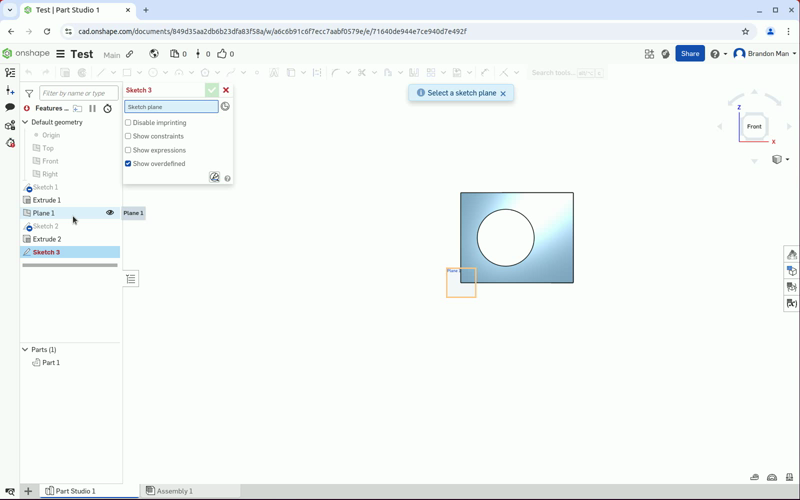
click(73, 215)
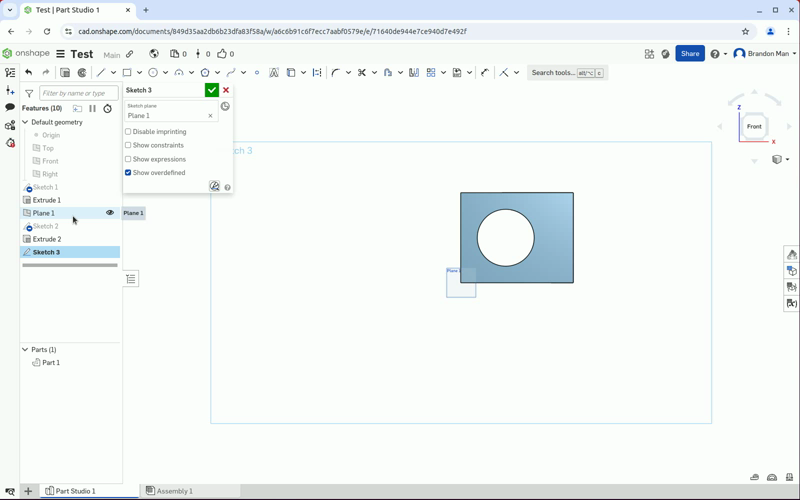
mouse_move(73, 352)
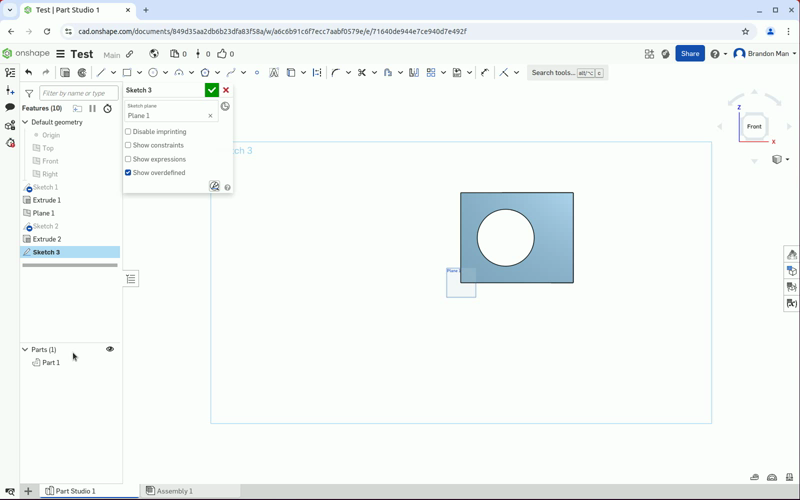
key(y)
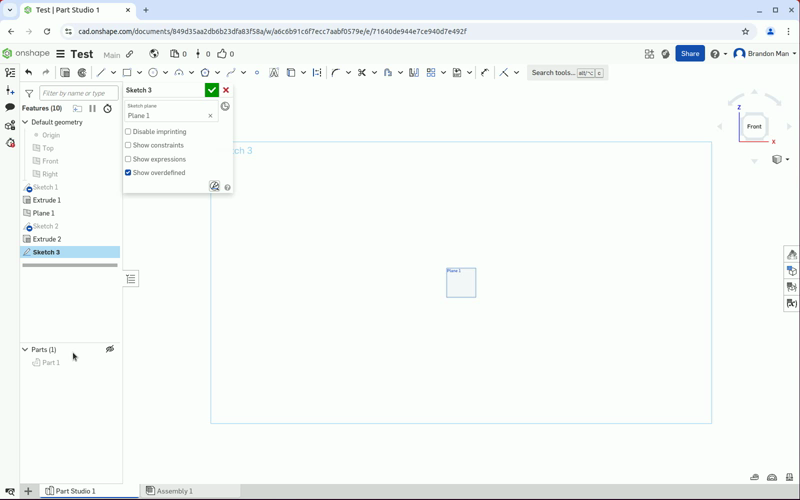
key(l)
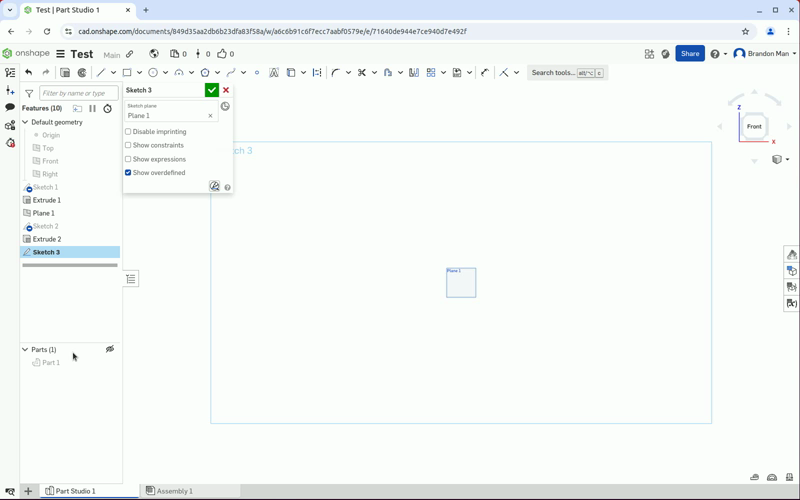
key_down(shift)
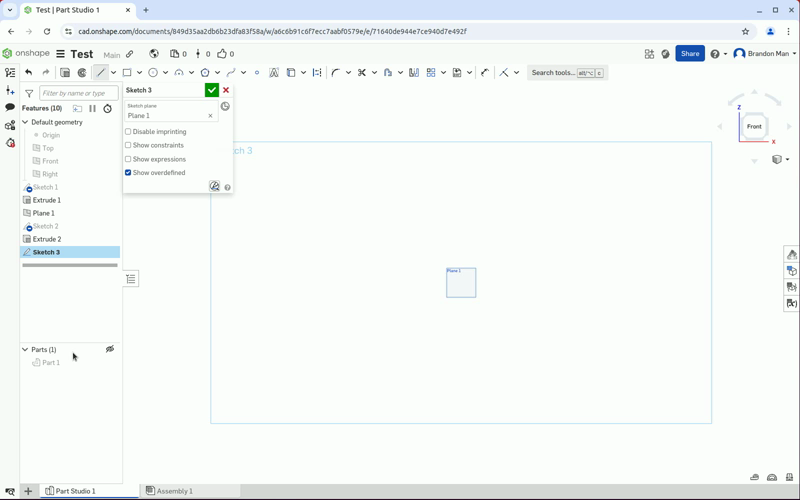
mouse_move(511, 210)
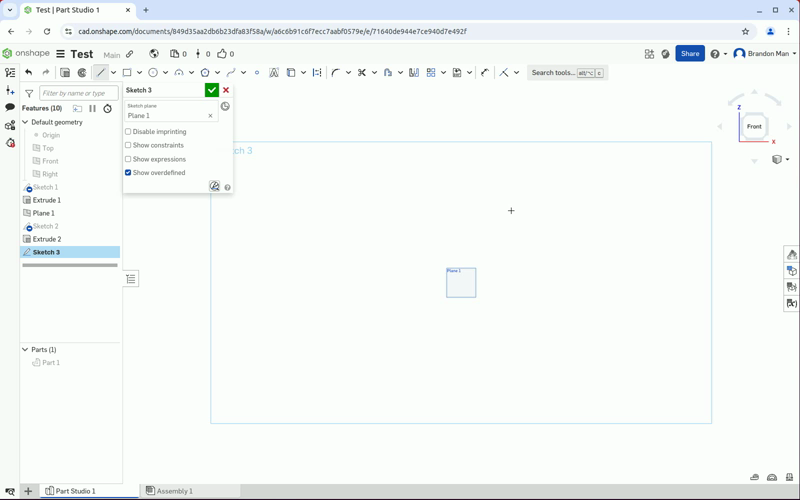
click(511, 210)
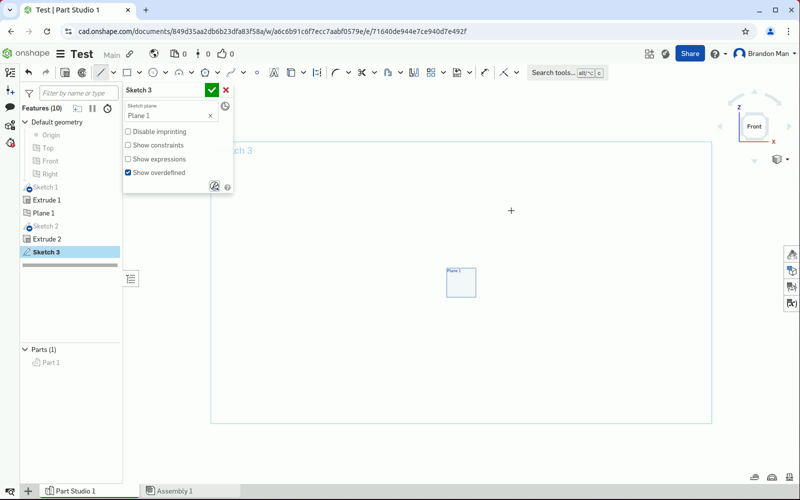
key_up(shift)
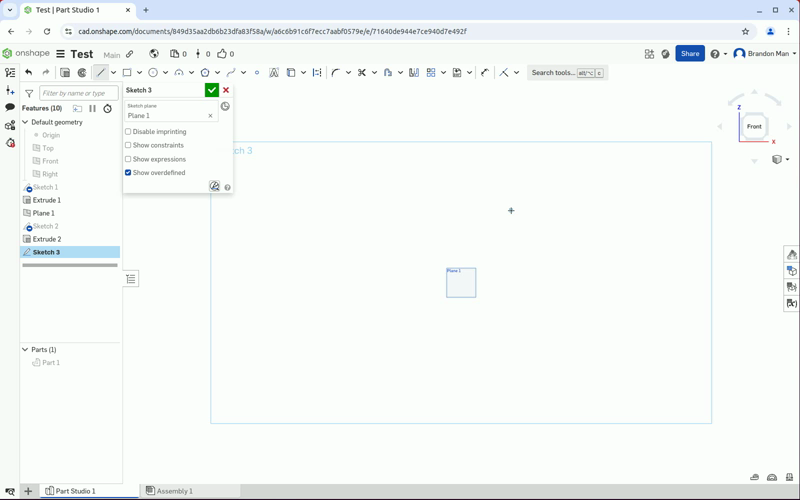
key_down(shift)
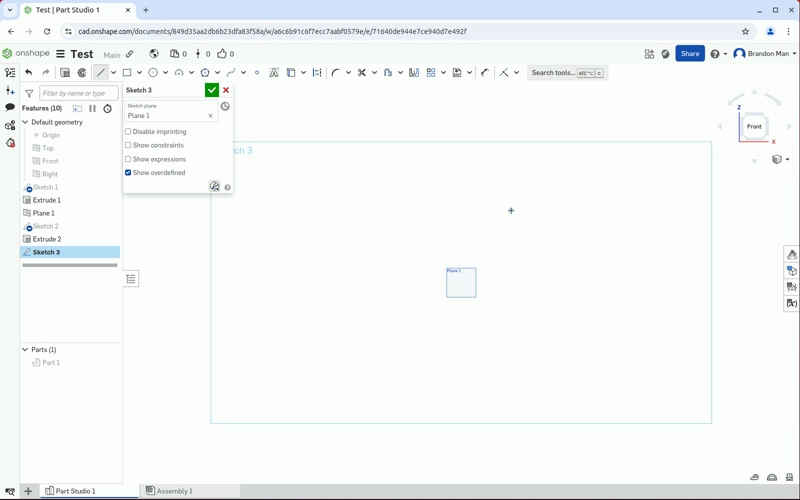
mouse_move(541, 210)
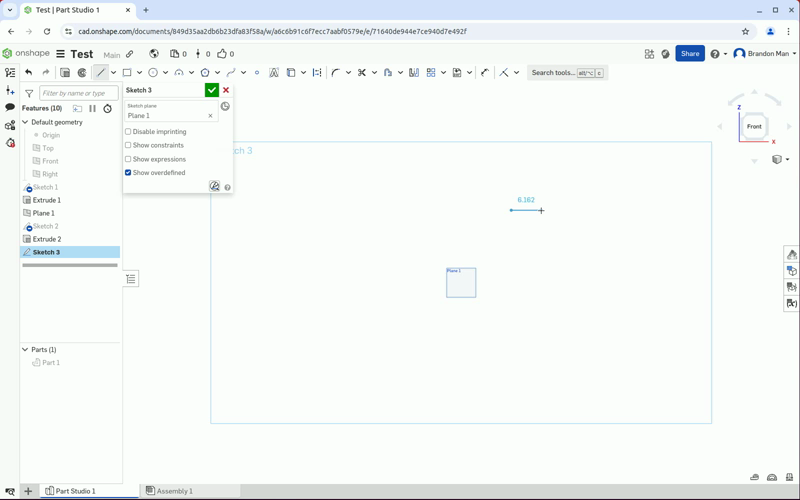
mouse_move(532, 249)
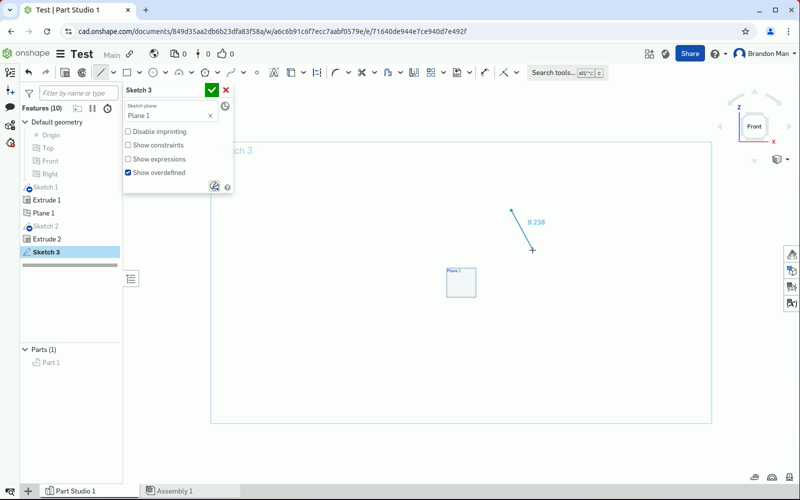
click(532, 249)
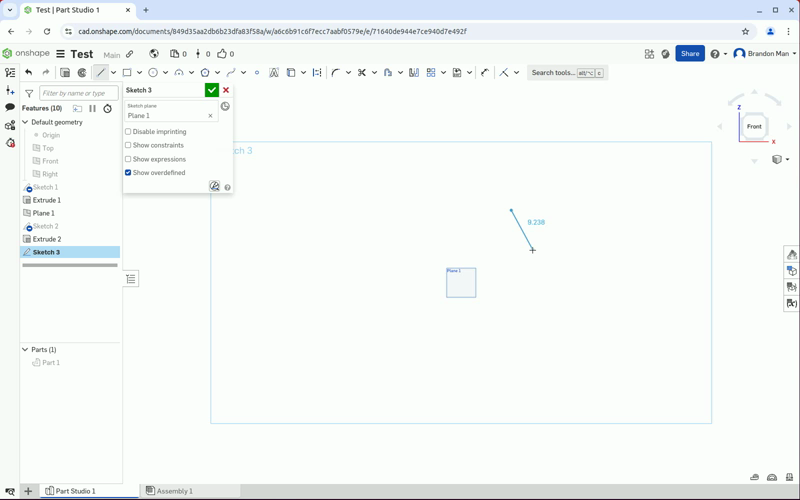
key_up(shift)
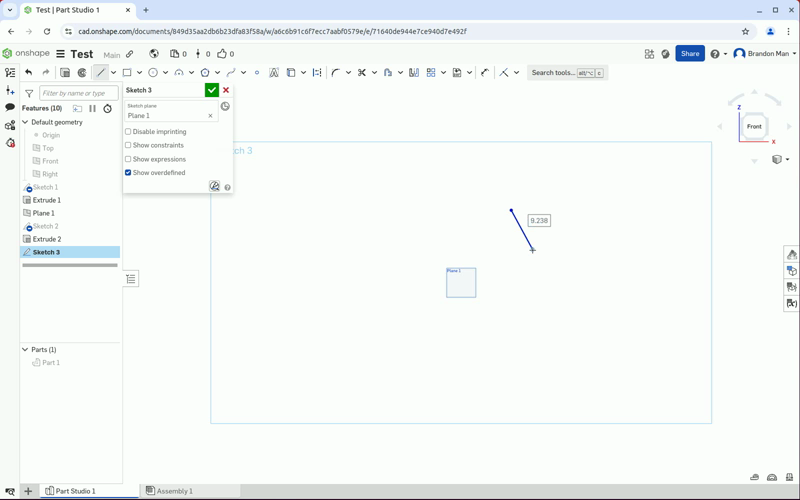
key(esc)
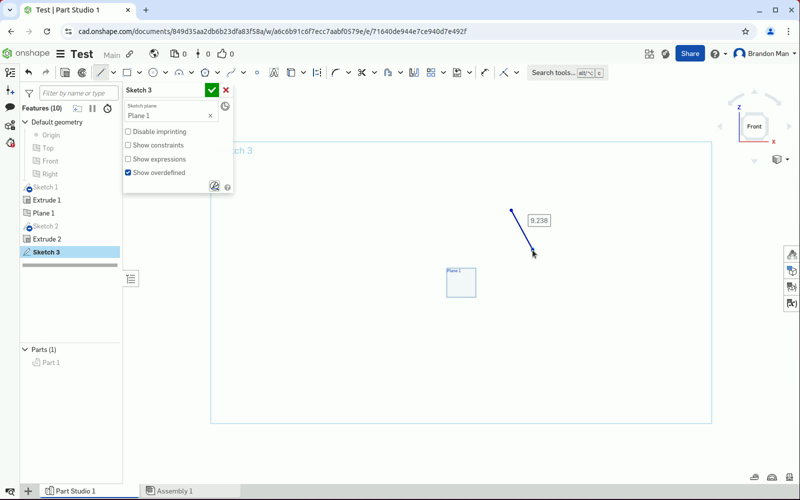
key(a)
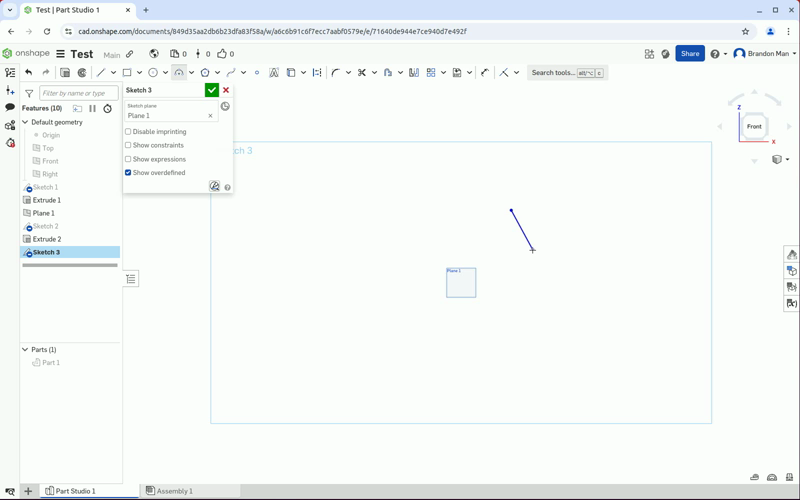
mouse_move(532, 249)
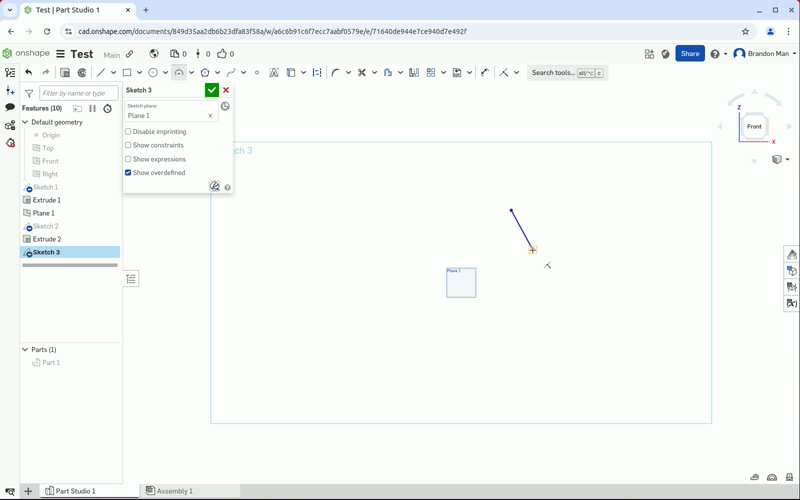
click(532, 249)
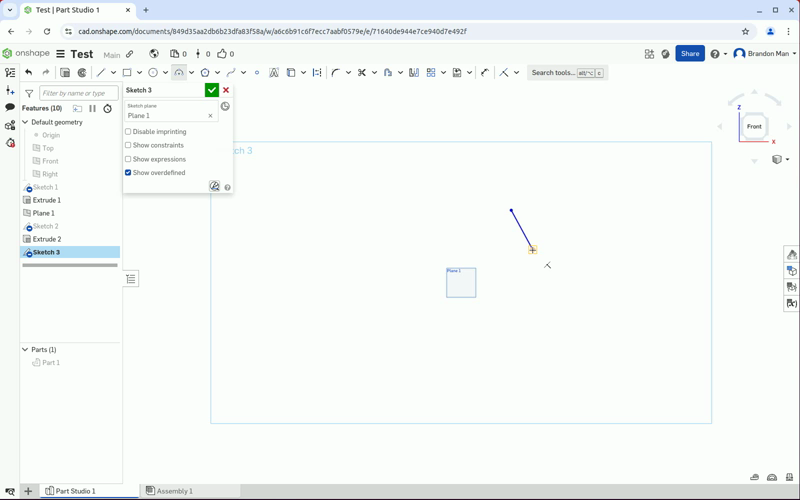
mouse_move(511, 210)
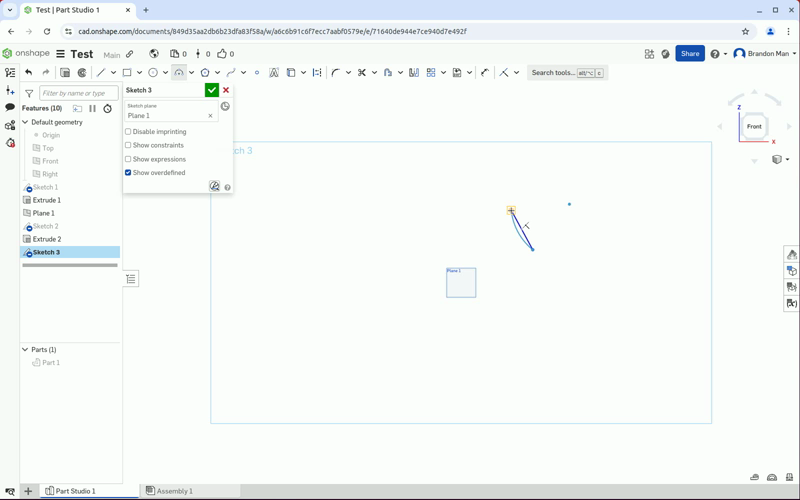
click(511, 210)
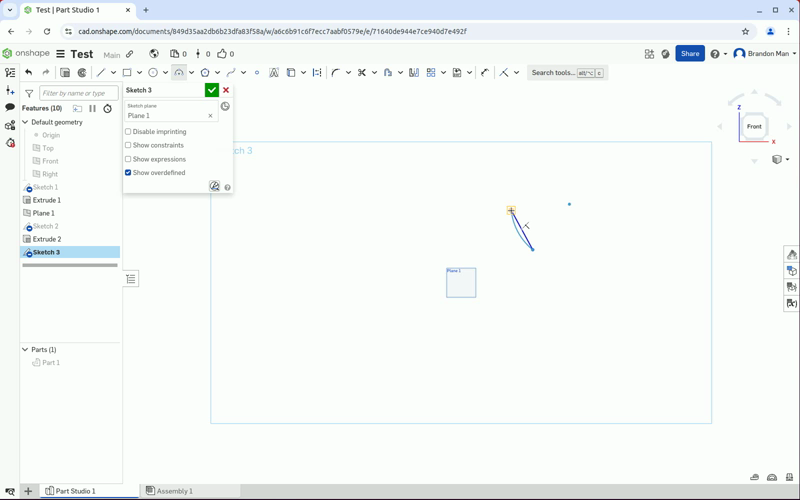
key_down(shift)
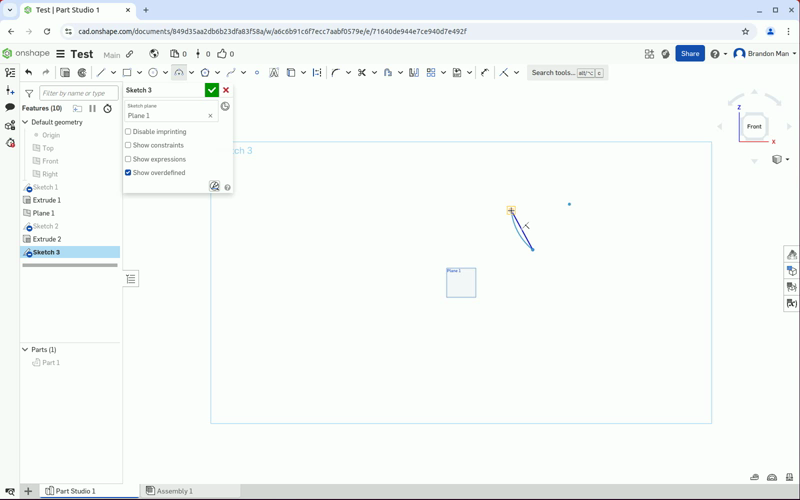
mouse_move(531, 225)
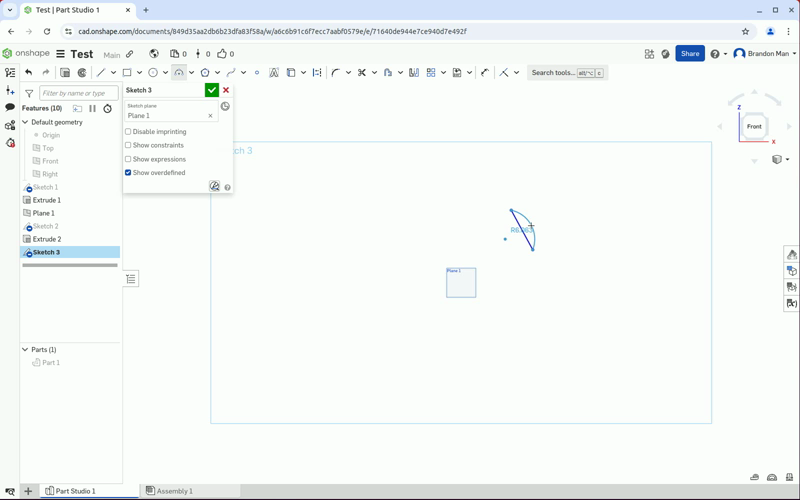
click(531, 225)
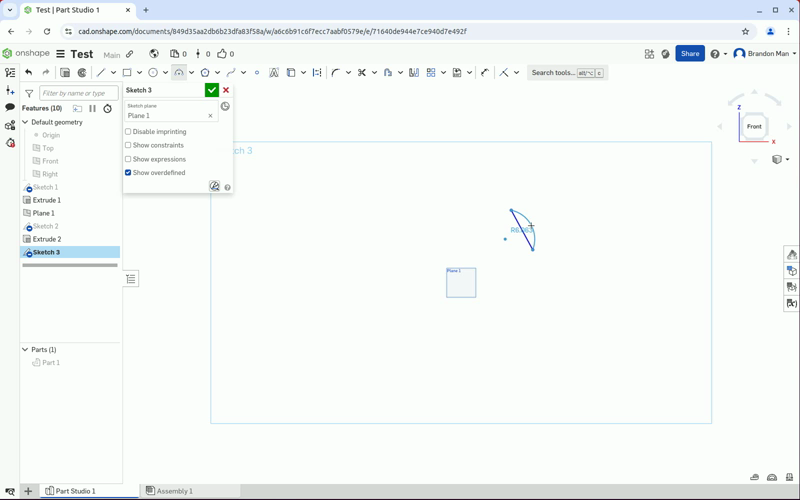
key_up(shift)
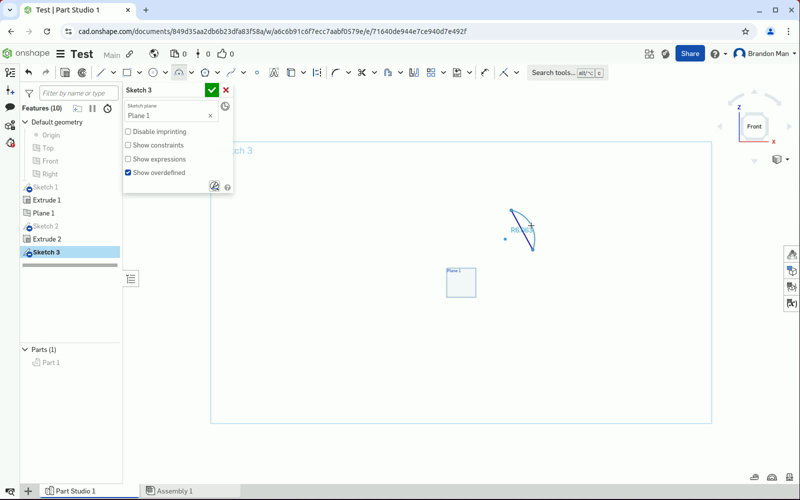
key(esc)
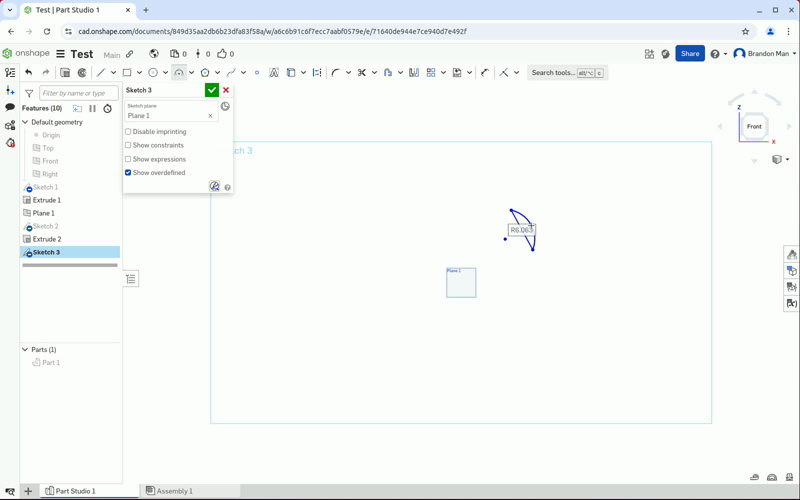
mouse_move(515, 214)
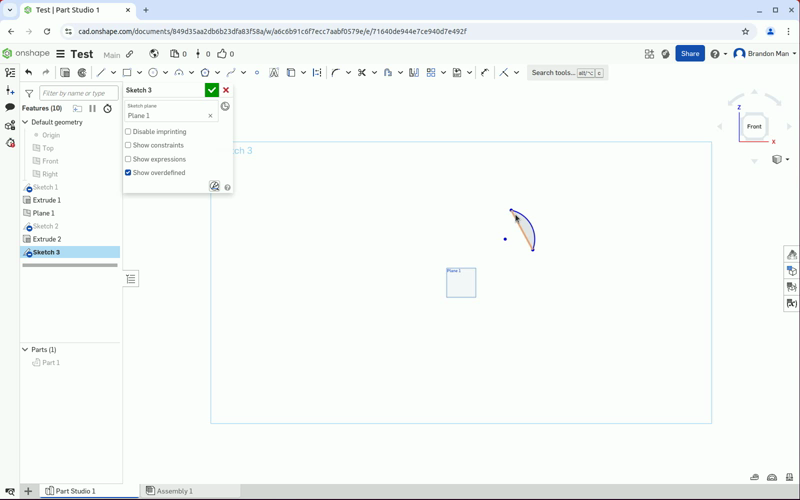
scroll(6)
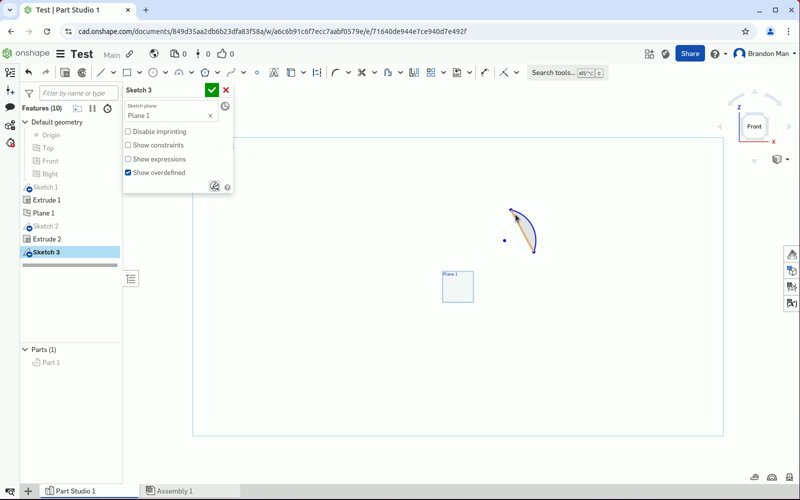
scroll(6)
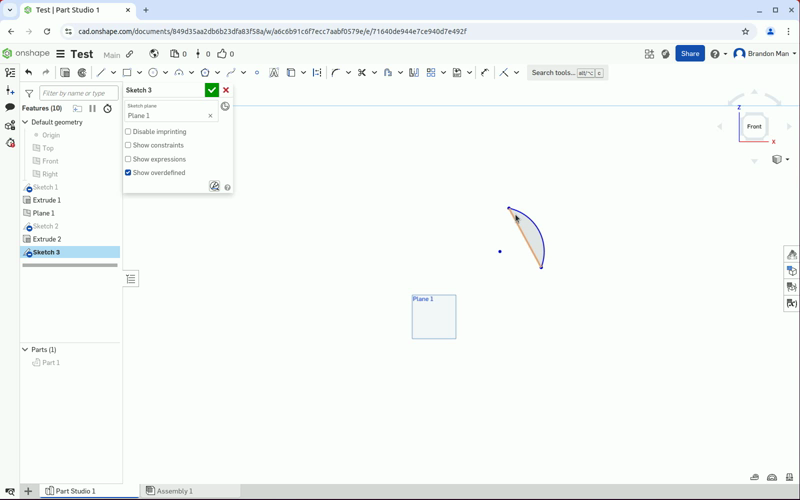
scroll(6)
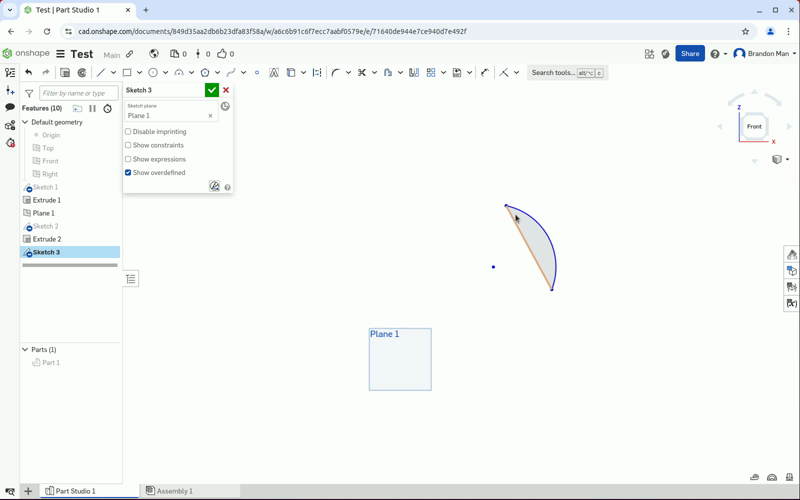
scroll(6)
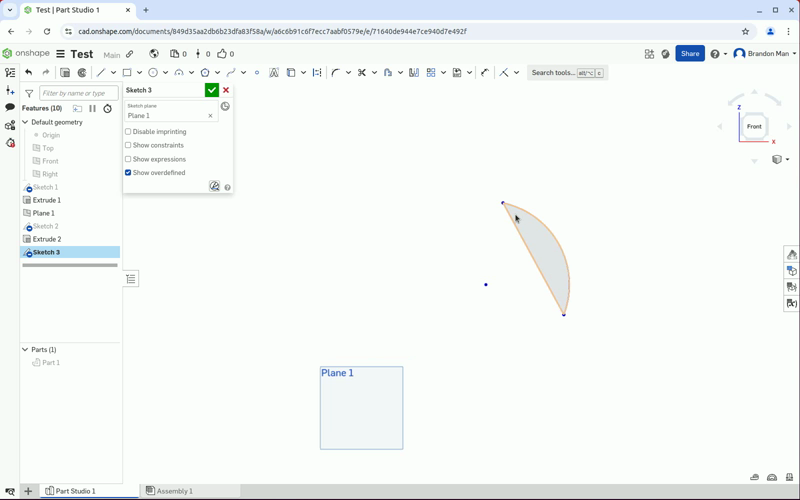
scroll(6)
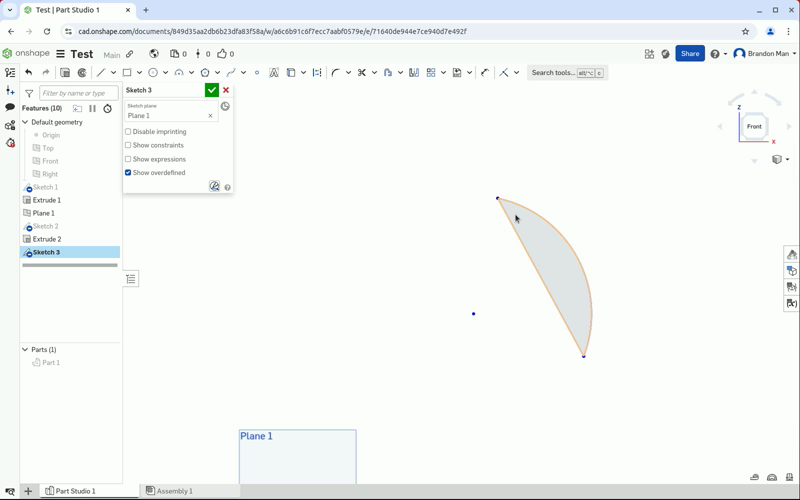
scroll(6)
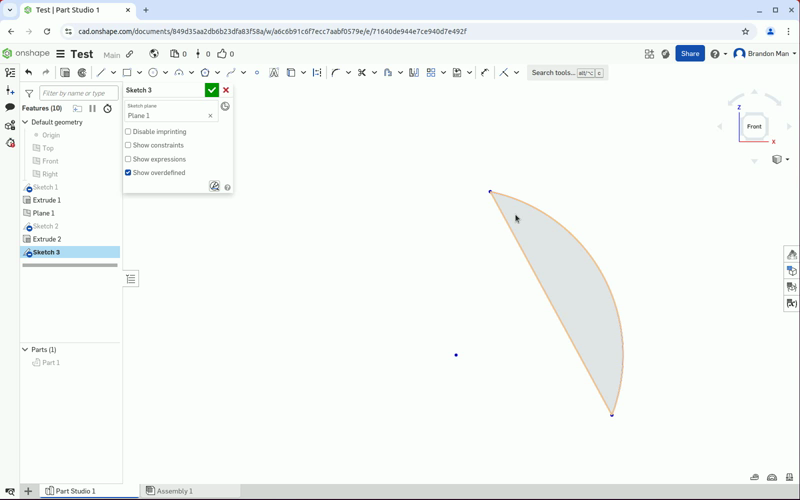
scroll(6)
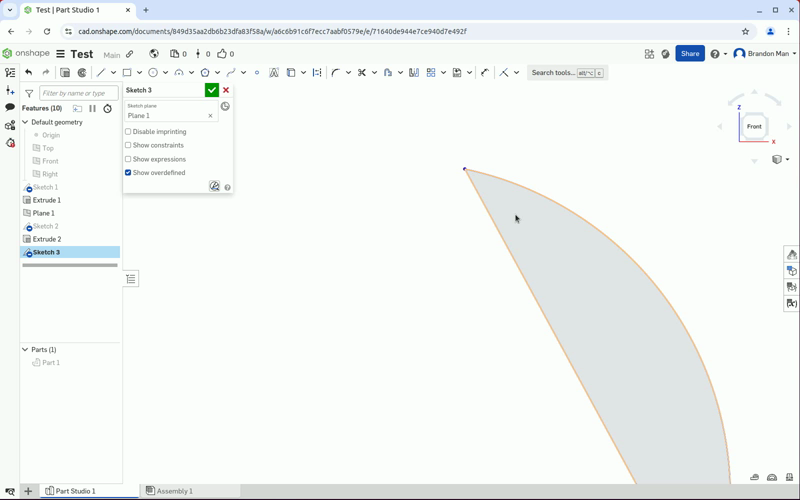
click(515, 214)
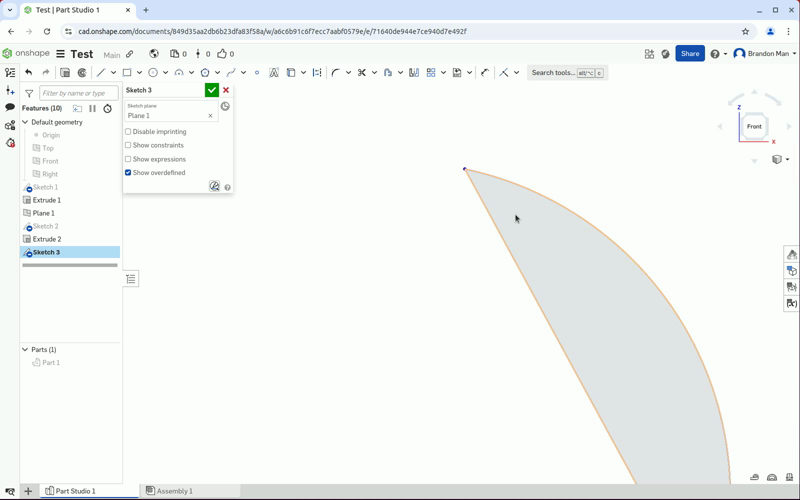
scroll(-6)
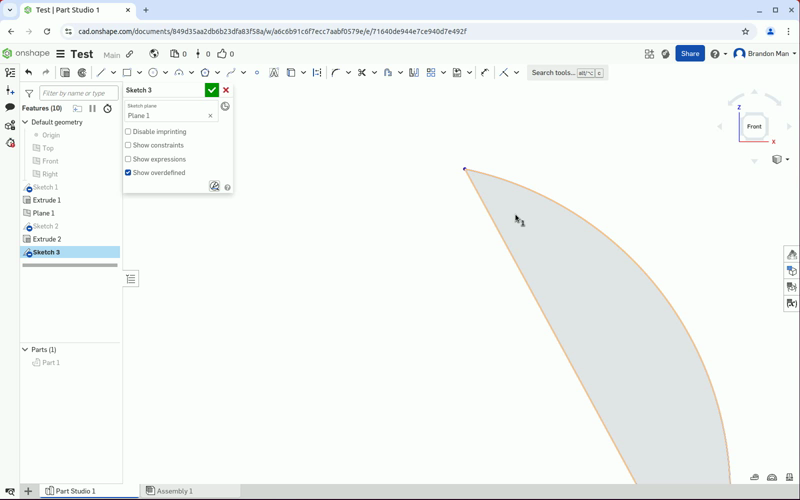
scroll(-6)
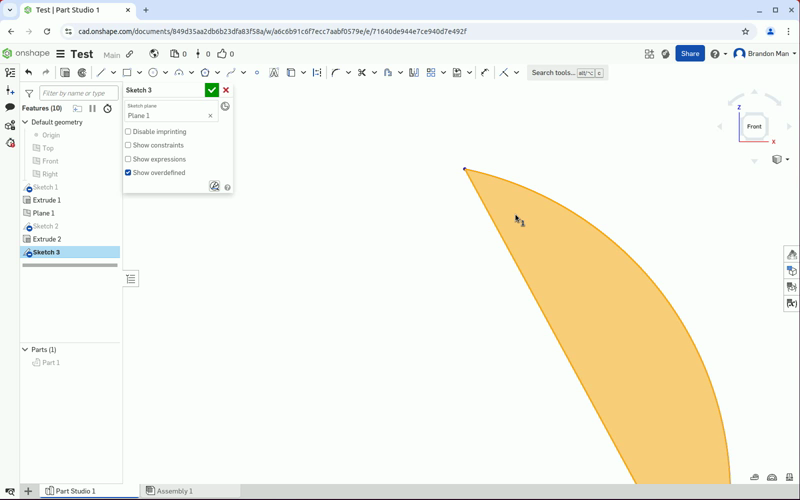
scroll(-6)
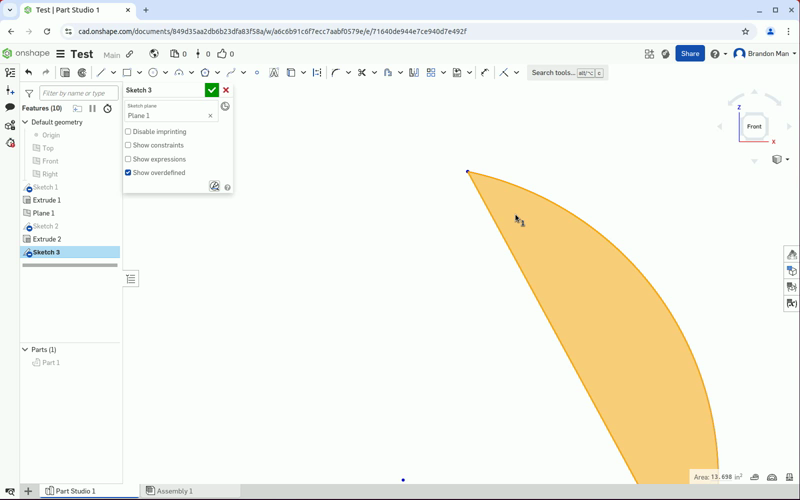
scroll(-6)
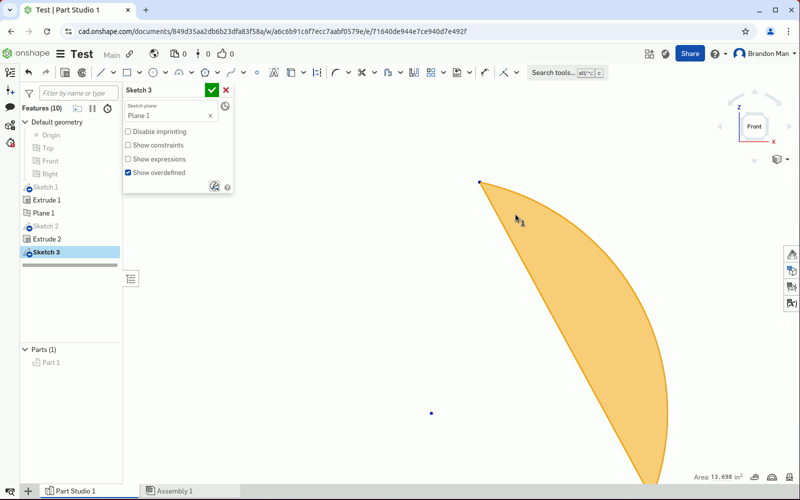
scroll(-6)
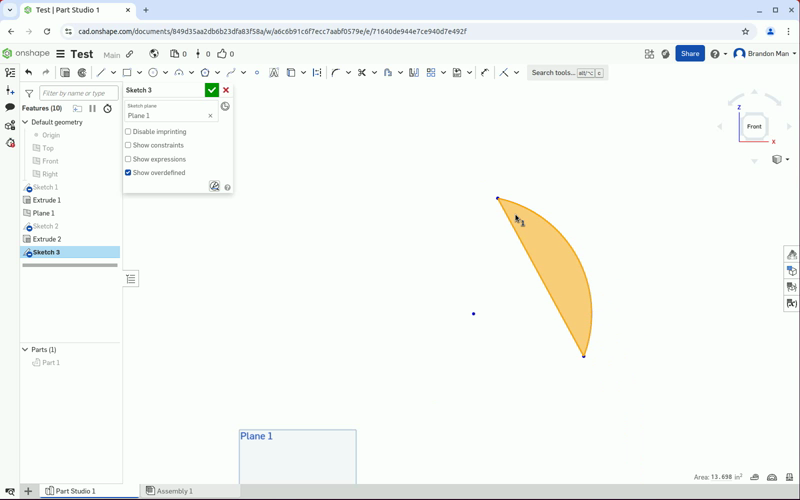
scroll(-6)
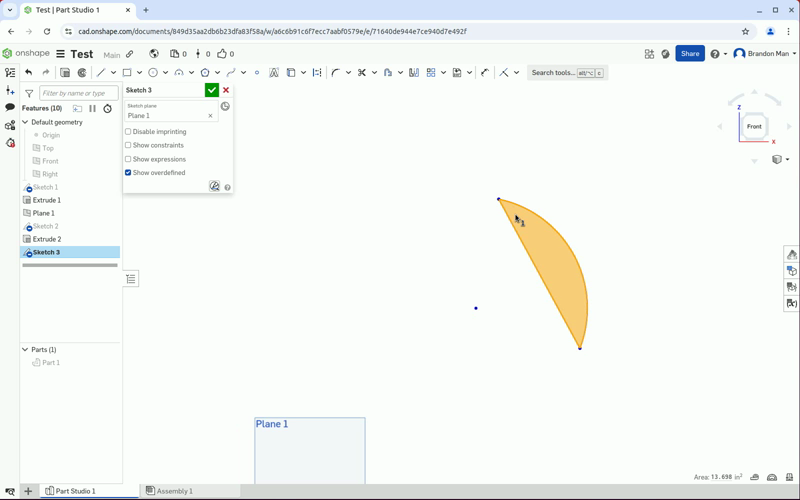
scroll(-6)
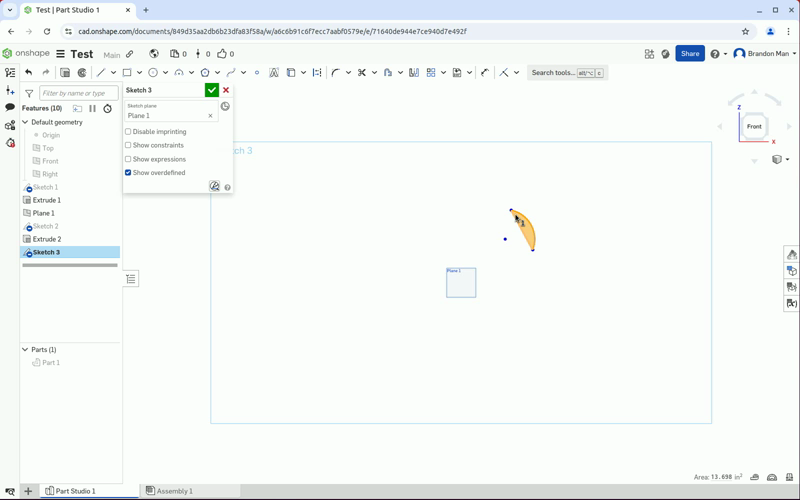
mouse_move(73, 352)
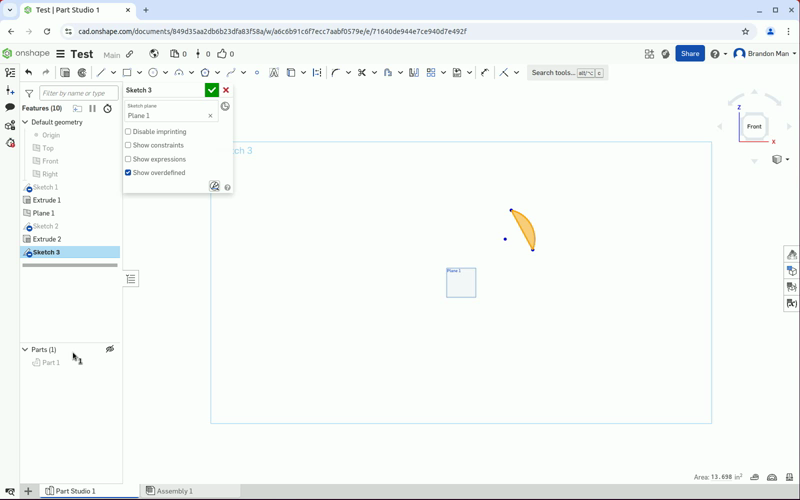
key(shift+y)
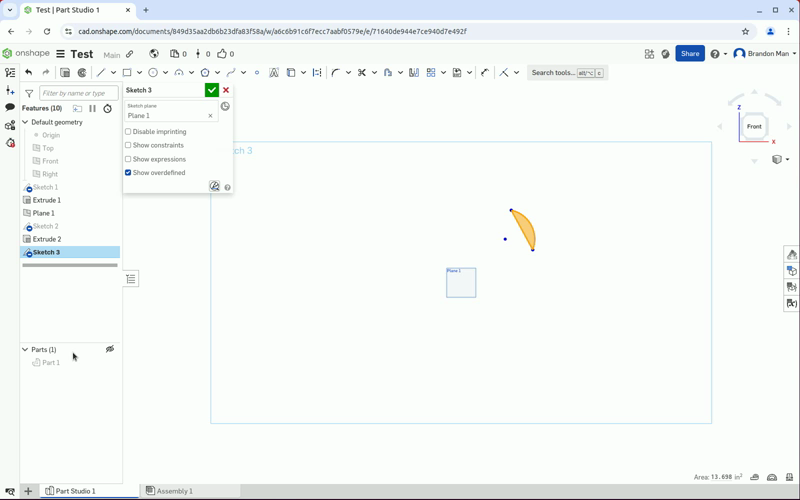
key(shift+e)
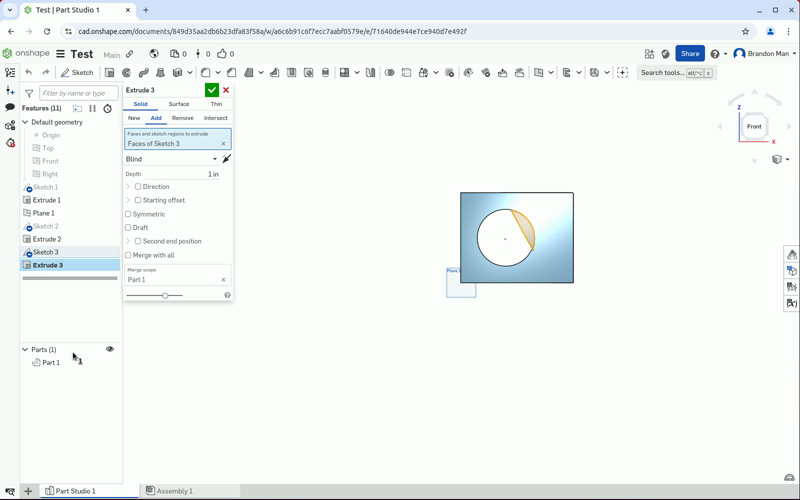
mouse_move(143, 106)
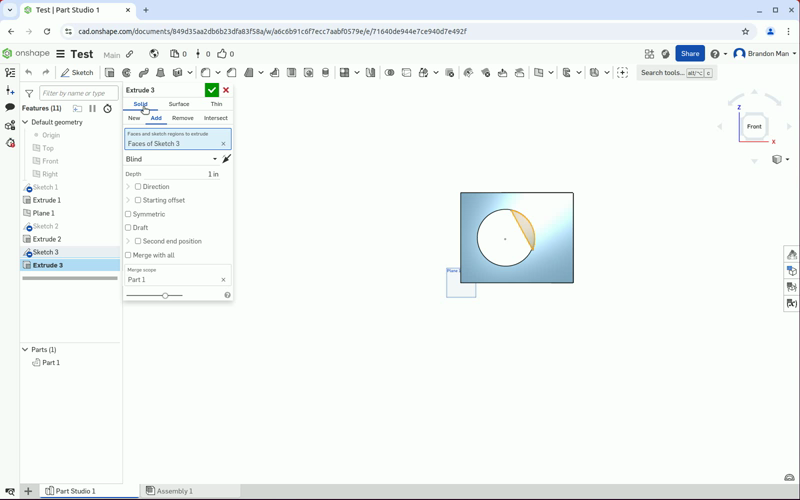
click(143, 106)
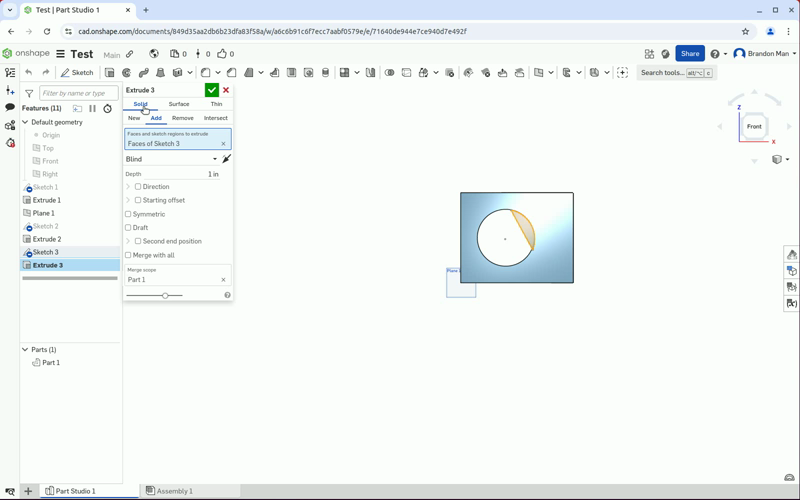
mouse_move(186, 120)
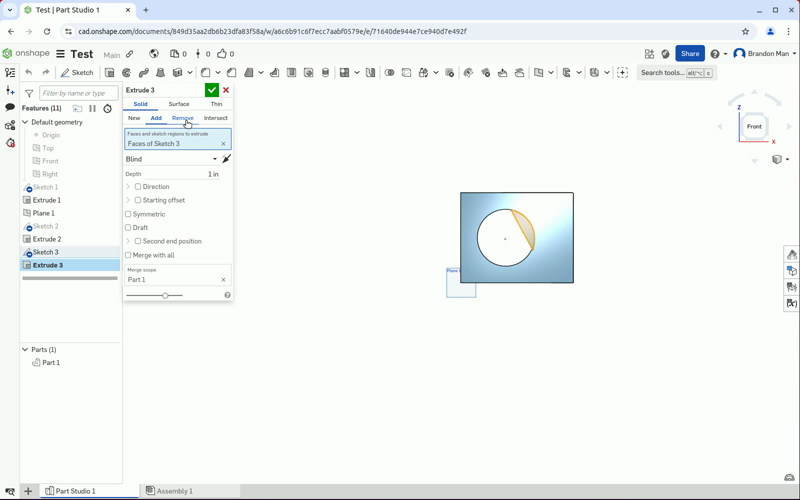
click(186, 120)
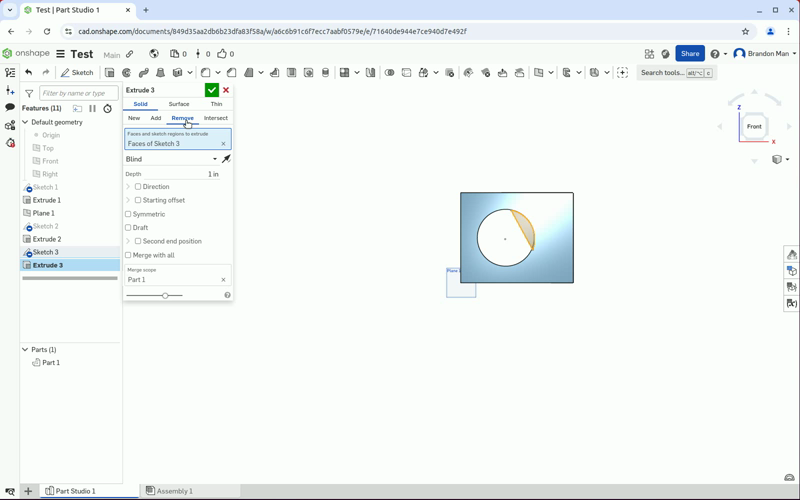
key(tab, 4)
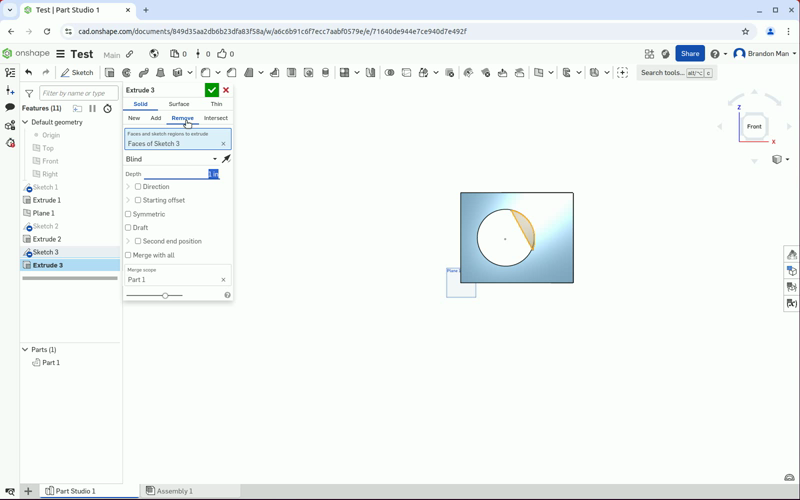
text(5.536)
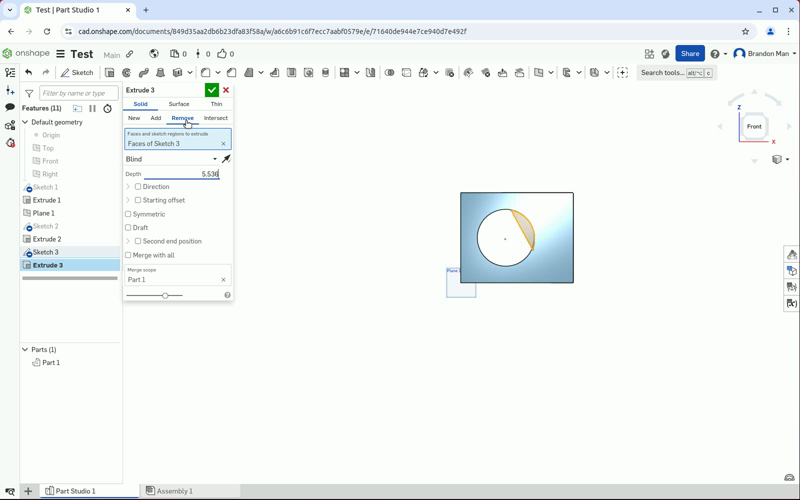
key(tab, 6)
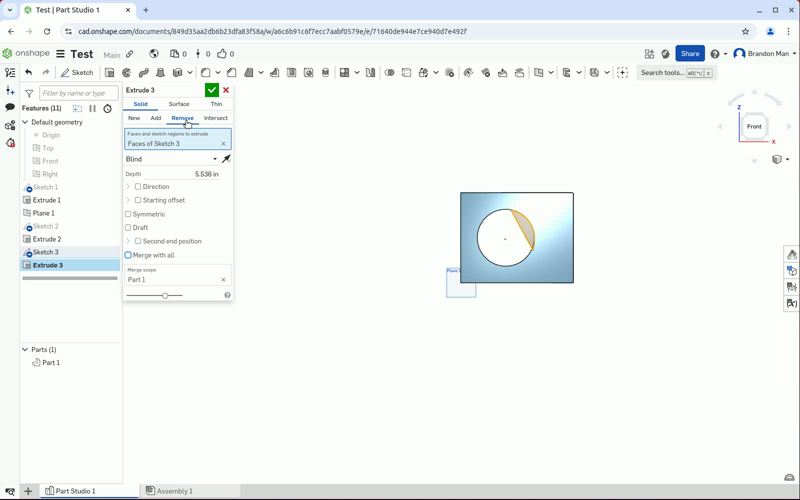
key(space)
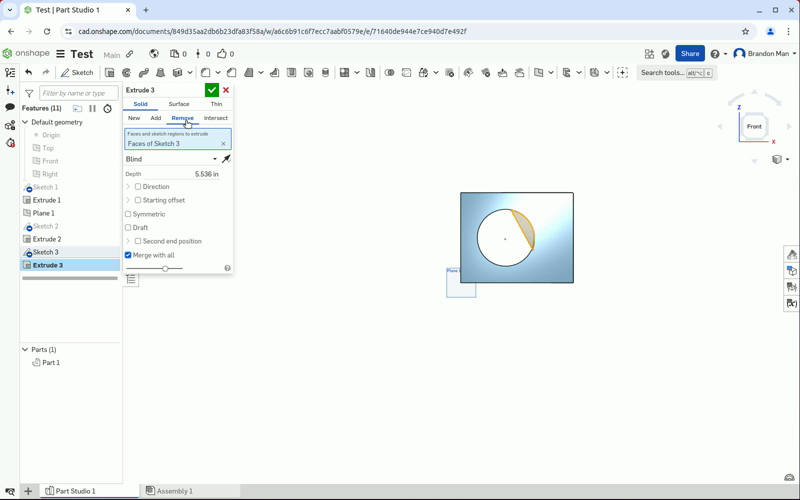
key(enter)
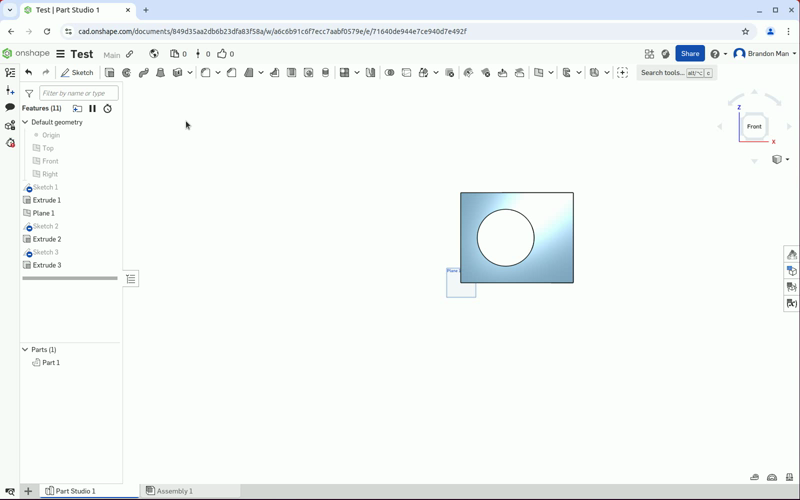
key(shift+h)
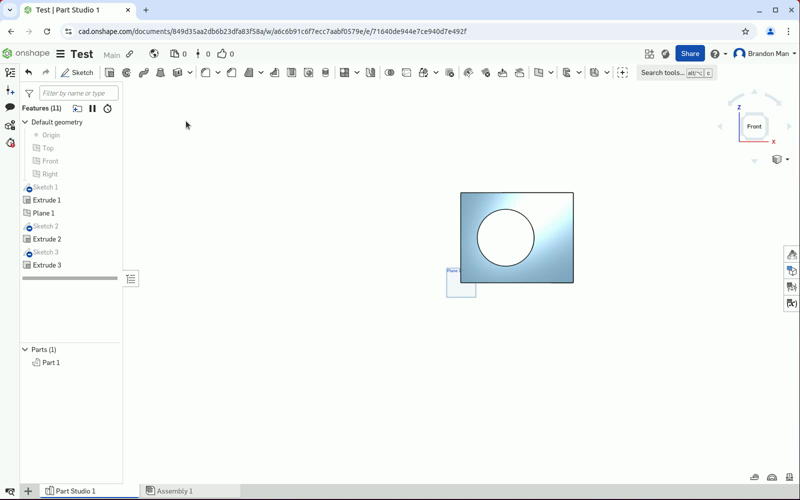
key(shift+h)
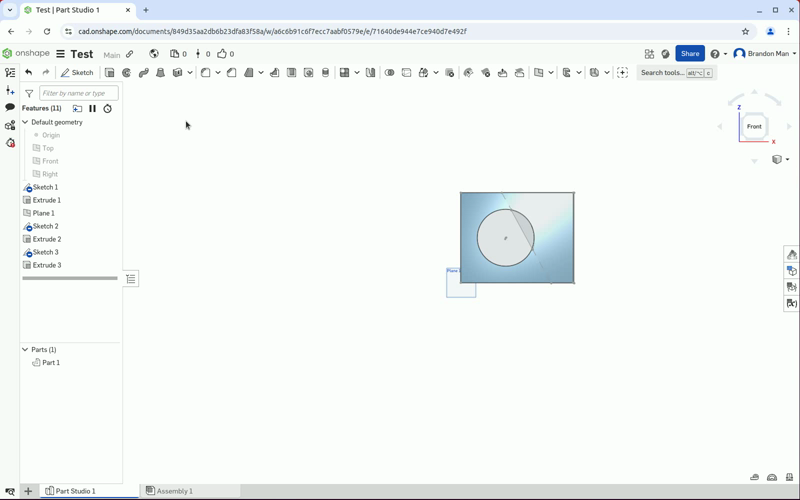
key(shift+7)
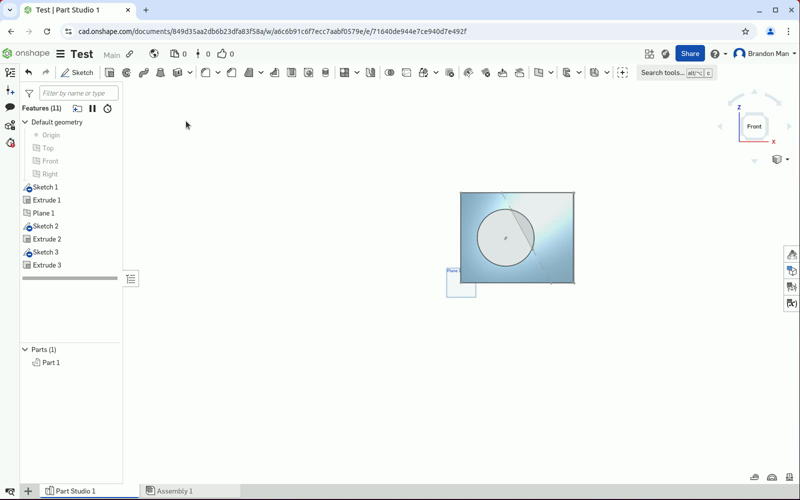
key(left, 2)
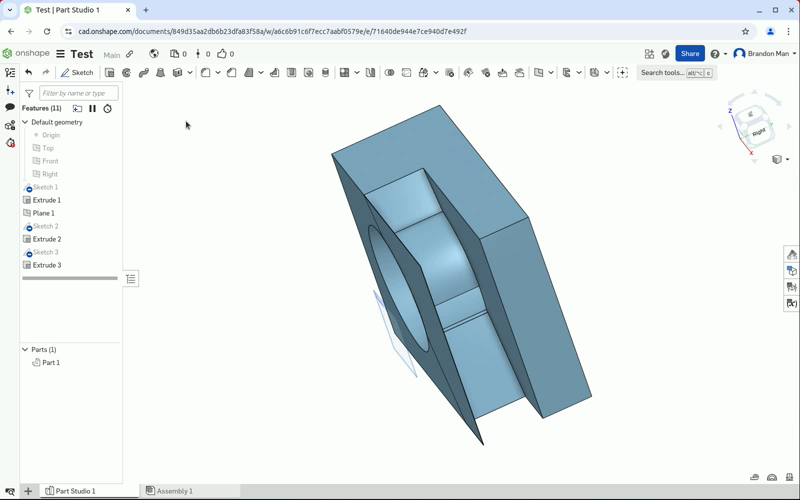
key(down, 2)
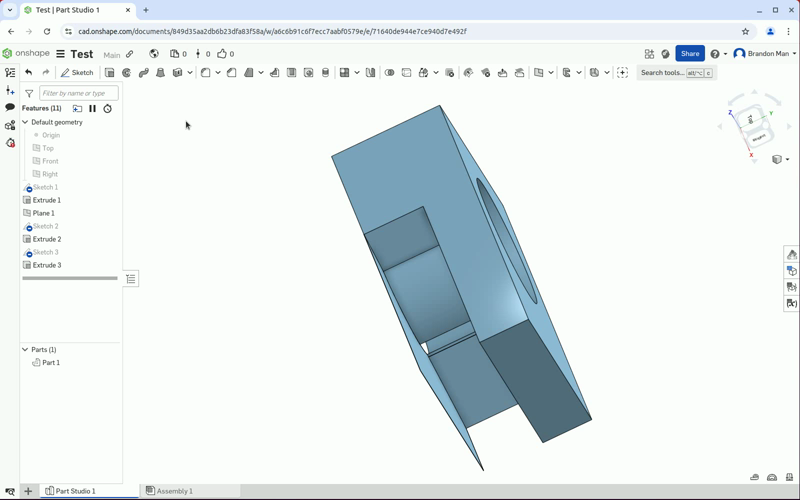
key(up, 2)
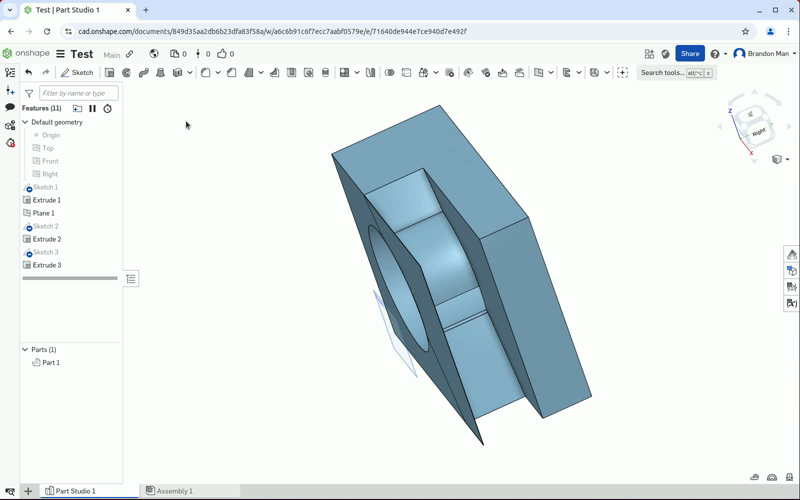
key(right, 2)
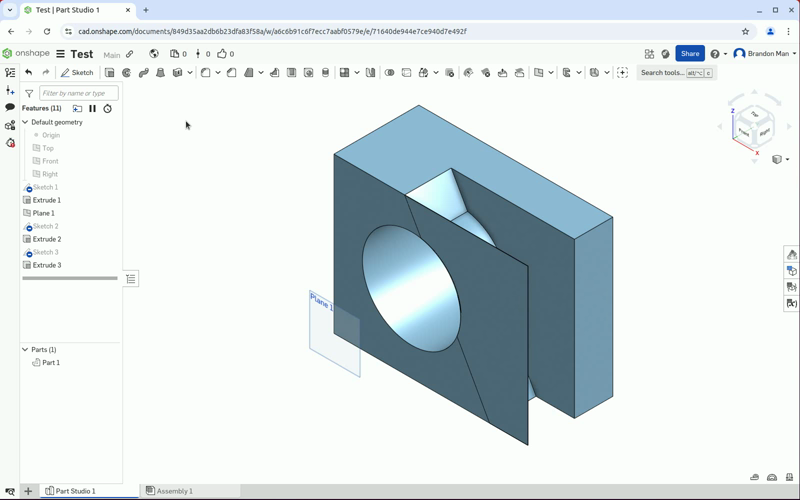
mouse_move(73, 189)
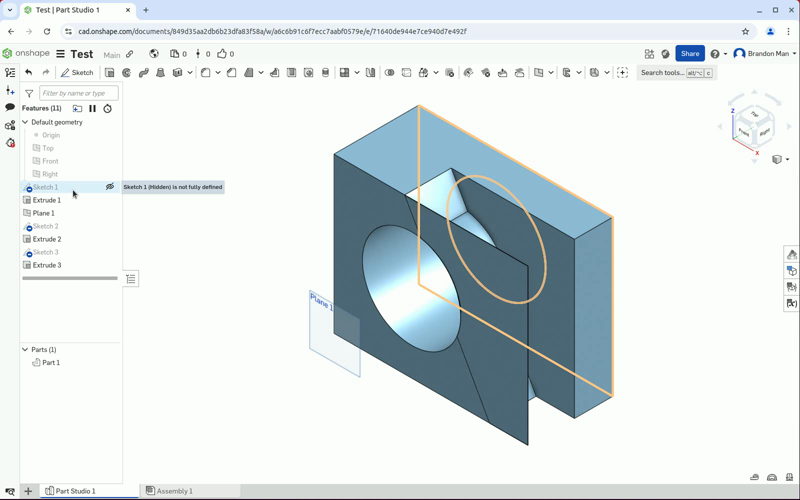
click(73, 189)